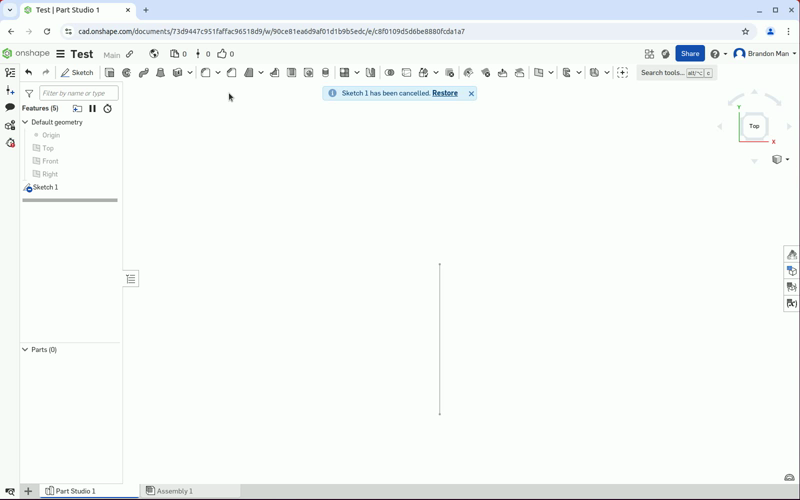
key(shift+h)
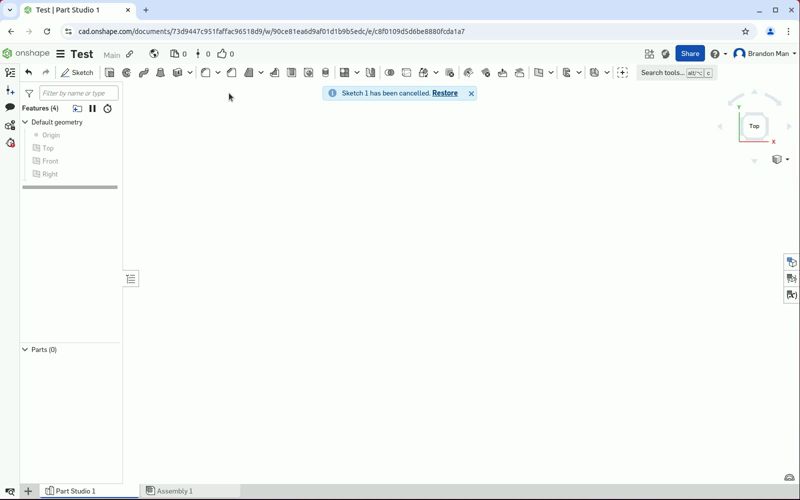
mouse_move(73, 352)
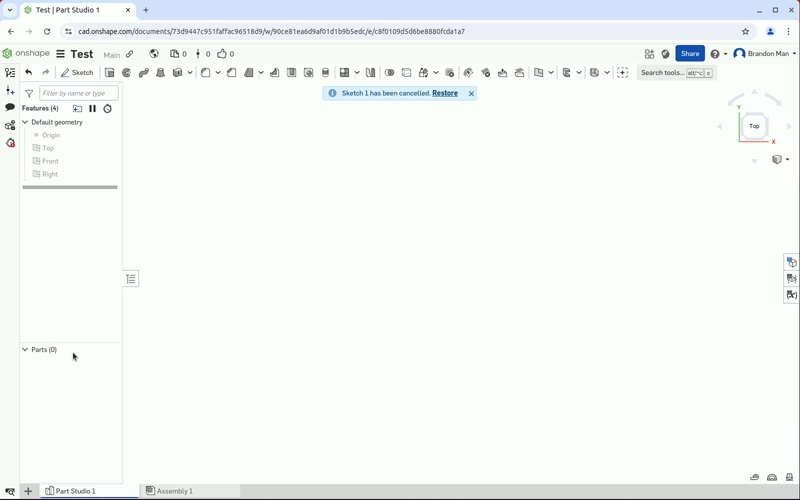
key(y)
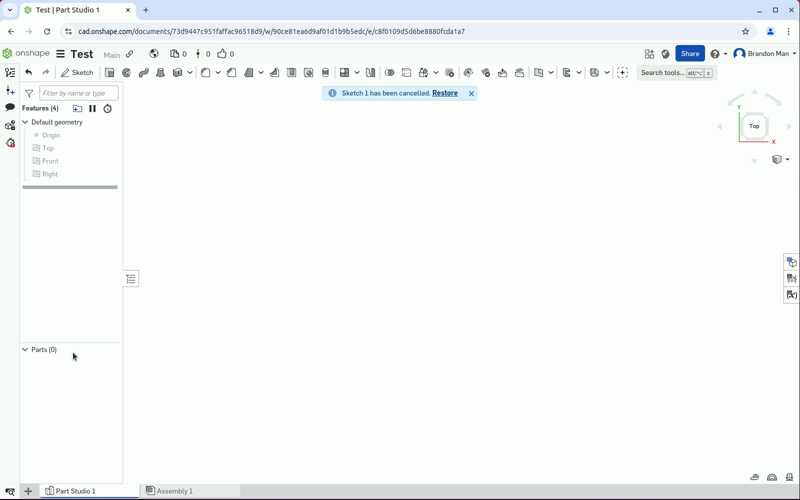
key(shift+p)
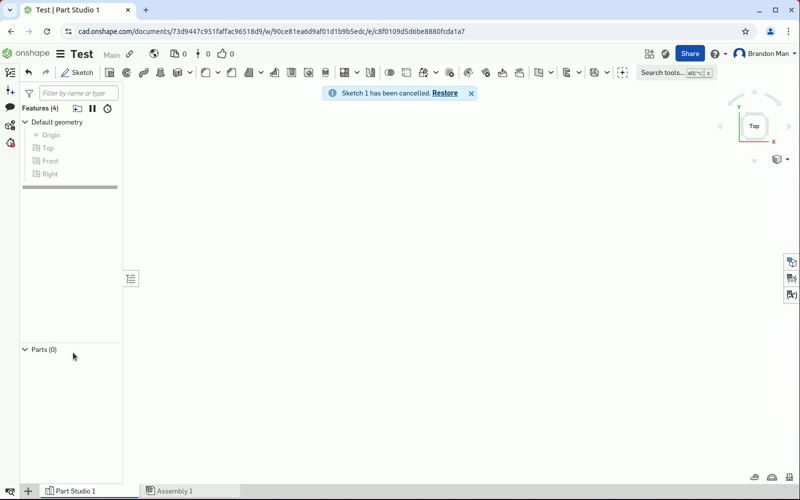
key(space)
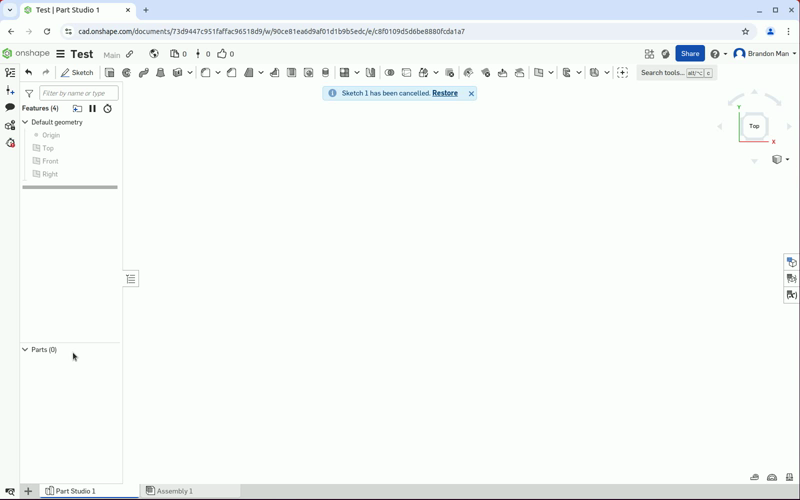
key_down(shift)
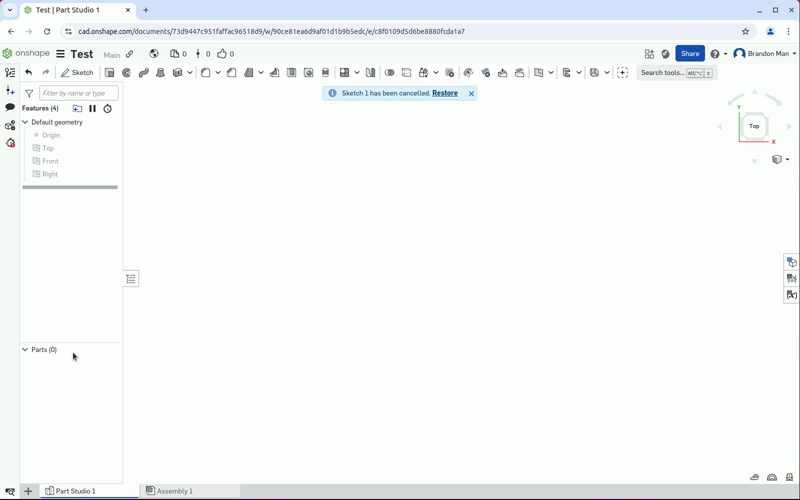
key(up)
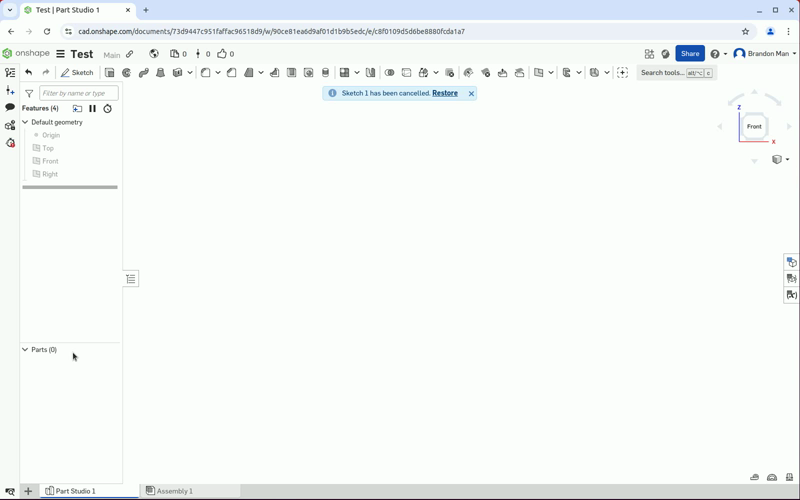
key_up(shift)
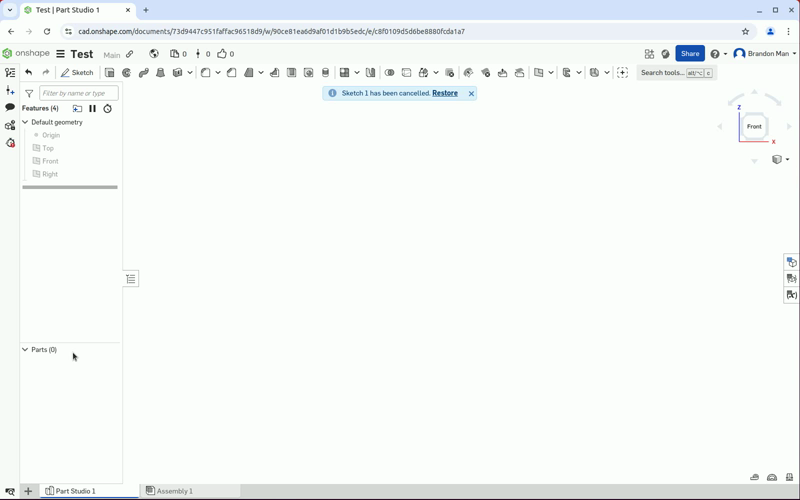
mouse_move(73, 352)
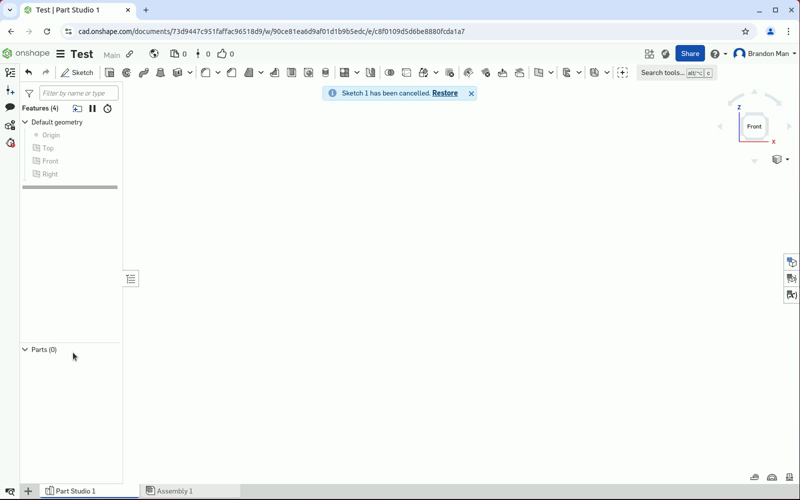
key(shift+y)
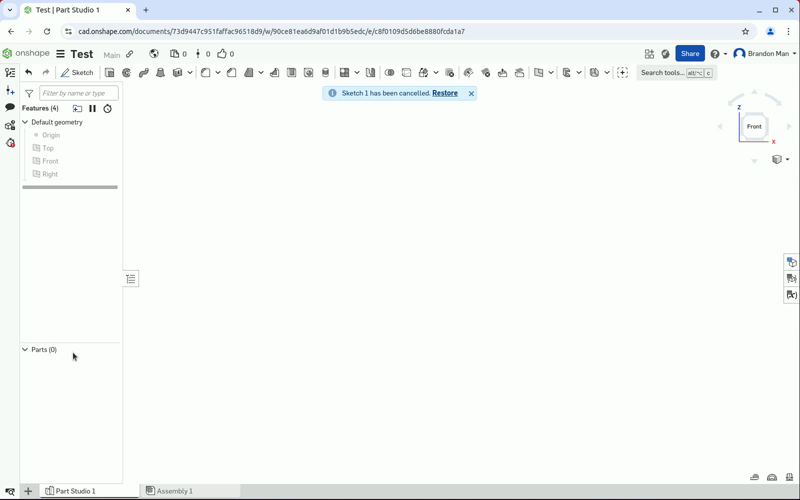
key(shift+s)
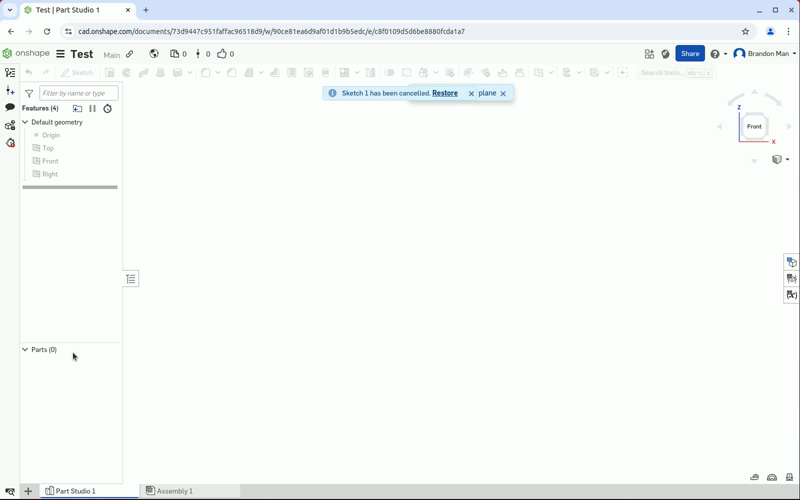
mouse_move(73, 163)
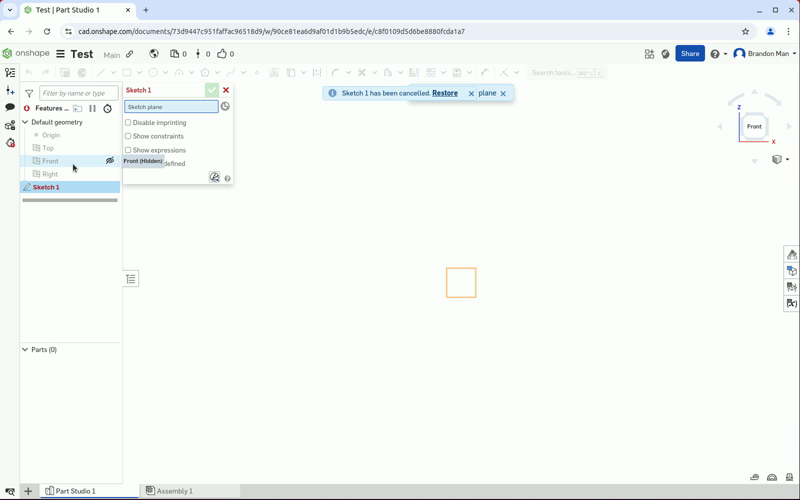
click(73, 163)
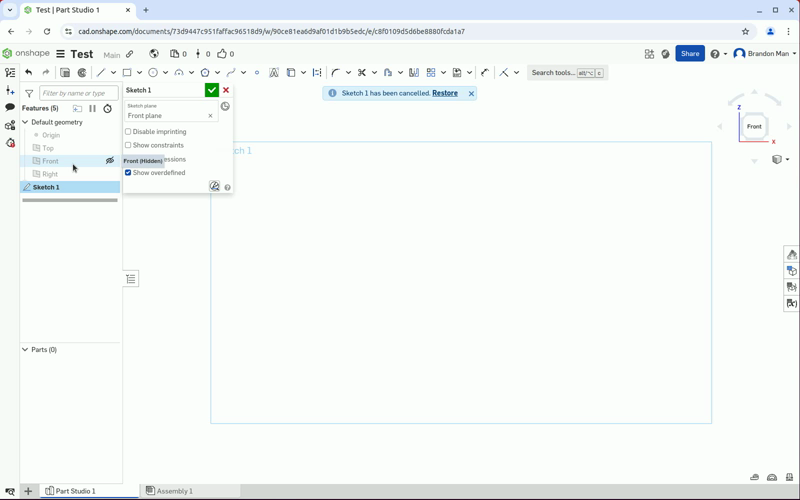
mouse_move(73, 352)
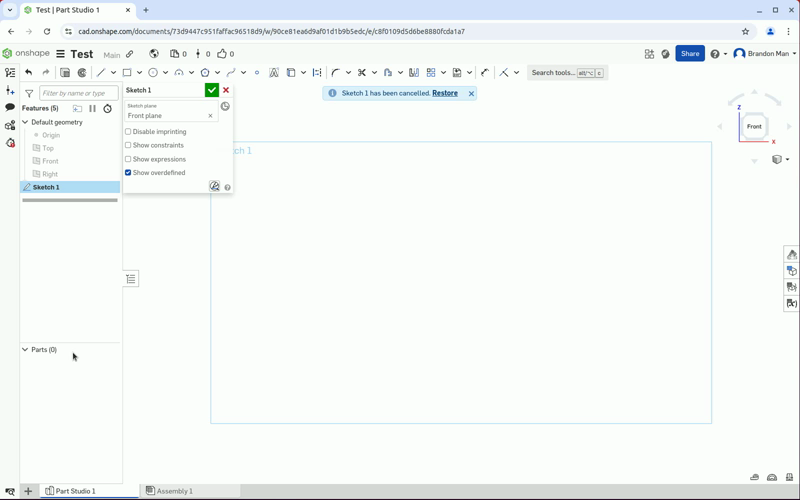
key(y)
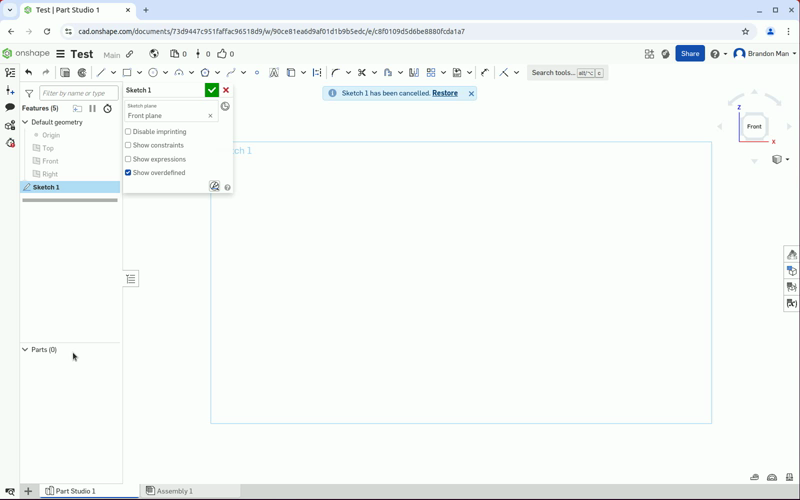
key(l)
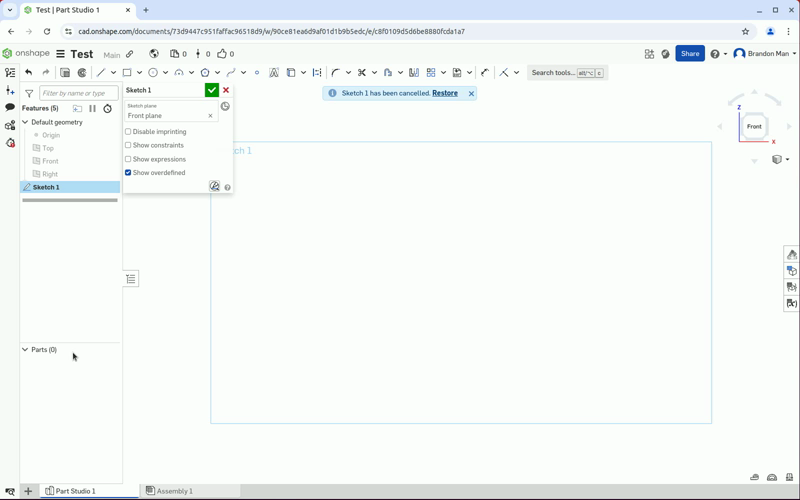
key_down(shift)
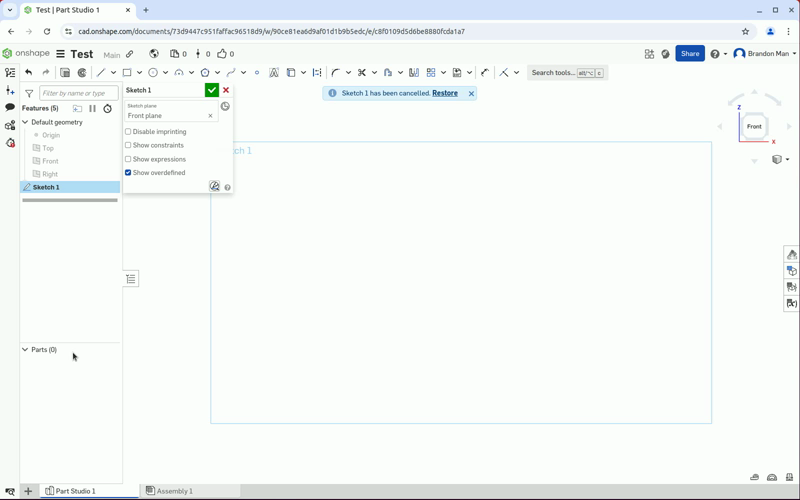
mouse_move(446, 288)
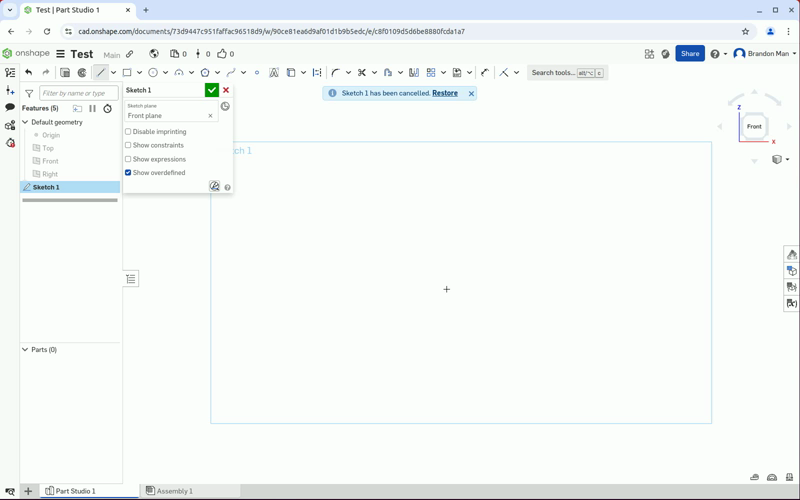
click(446, 288)
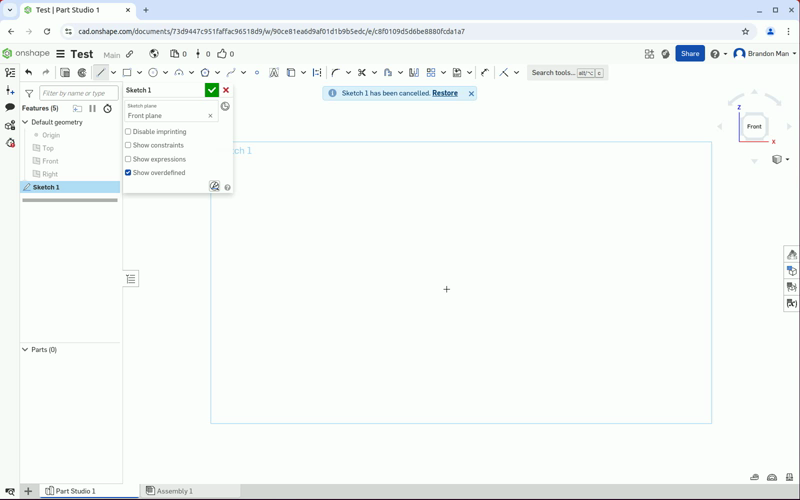
key_up(shift)
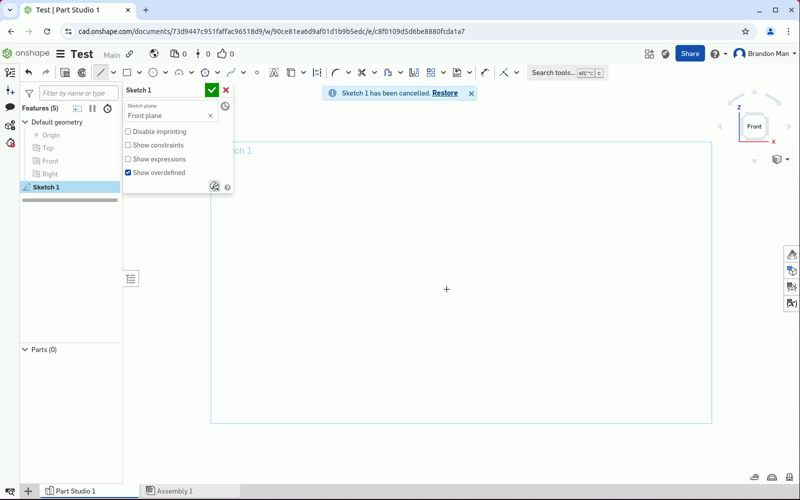
key_down(shift)
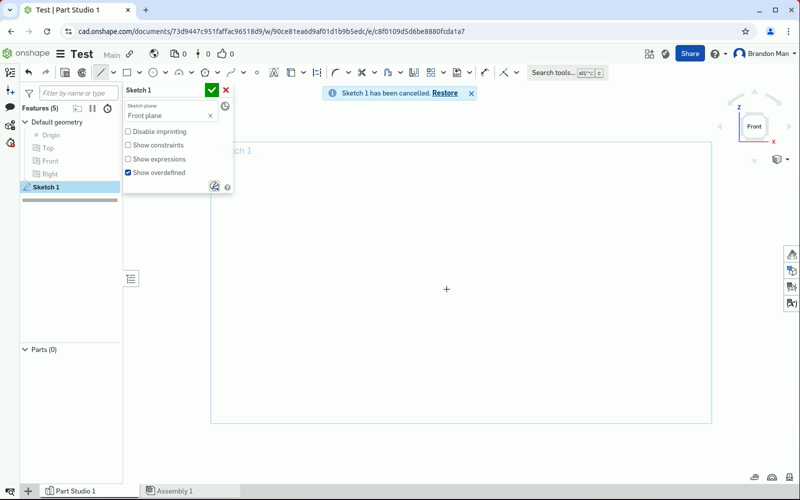
mouse_move(476, 288)
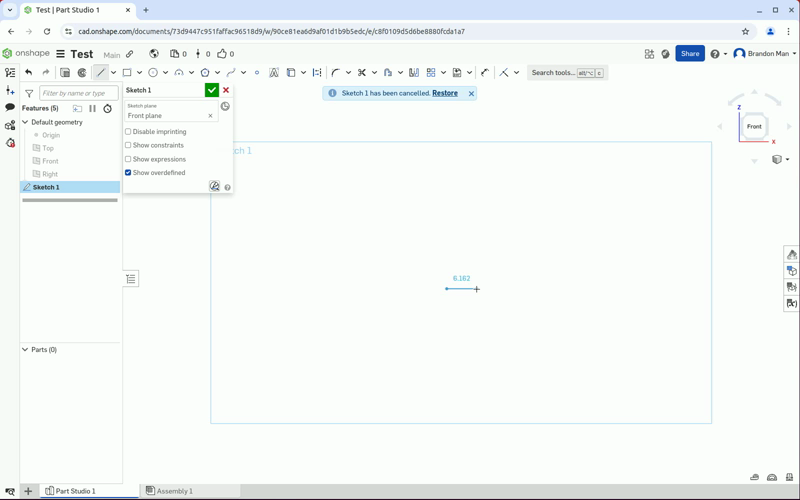
mouse_move(474, 288)
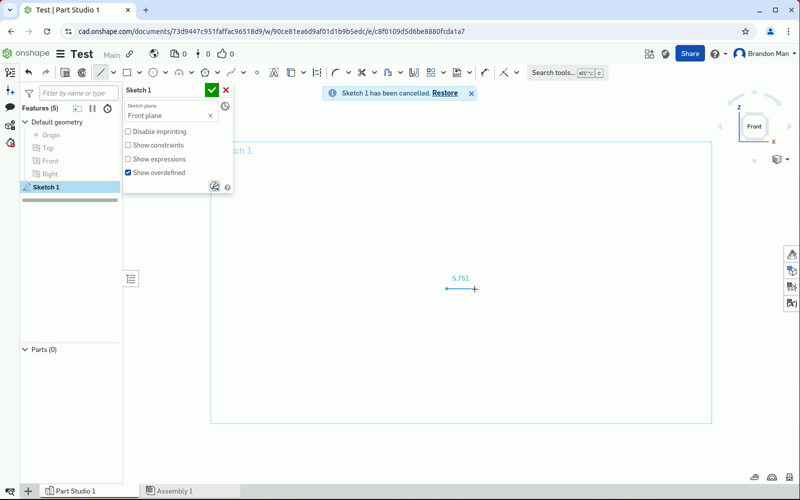
click(474, 288)
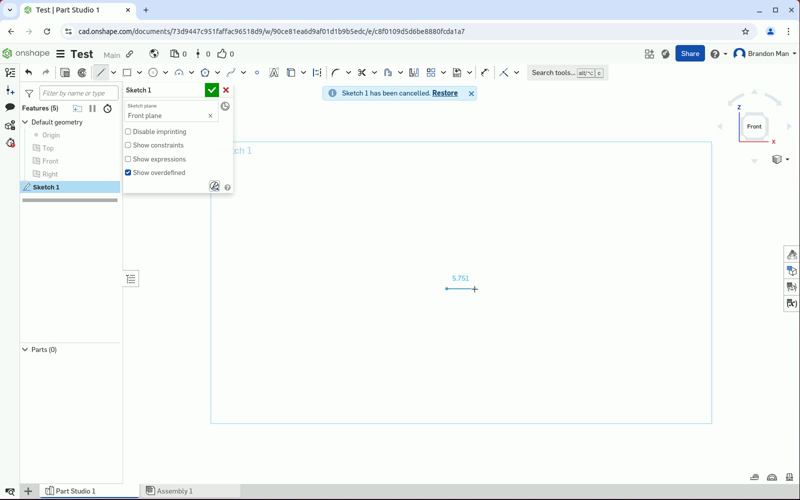
key_up(shift)
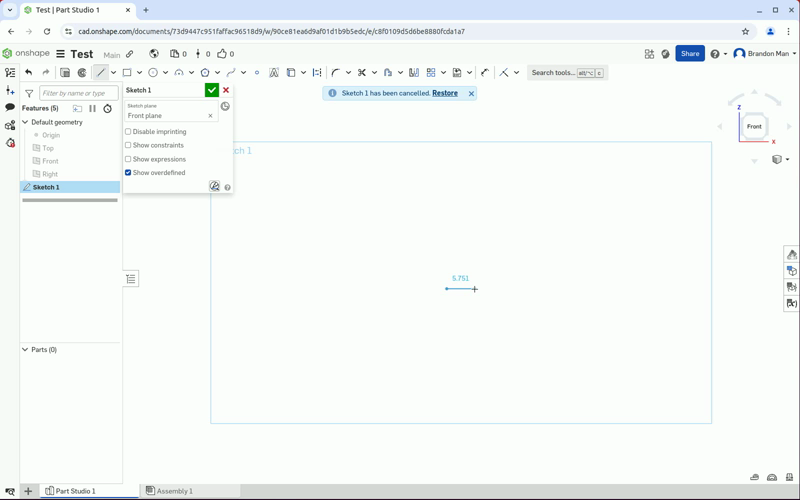
key_down(shift)
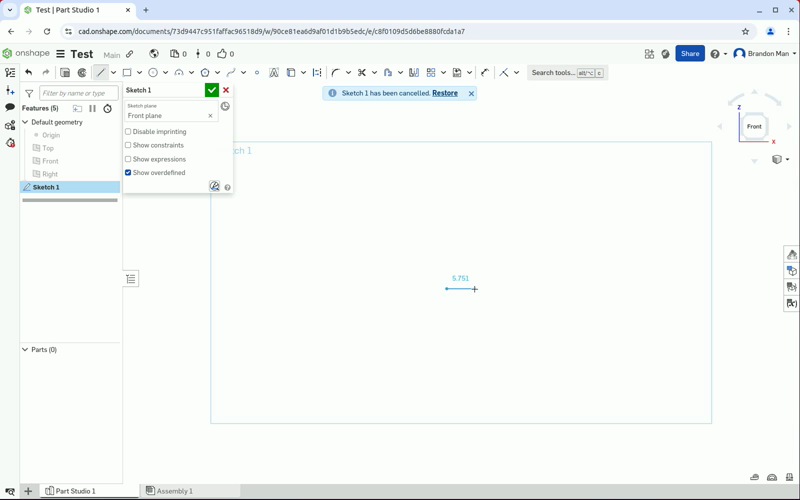
mouse_move(504, 288)
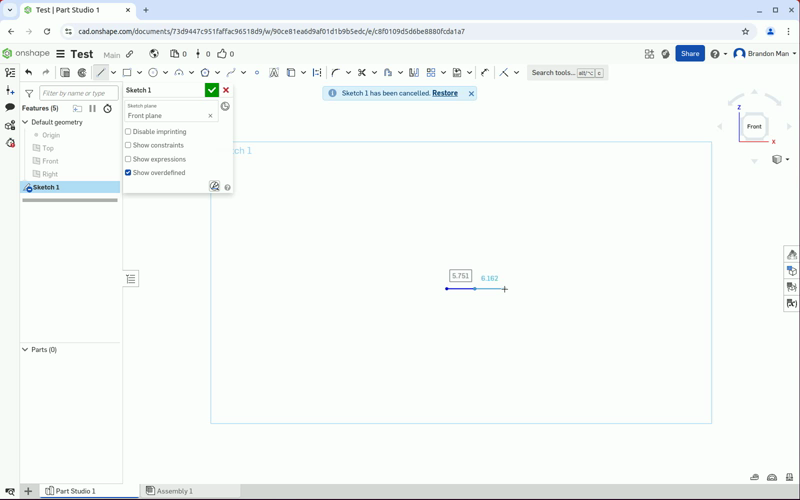
mouse_move(474, 276)
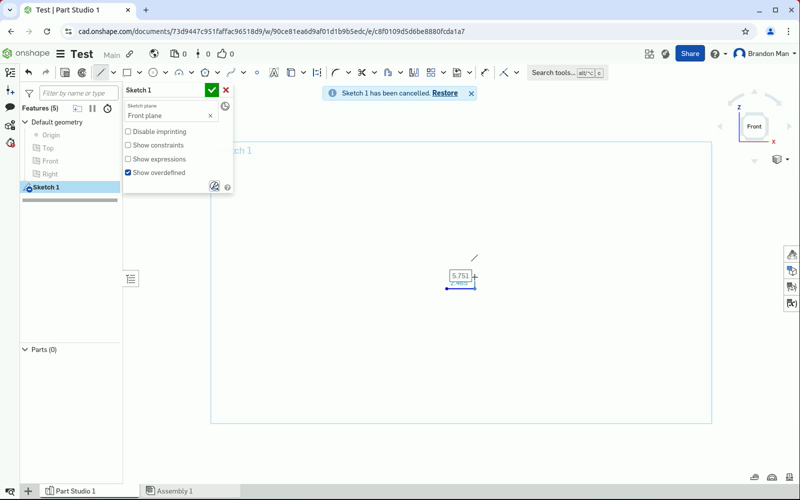
click(474, 276)
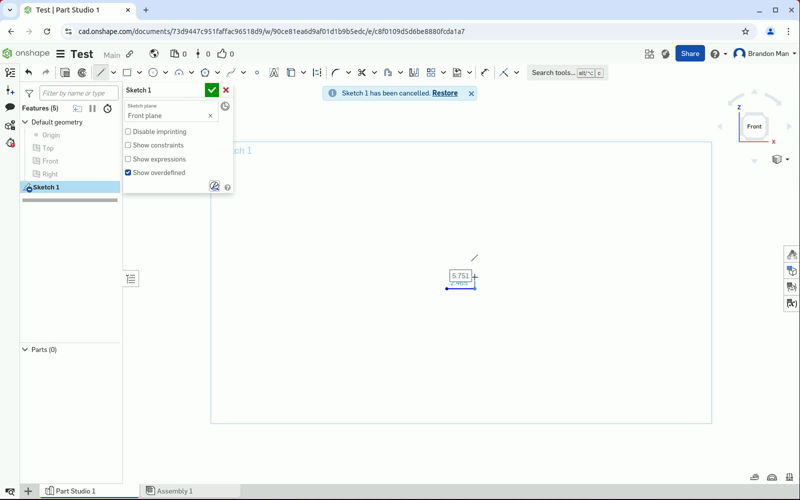
key_up(shift)
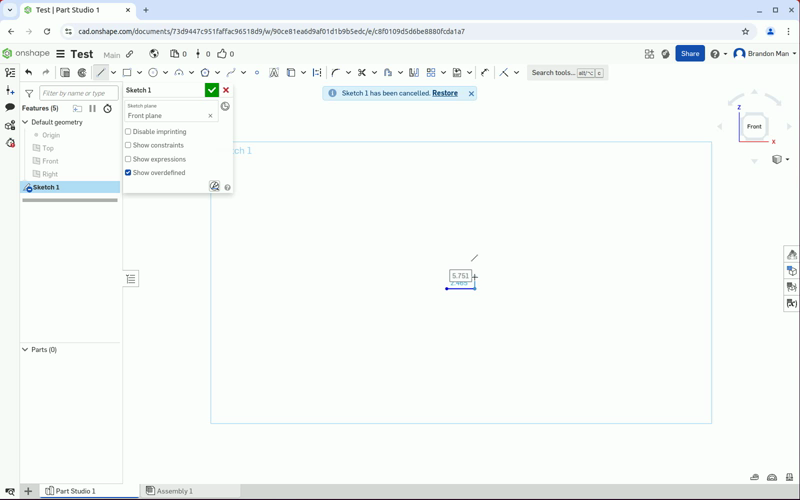
key_down(shift)
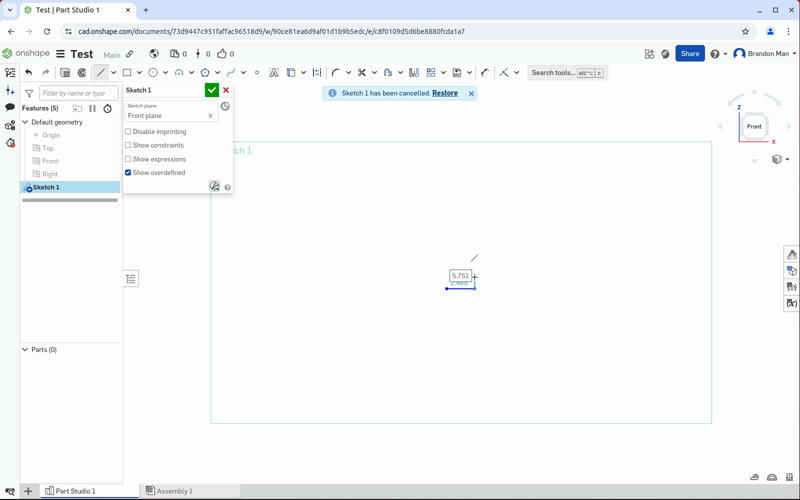
mouse_move(504, 276)
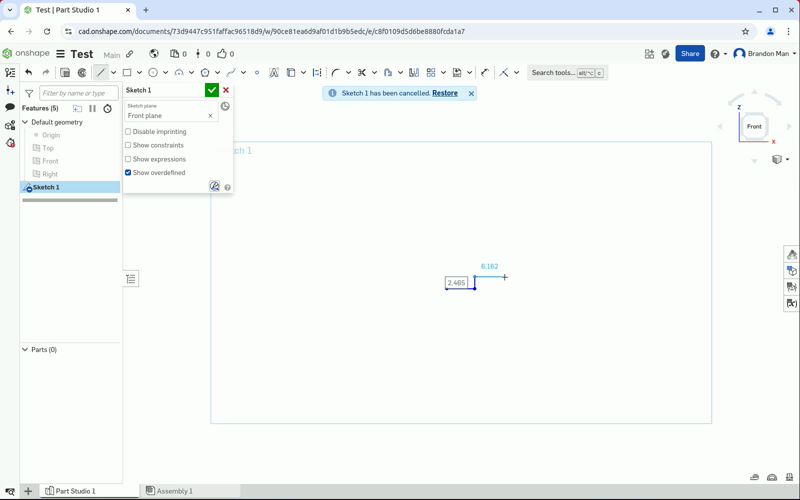
mouse_move(446, 276)
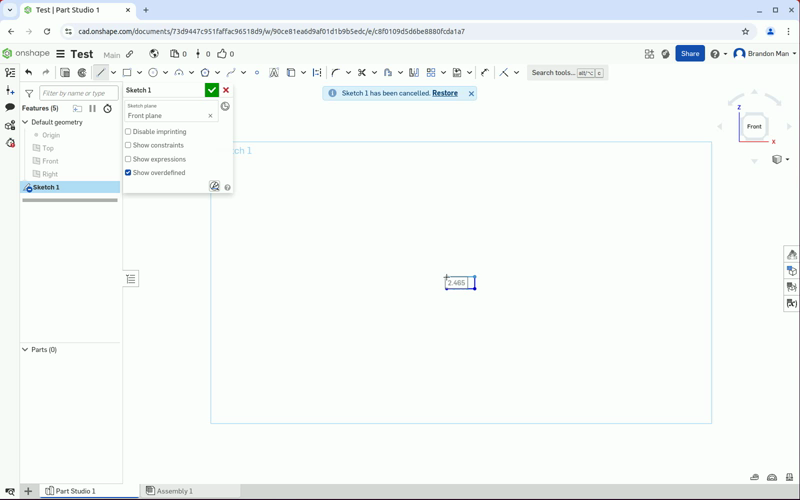
click(446, 276)
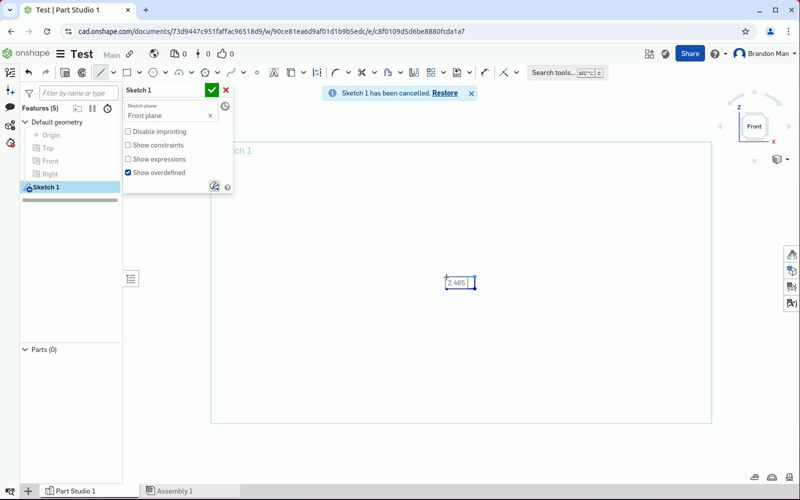
key_up(shift)
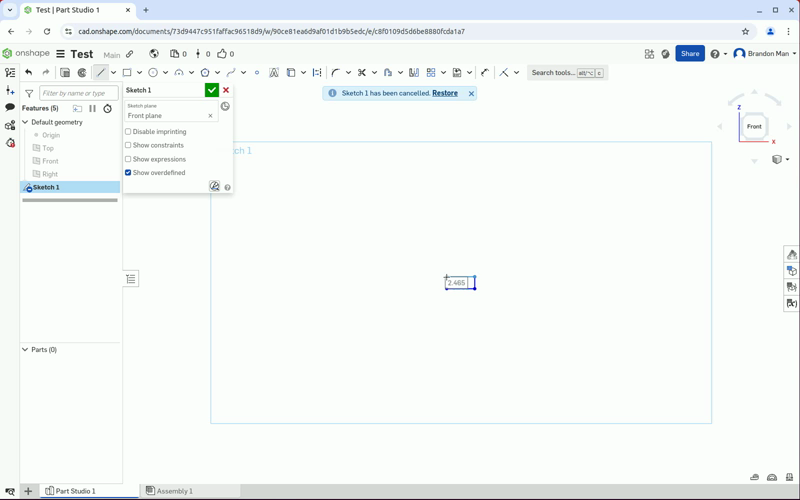
mouse_move(476, 276)
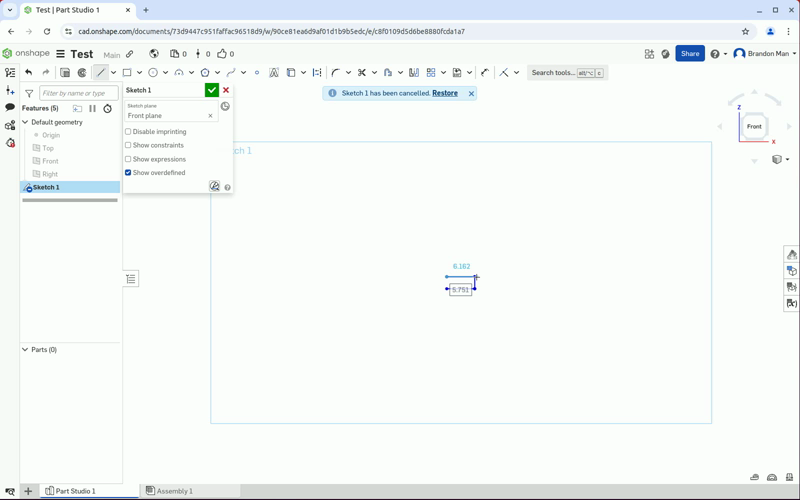
key_down(shift)
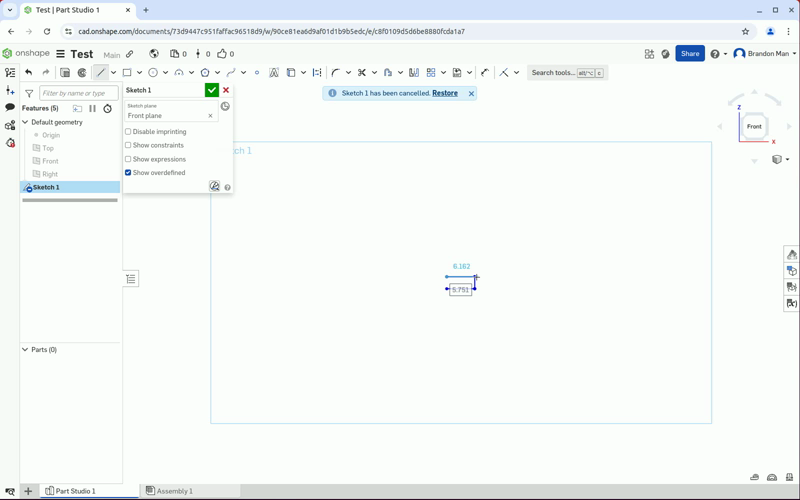
mouse_move(446, 288)
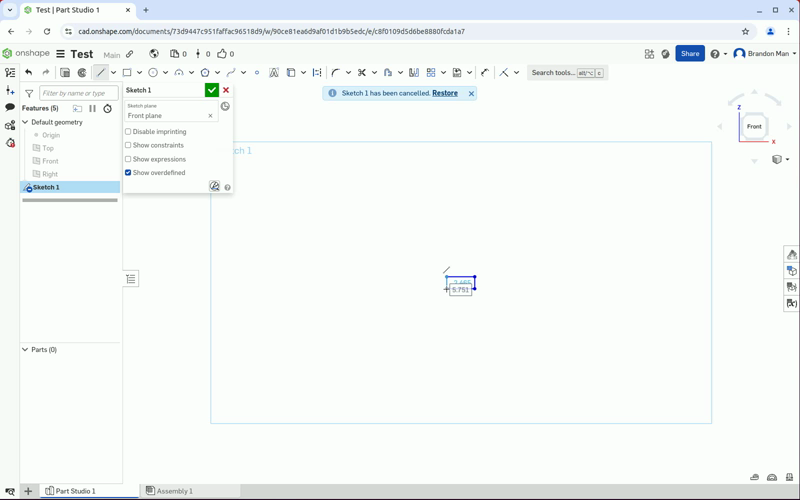
key_up(shift)
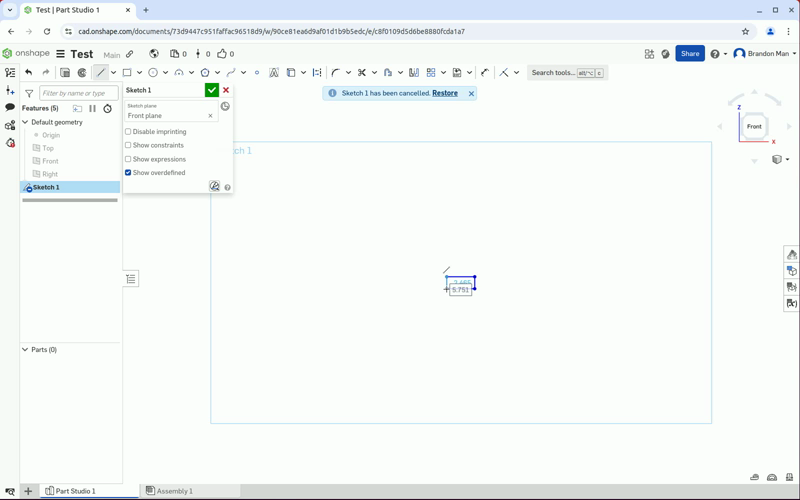
click(446, 288)
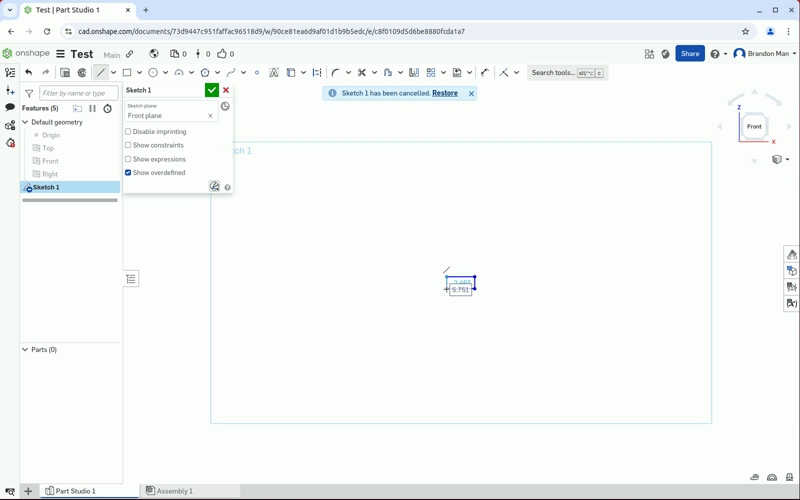
key(esc)
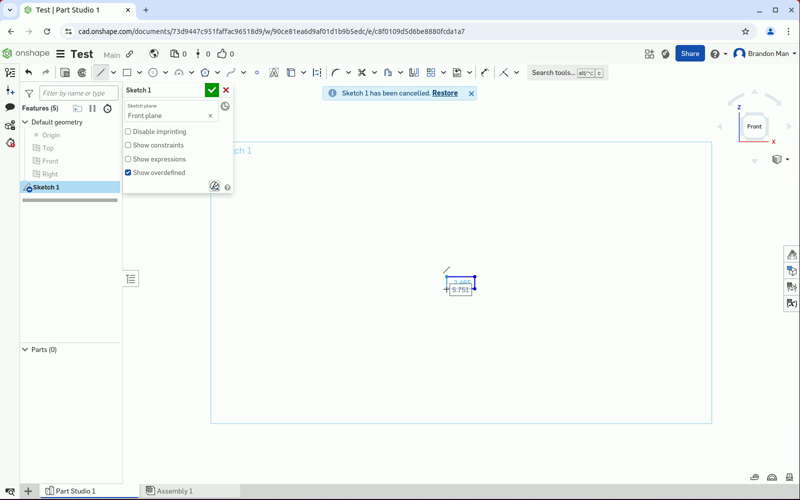
mouse_move(452, 279)
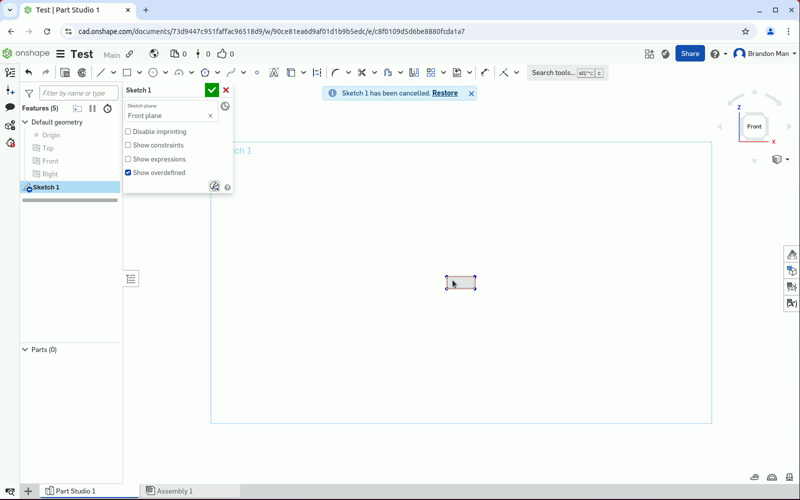
scroll(6)
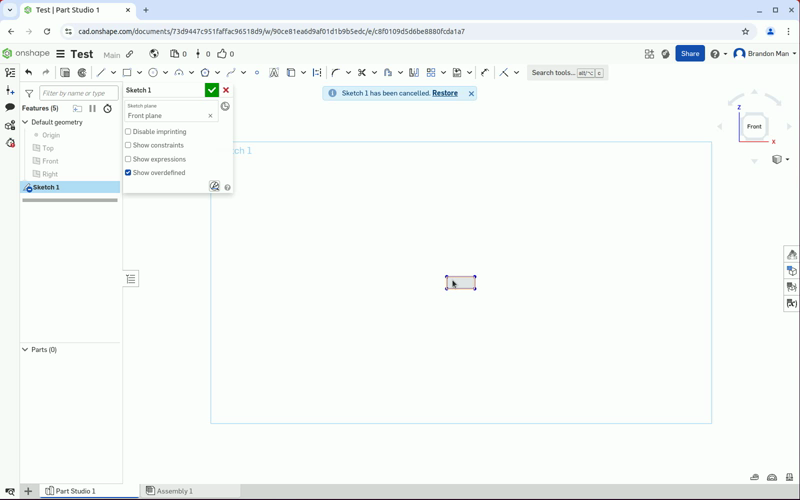
scroll(6)
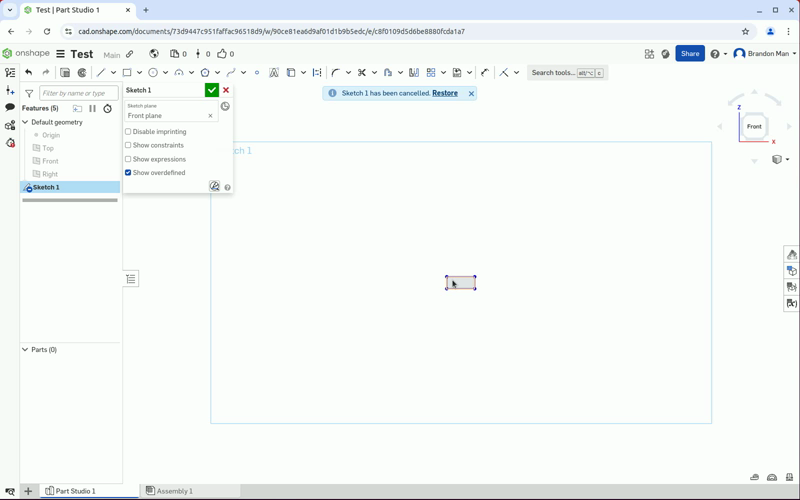
scroll(6)
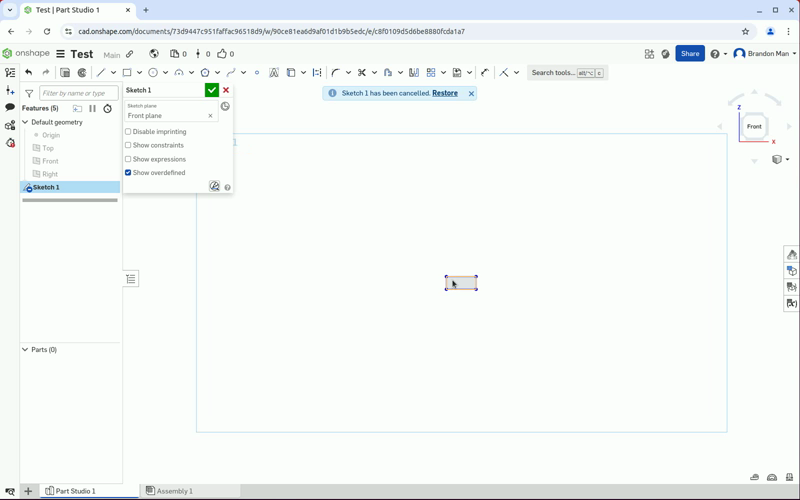
scroll(6)
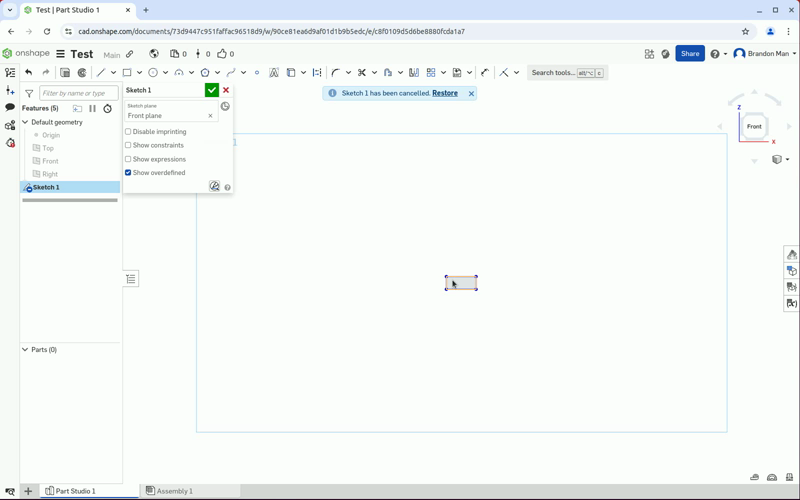
scroll(6)
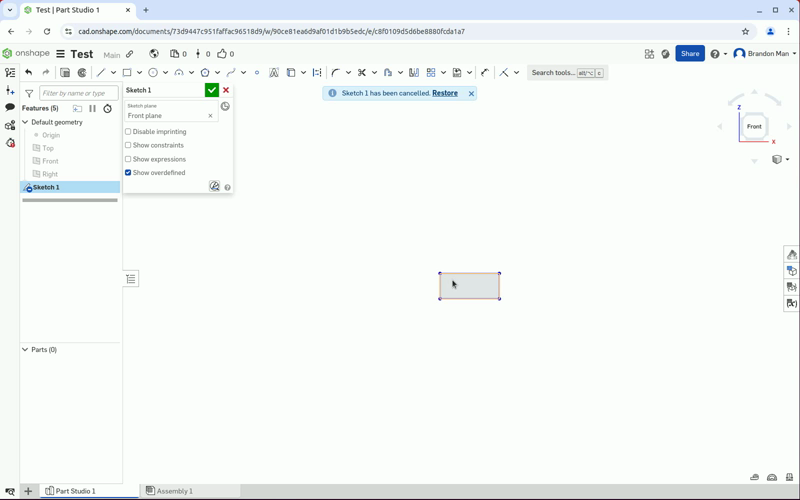
scroll(6)
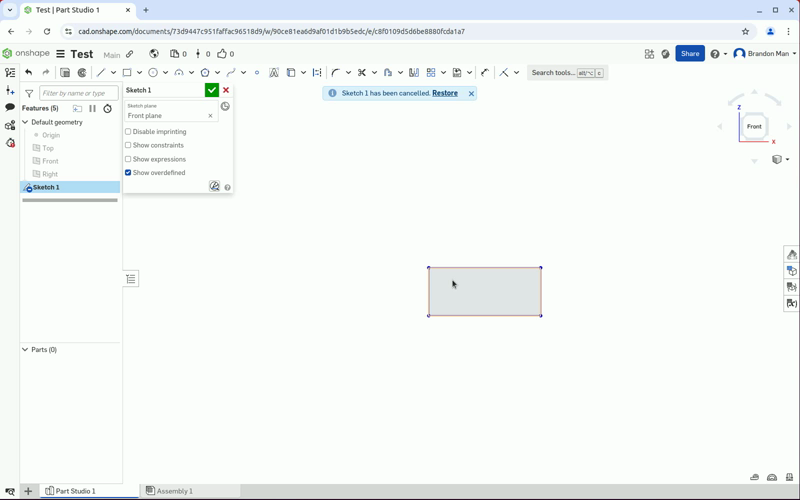
scroll(6)
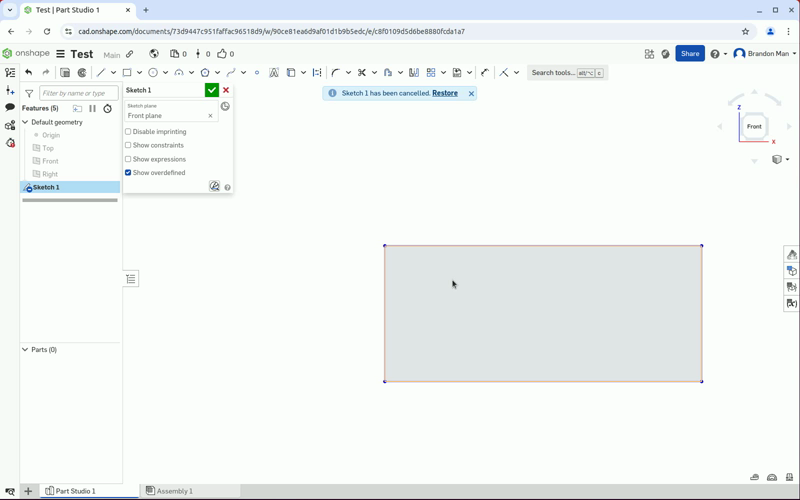
click(452, 279)
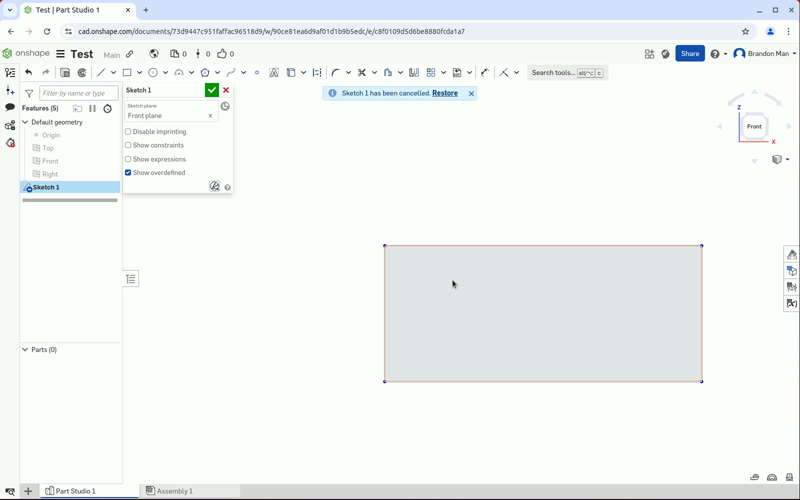
scroll(-6)
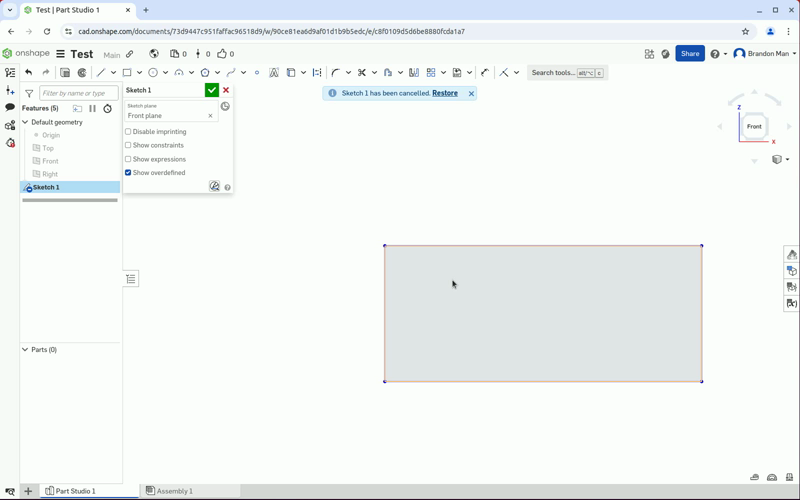
scroll(-6)
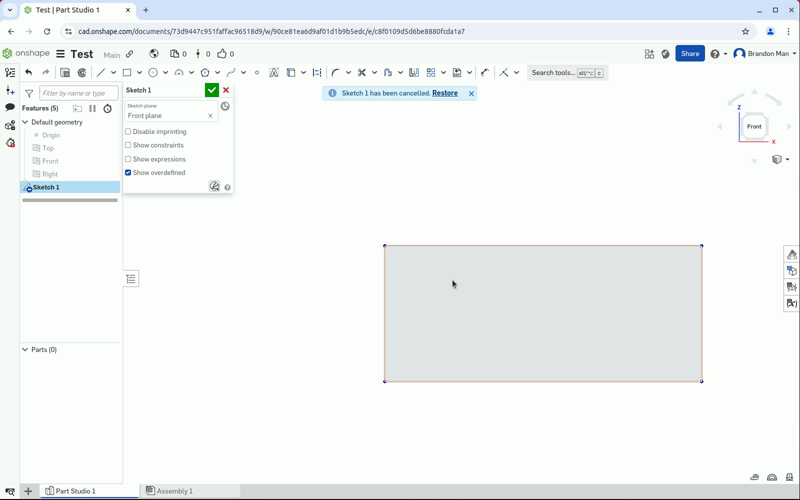
scroll(-6)
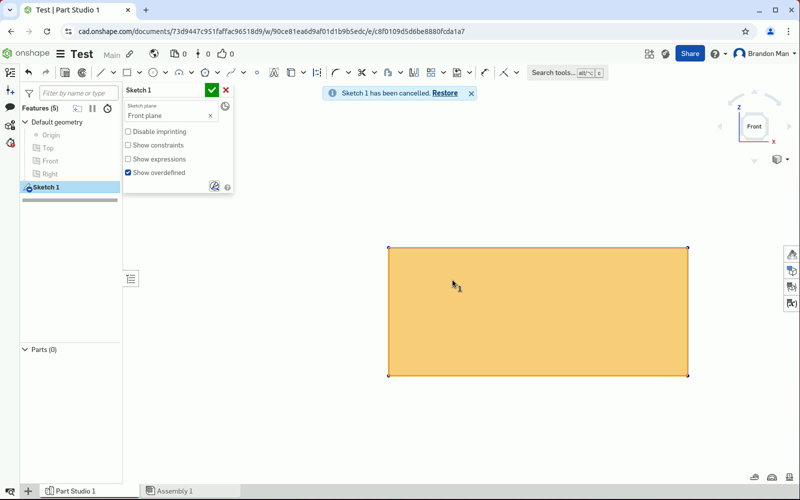
scroll(-6)
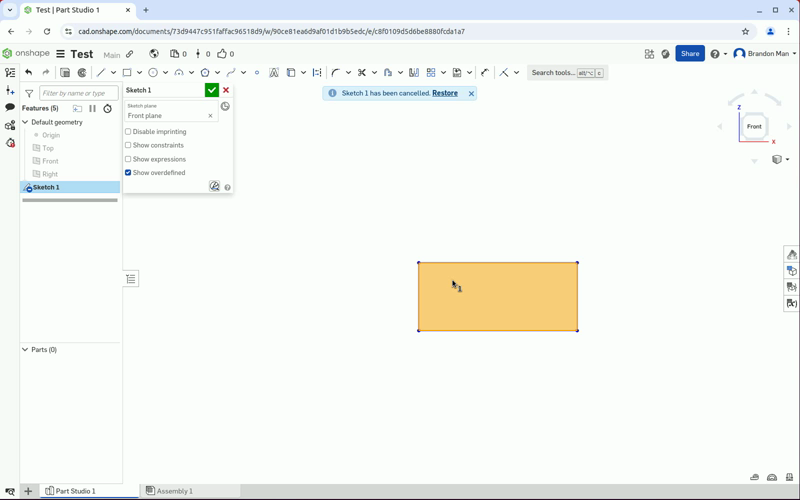
scroll(-6)
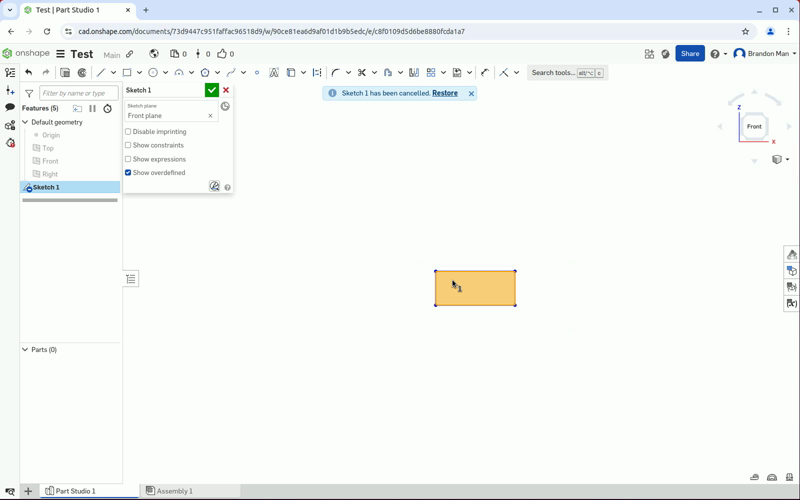
scroll(-6)
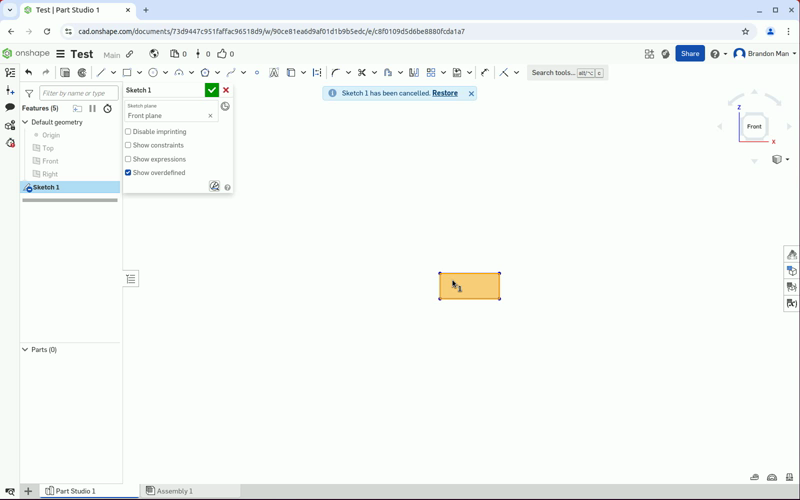
scroll(-6)
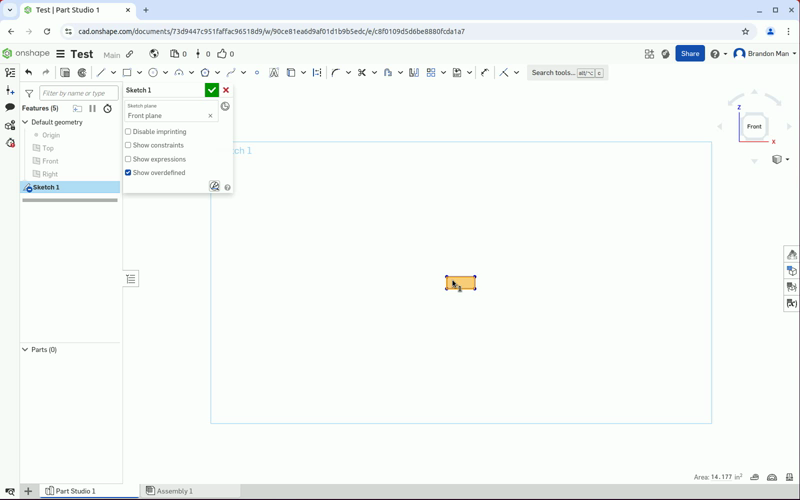
mouse_move(73, 352)
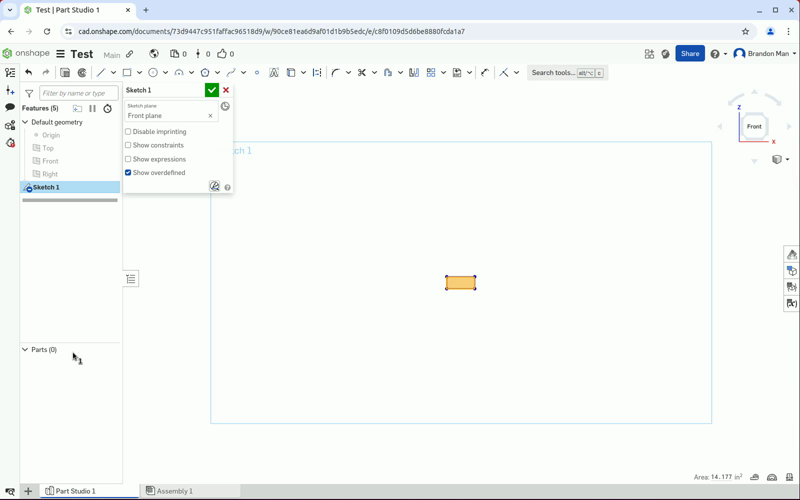
key(shift+y)
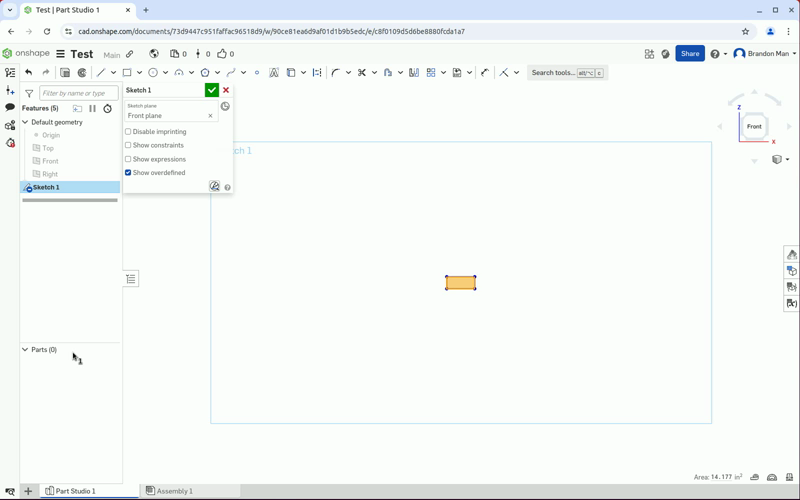
key(shift+e)
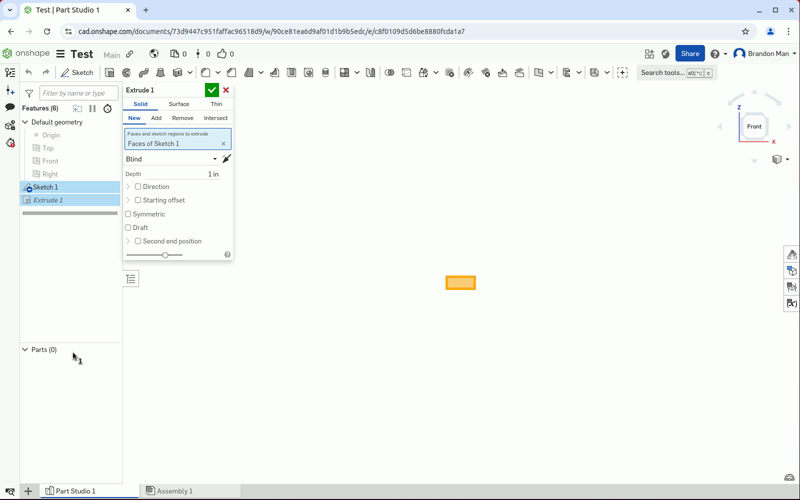
mouse_move(143, 106)
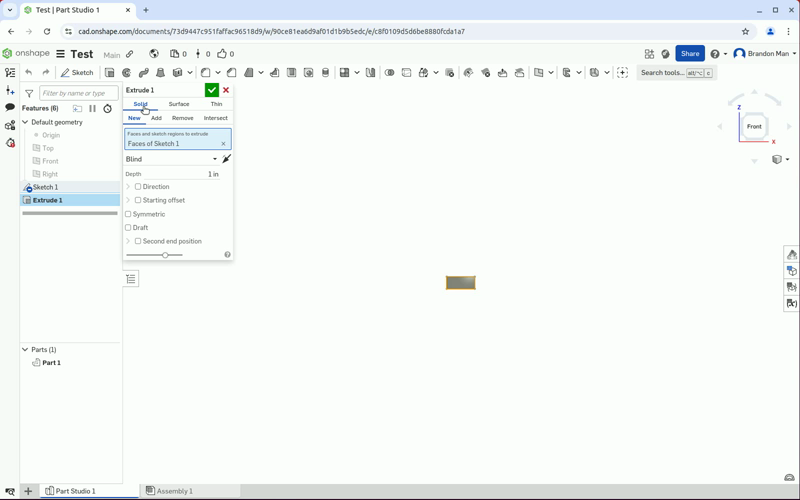
click(143, 106)
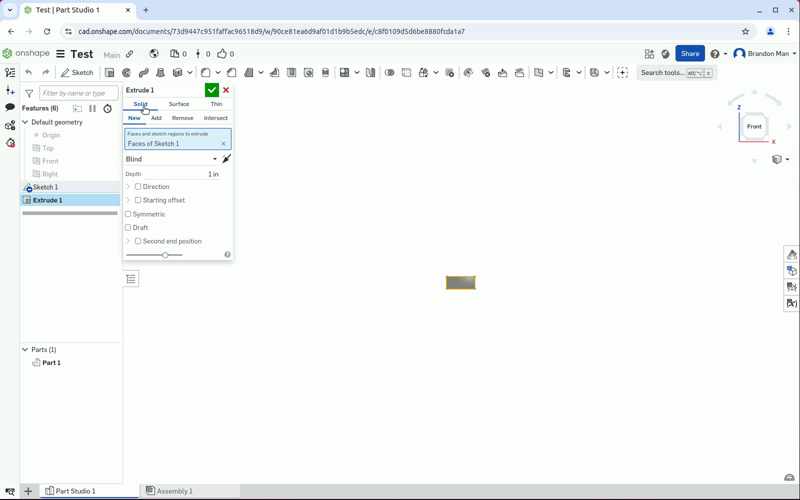
mouse_move(137, 120)
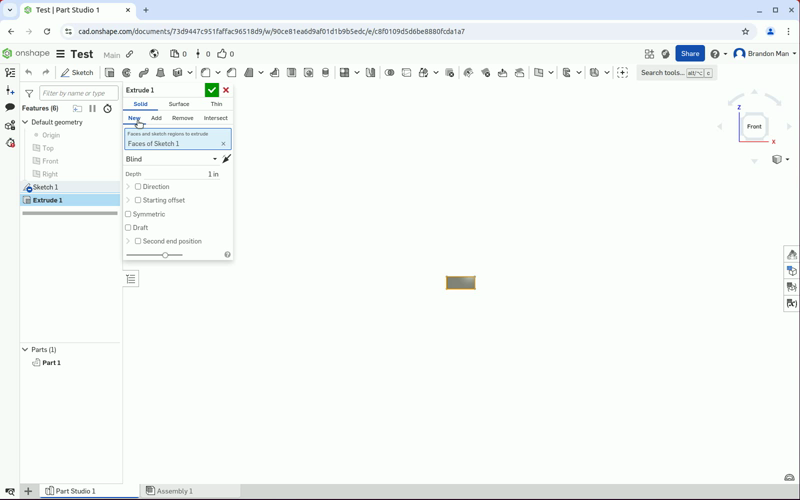
click(137, 120)
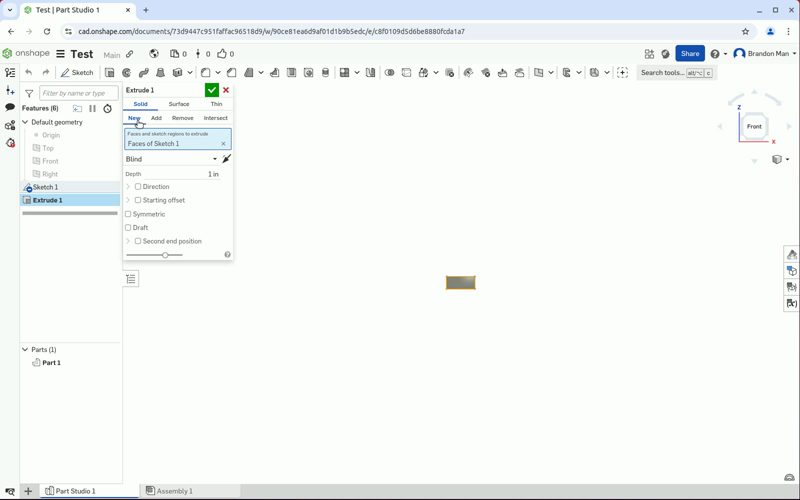
key(tab, 4)
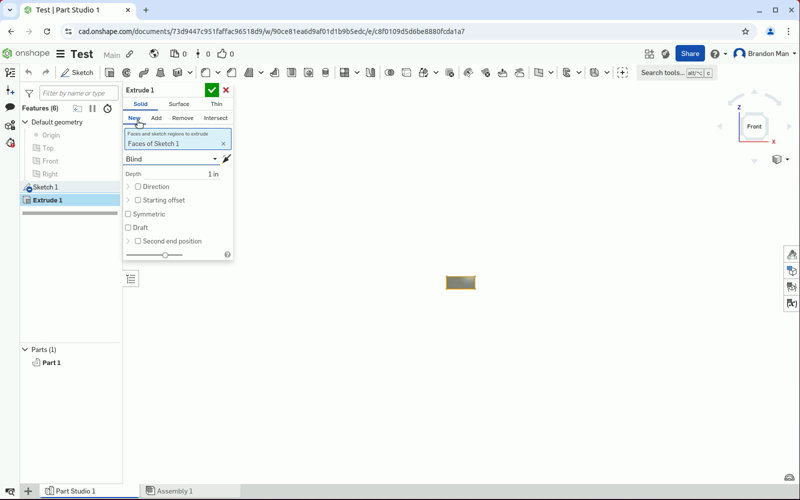
text(-23.108)
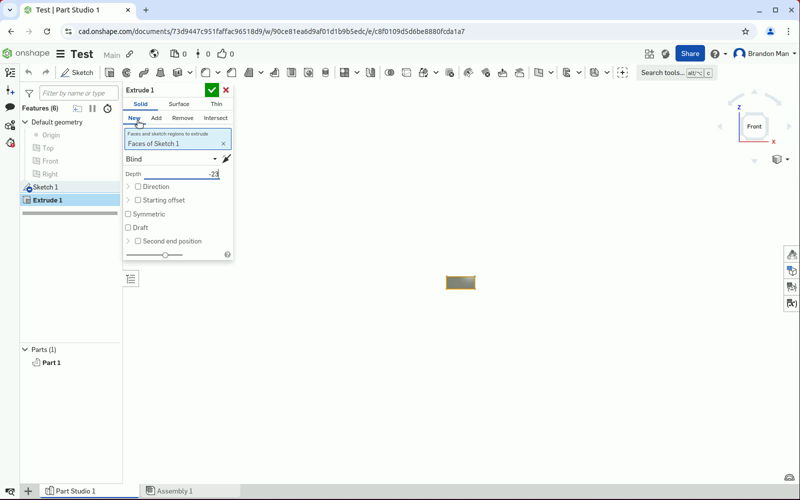
key(enter)
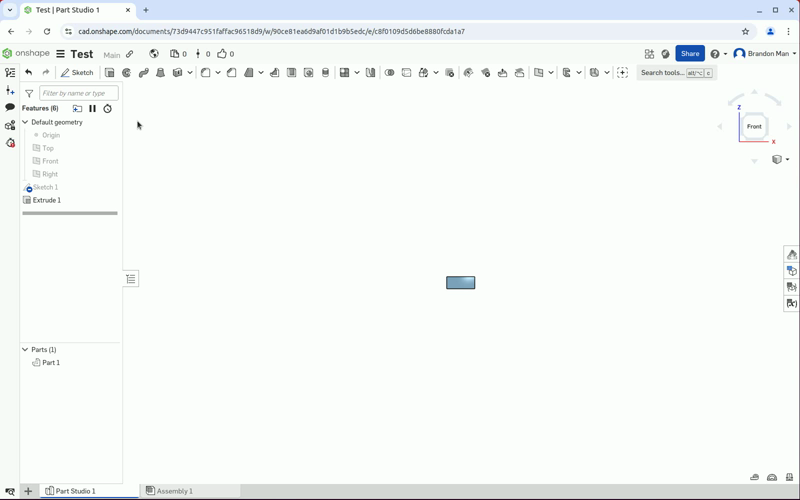
key(shift+h)
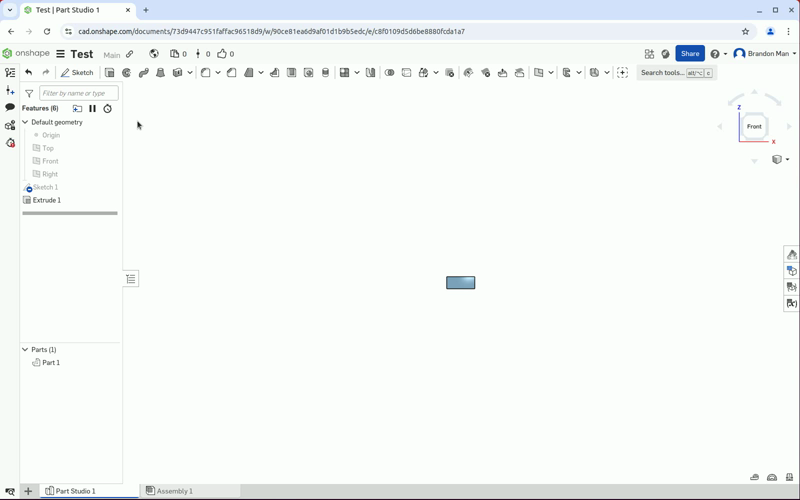
key(shift+h)
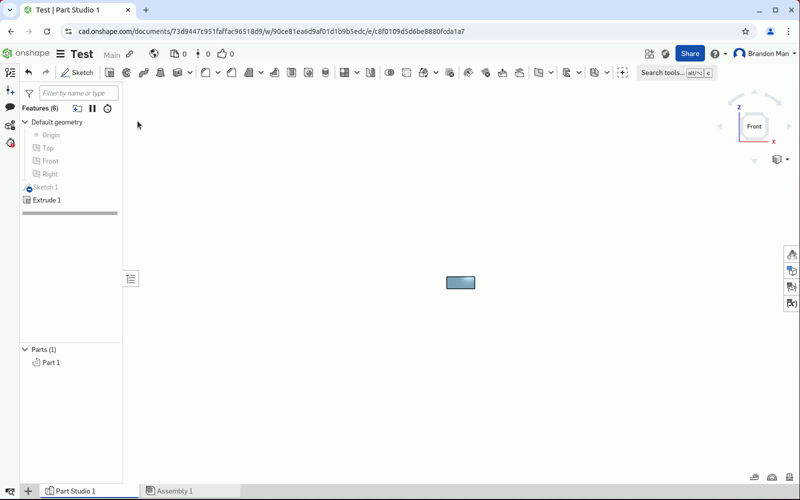
mouse_move(73, 189)
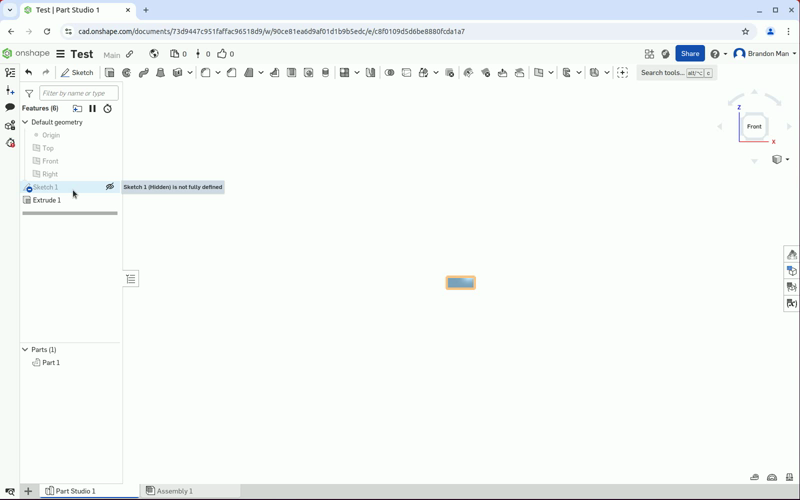
click(73, 189)
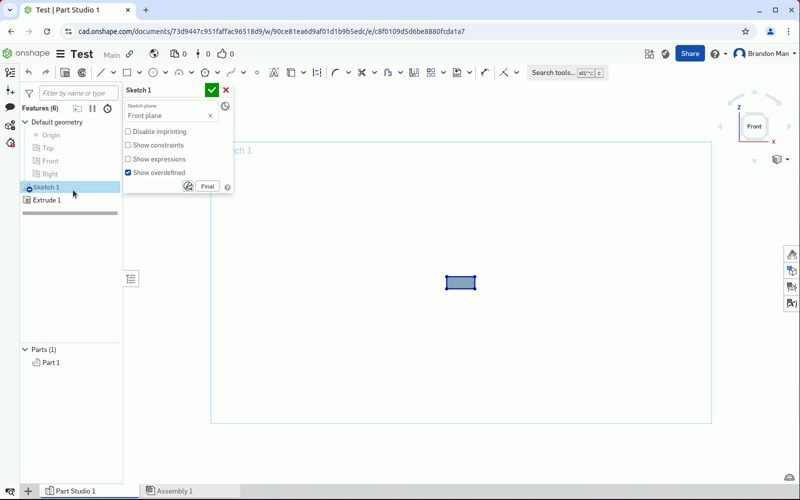
mouse_move(229, 92)
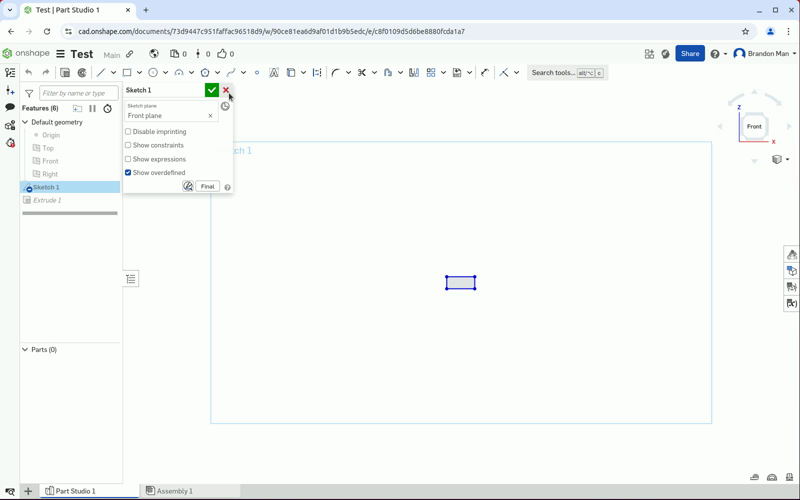
click(229, 92)
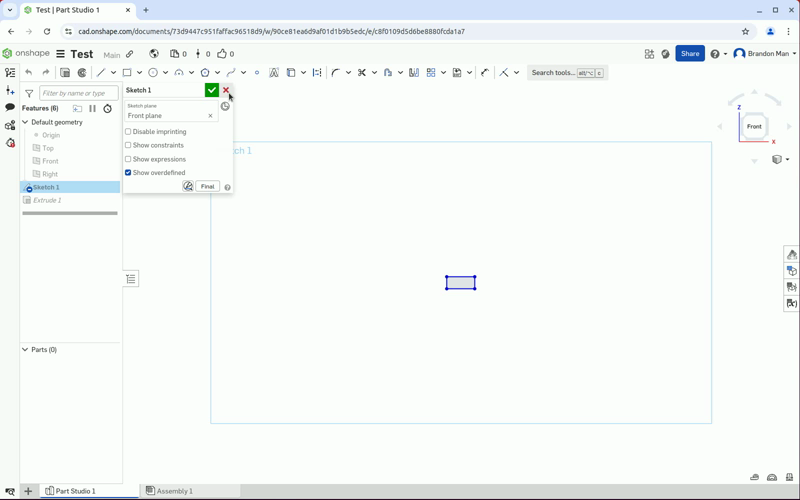
key(shift+s)
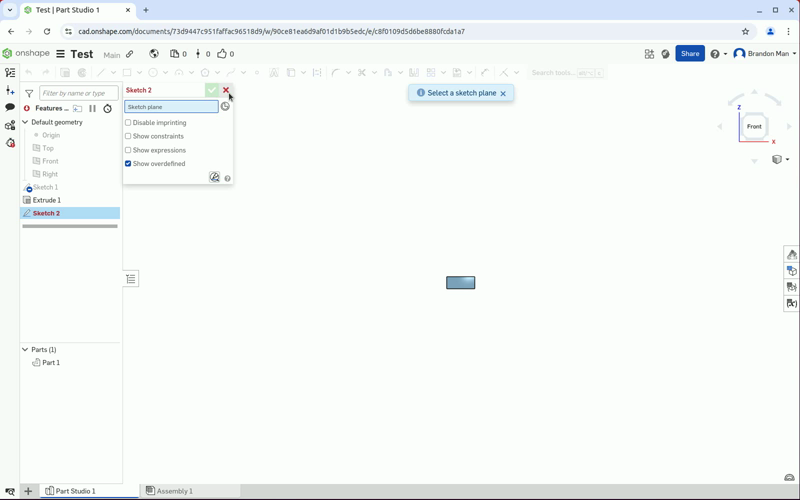
mouse_move(73, 163)
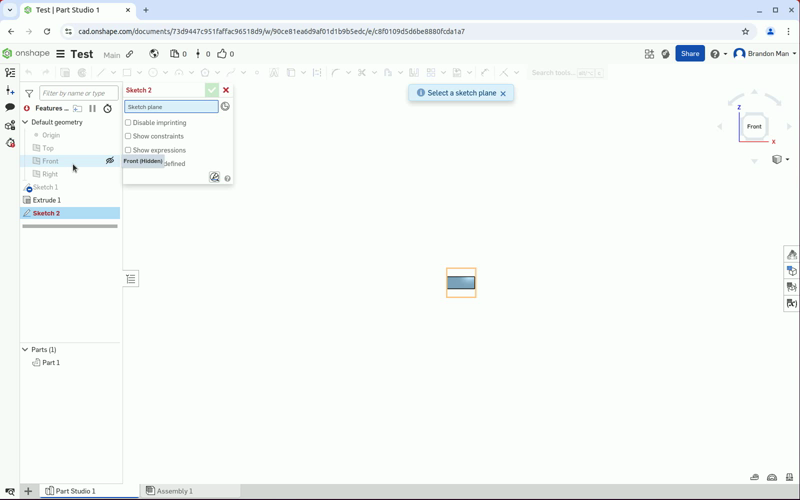
click(73, 163)
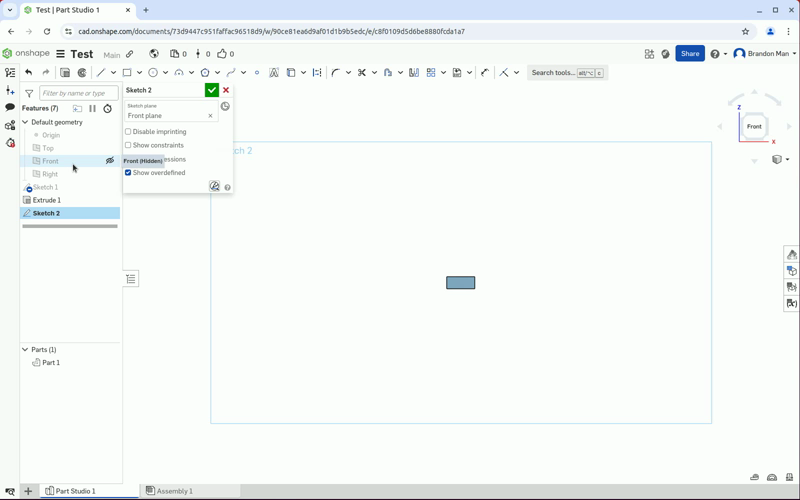
mouse_move(73, 352)
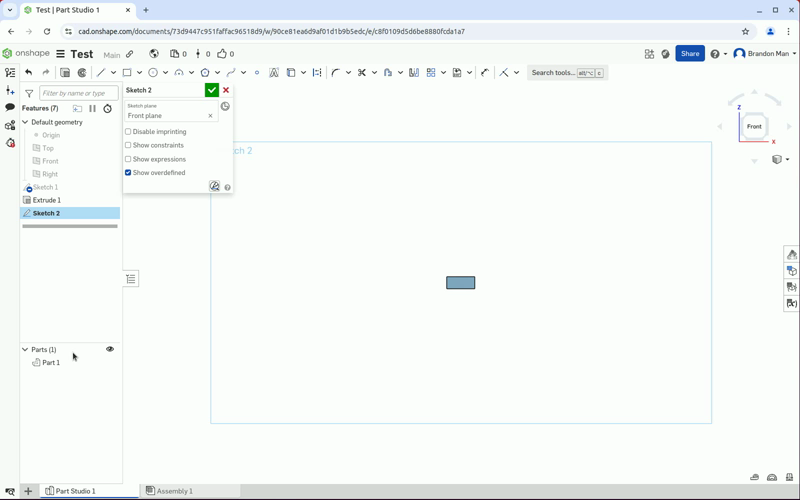
key(y)
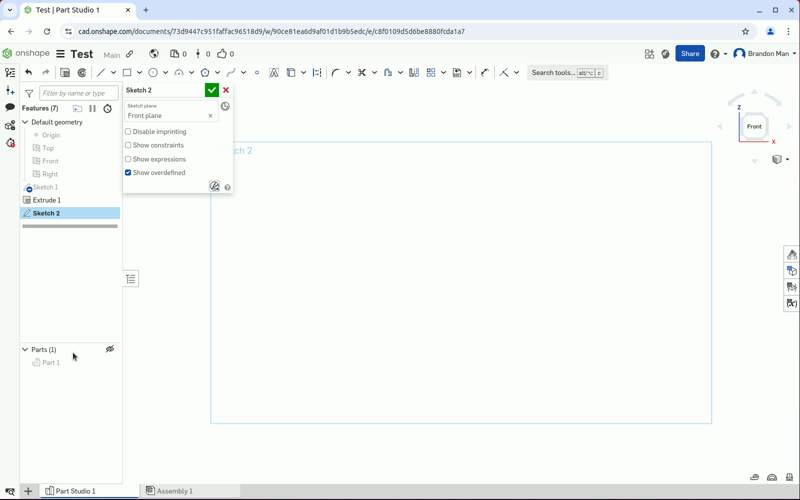
key(l)
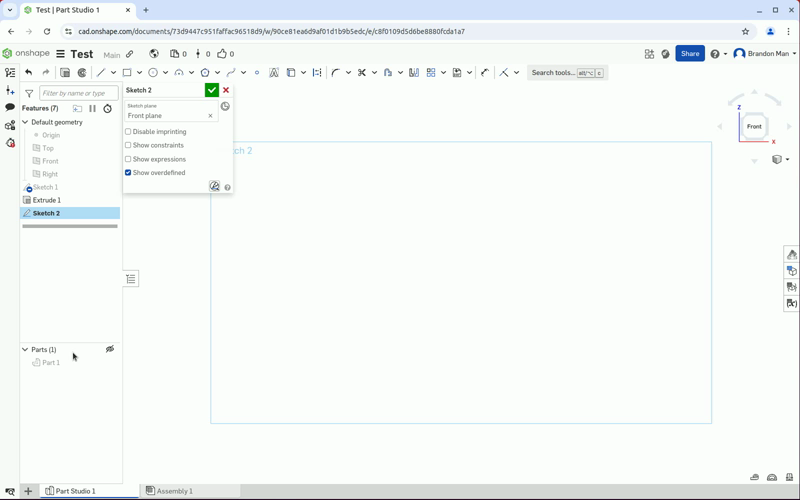
key_down(shift)
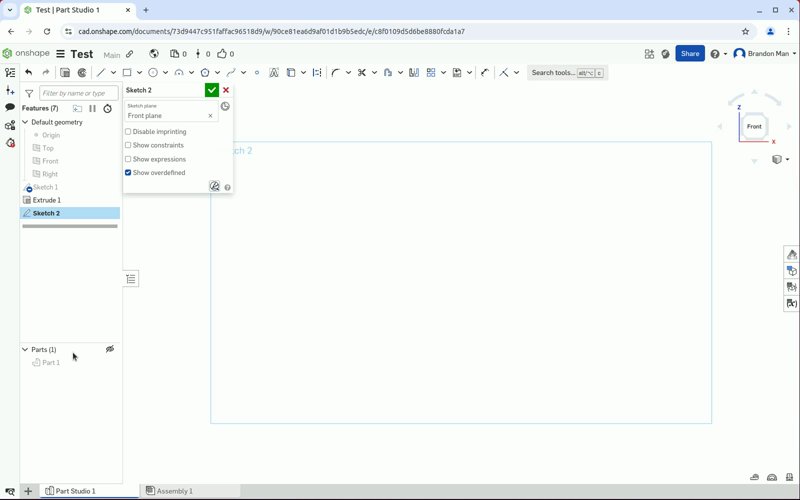
mouse_move(451, 284)
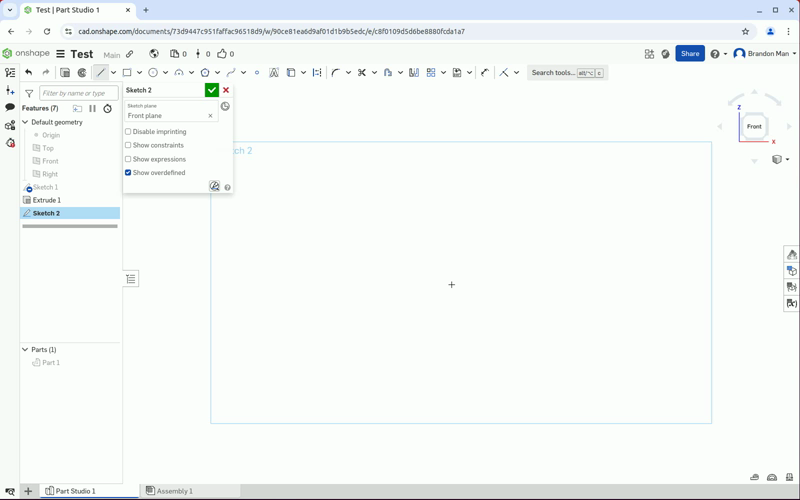
click(451, 284)
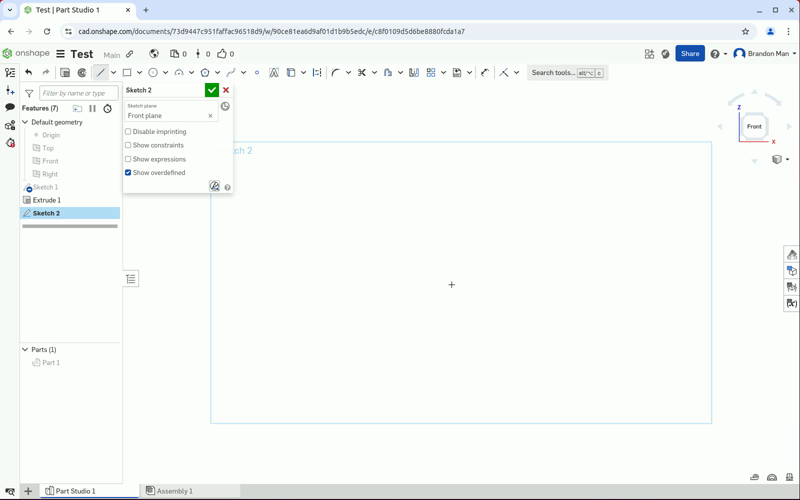
key_up(shift)
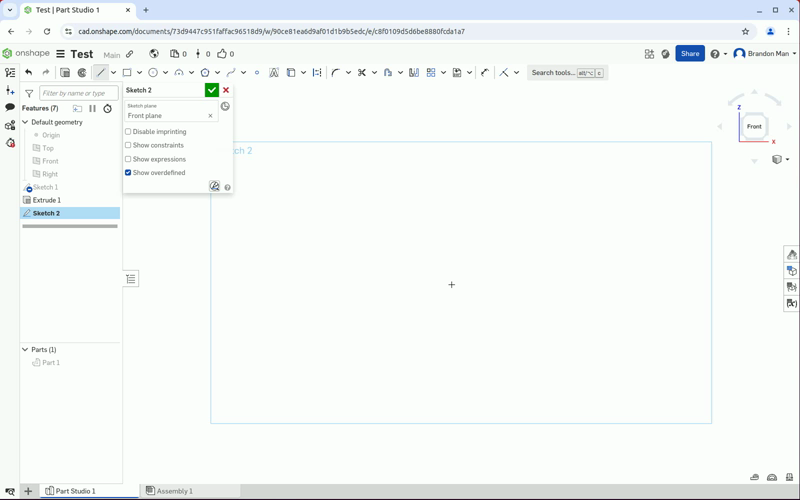
key_down(shift)
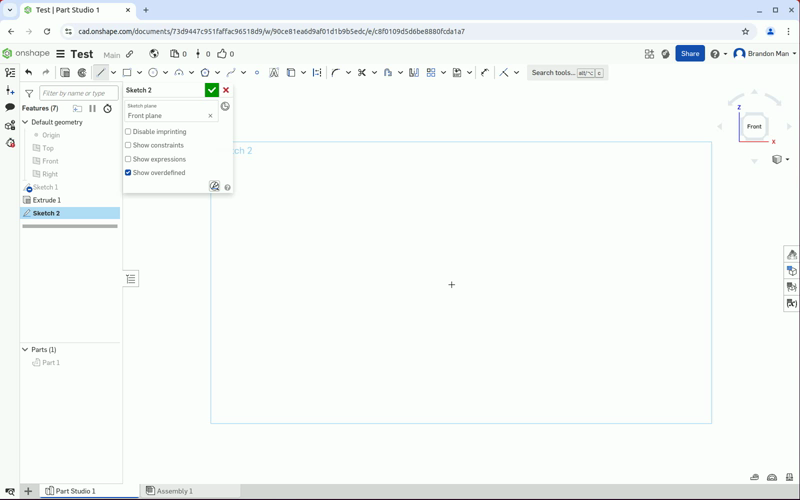
mouse_move(481, 284)
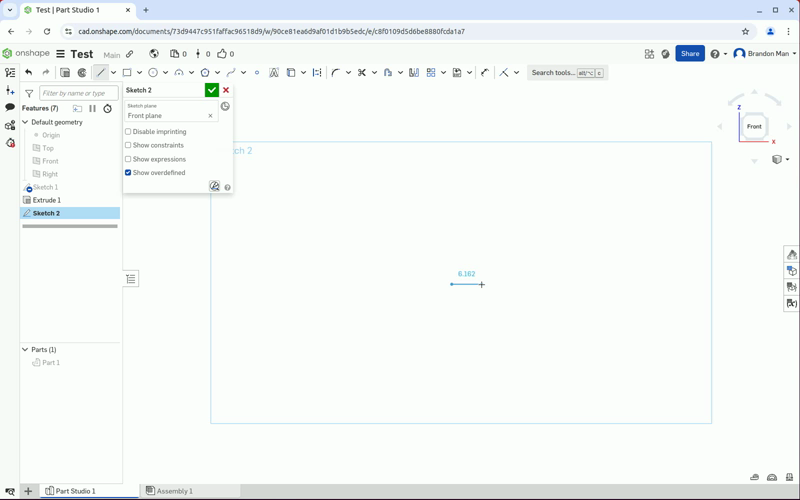
mouse_move(455, 284)
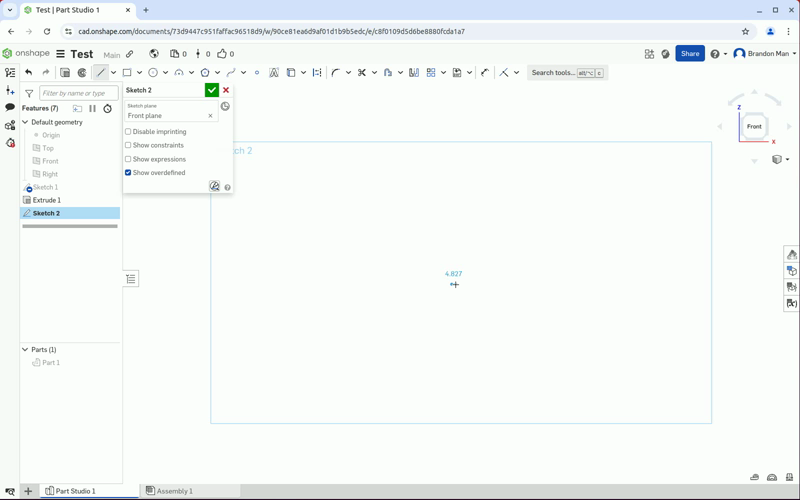
scroll(6)
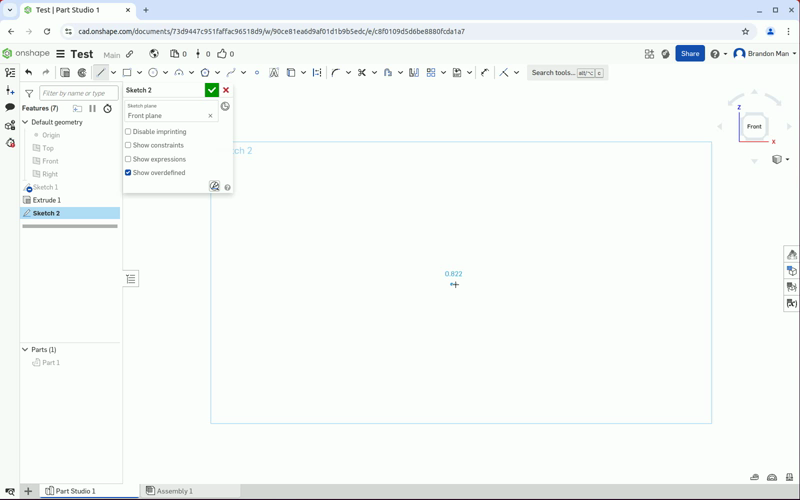
scroll(6)
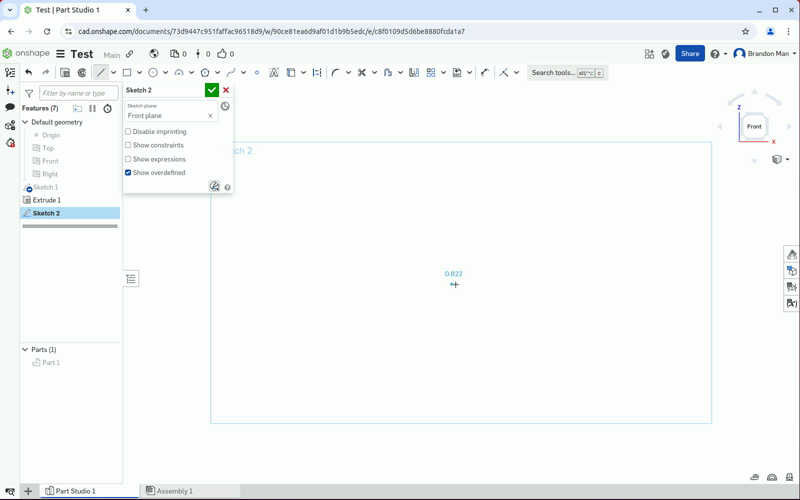
scroll(6)
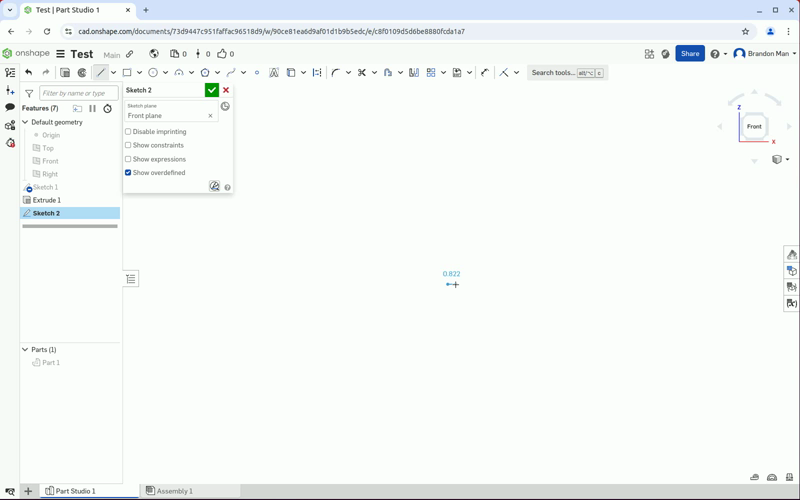
scroll(6)
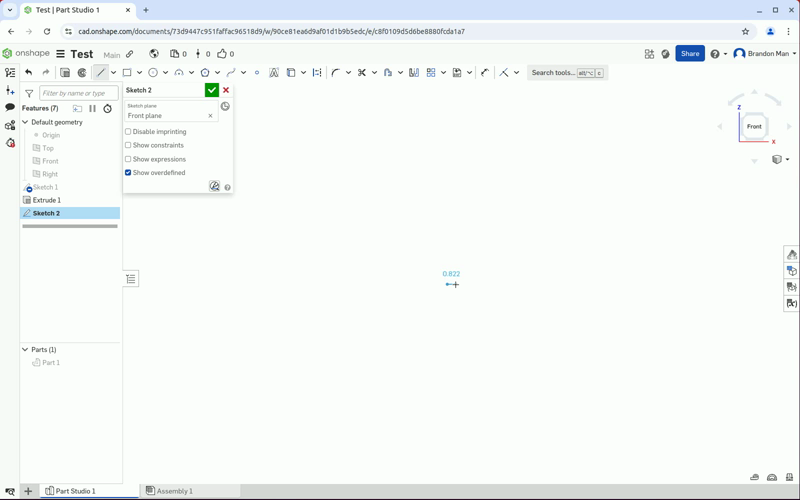
scroll(6)
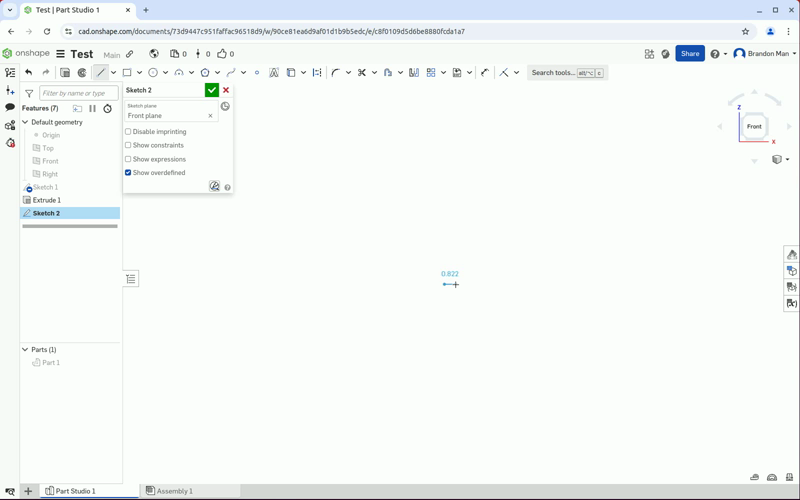
scroll(6)
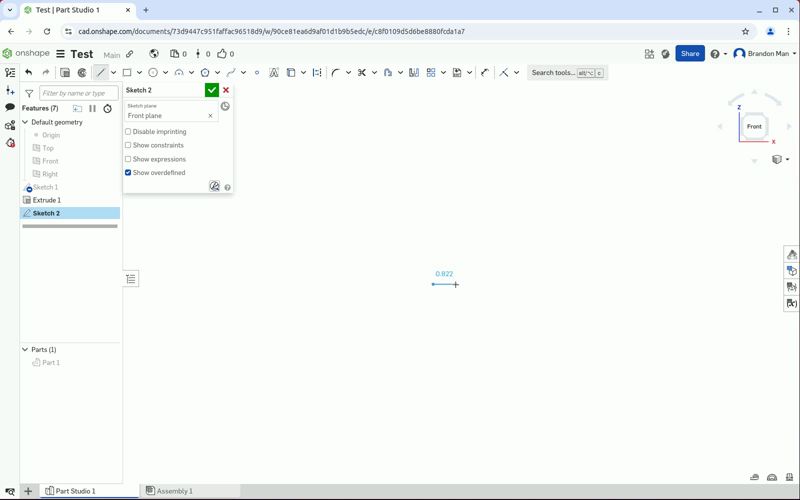
scroll(6)
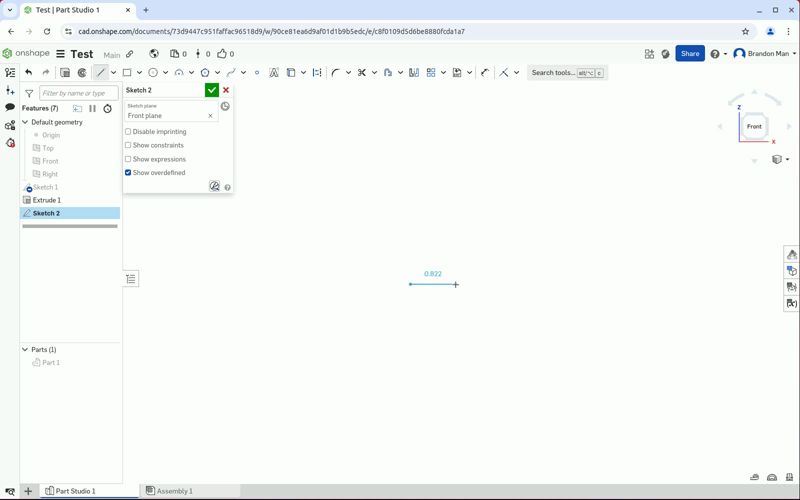
click(455, 284)
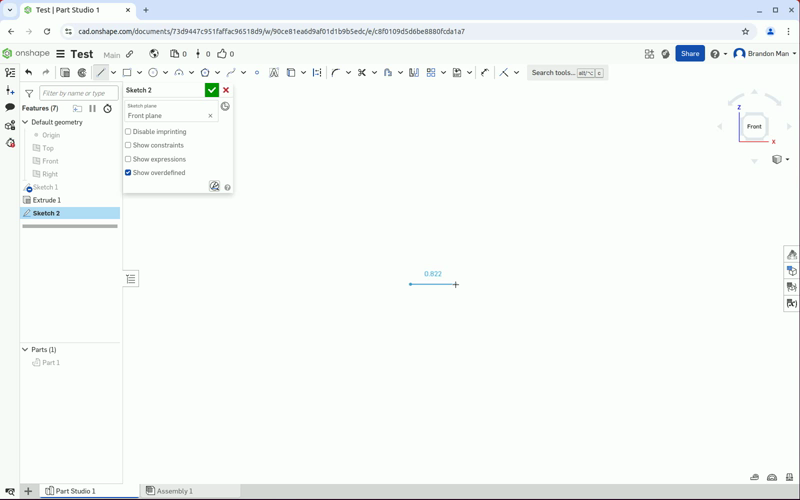
scroll(-6)
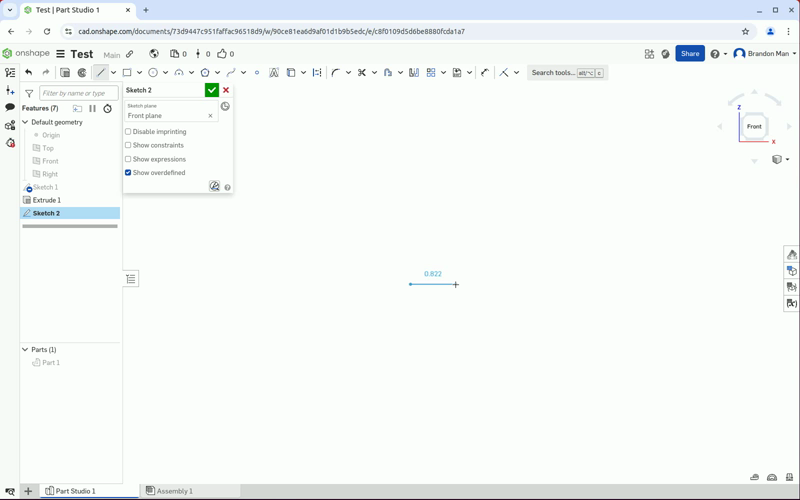
scroll(-6)
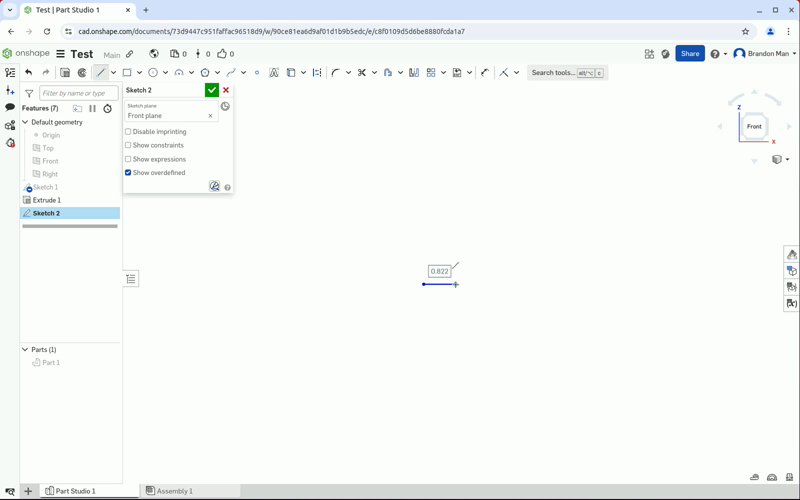
scroll(-6)
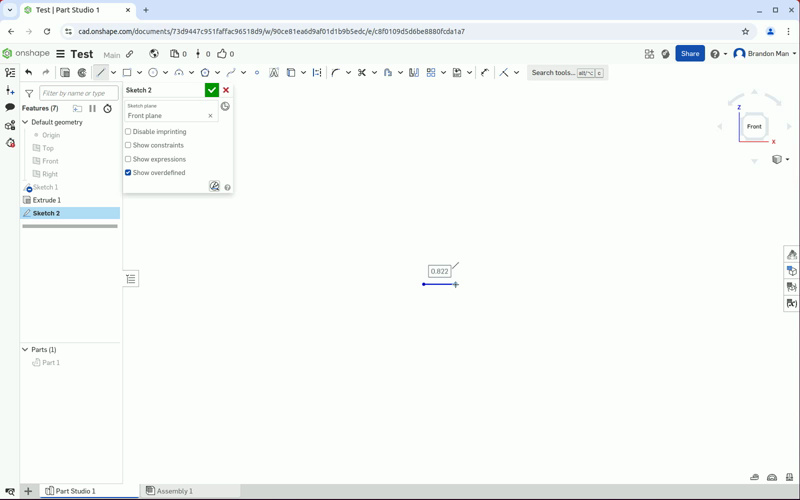
scroll(-6)
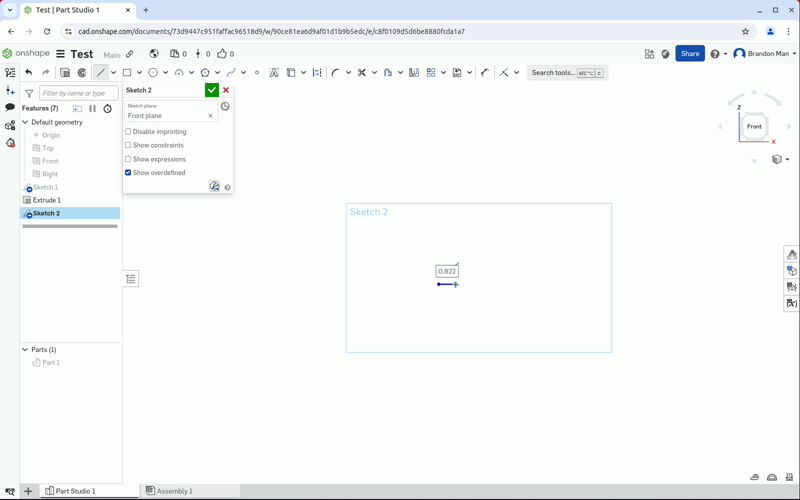
scroll(-6)
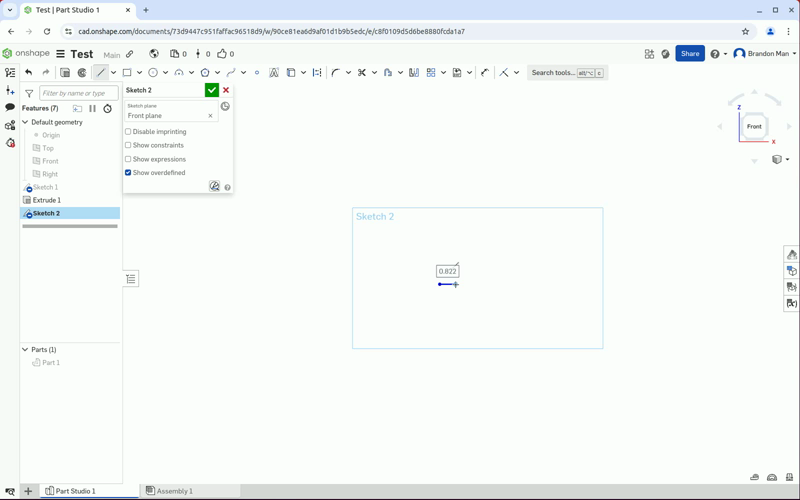
scroll(-6)
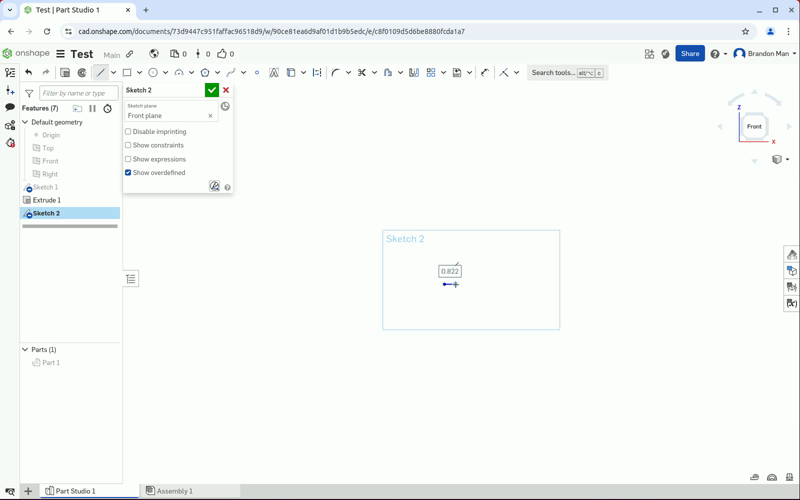
scroll(-6)
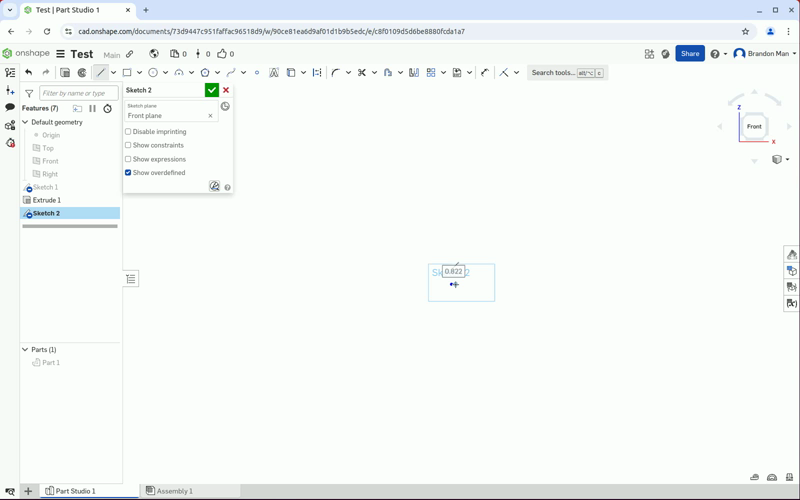
key_up(shift)
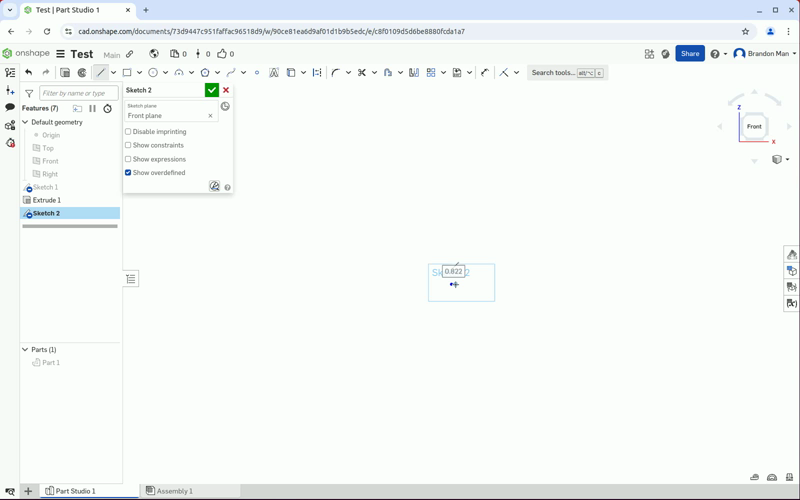
key_down(shift)
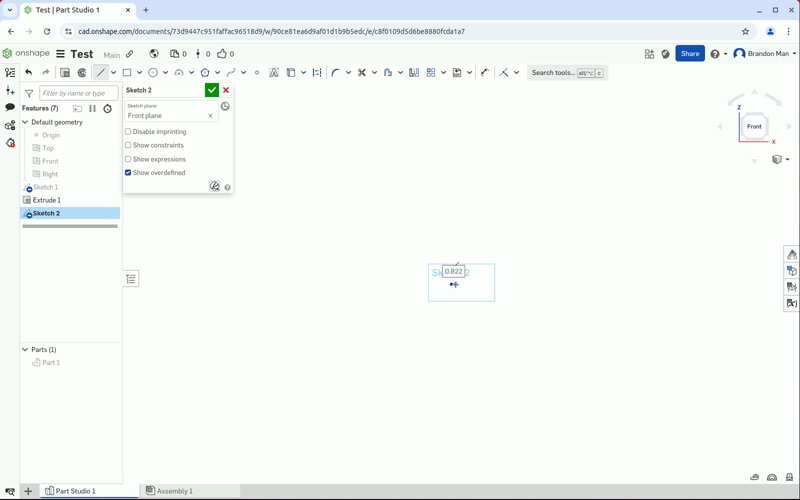
mouse_move(485, 284)
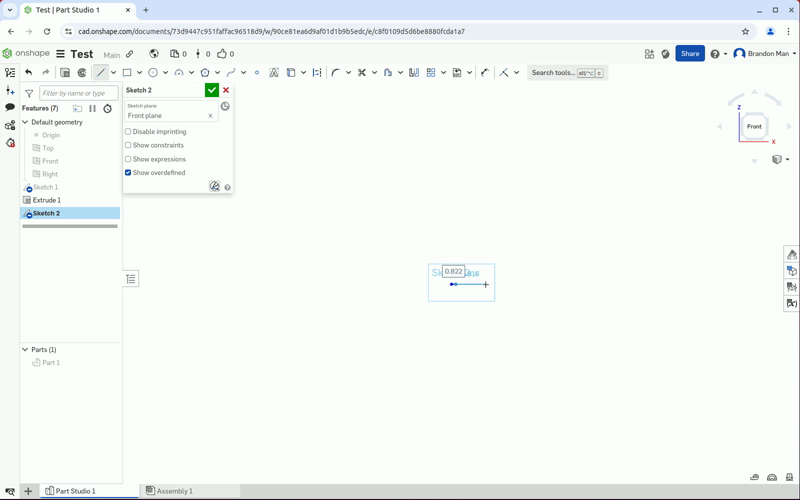
mouse_move(455, 288)
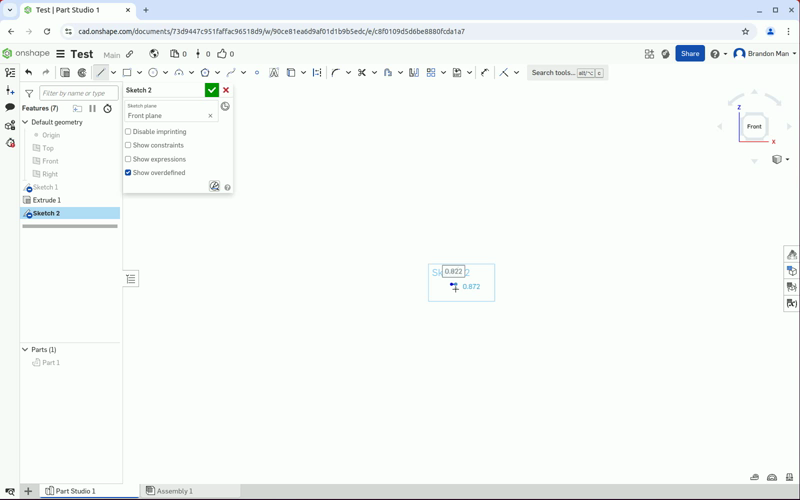
scroll(6)
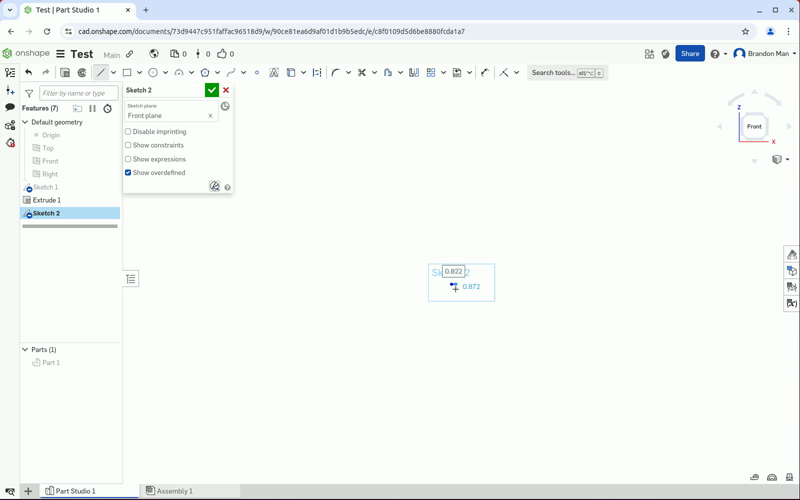
scroll(6)
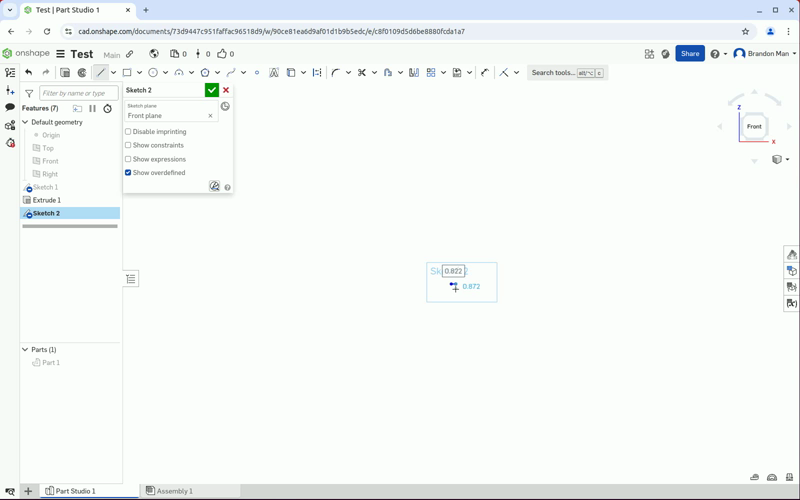
scroll(6)
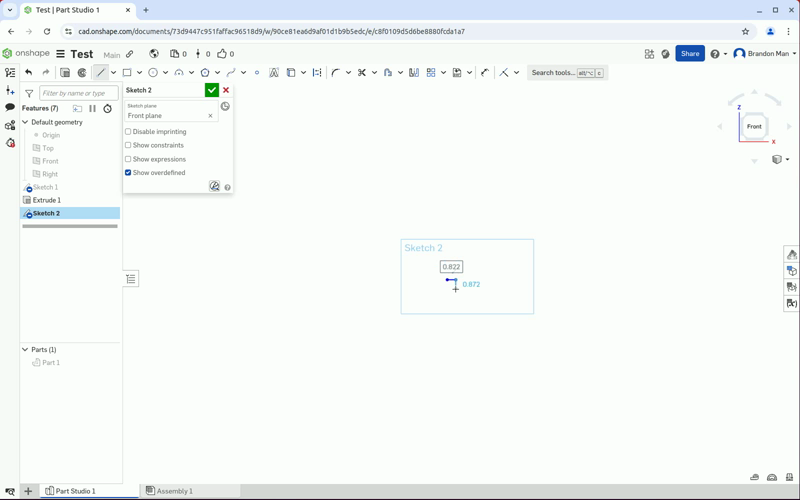
scroll(6)
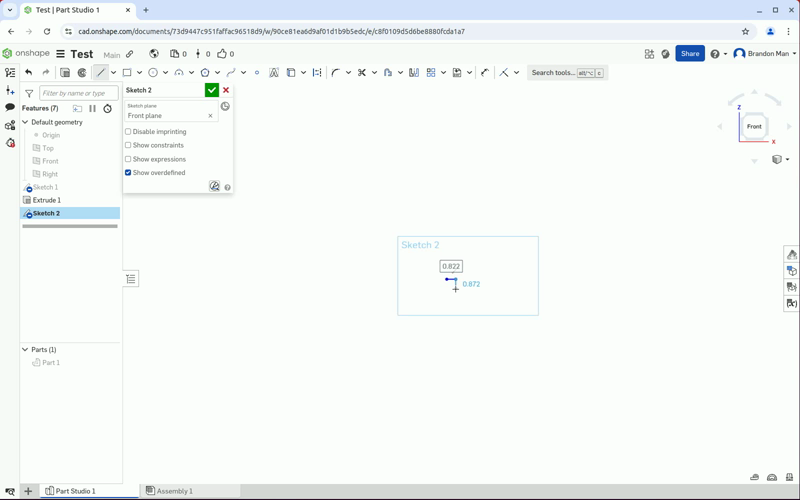
scroll(6)
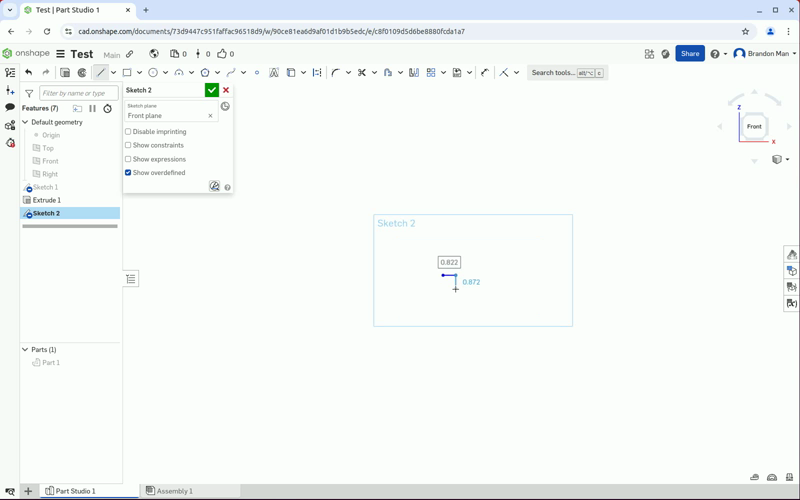
scroll(6)
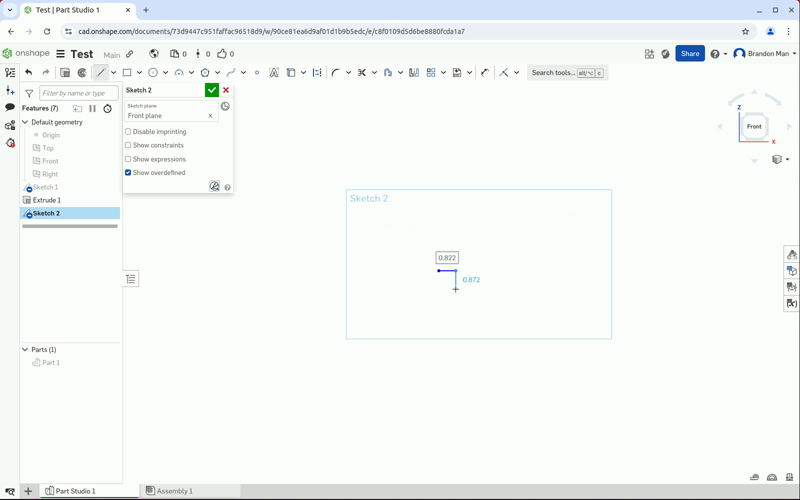
scroll(6)
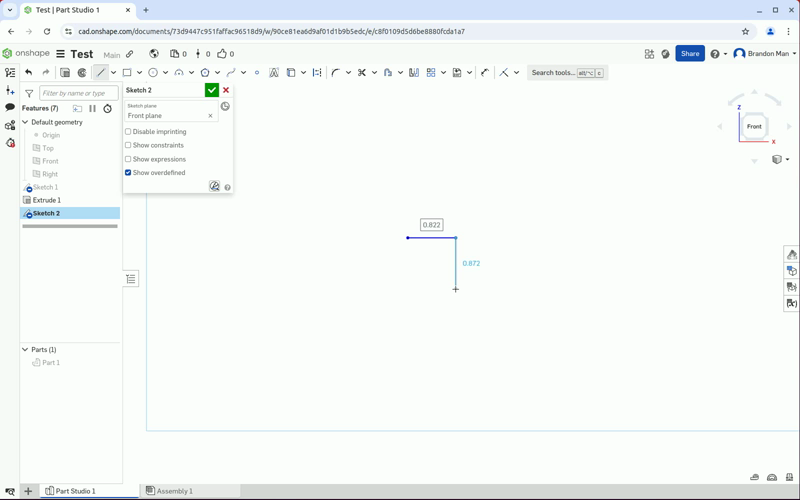
click(455, 288)
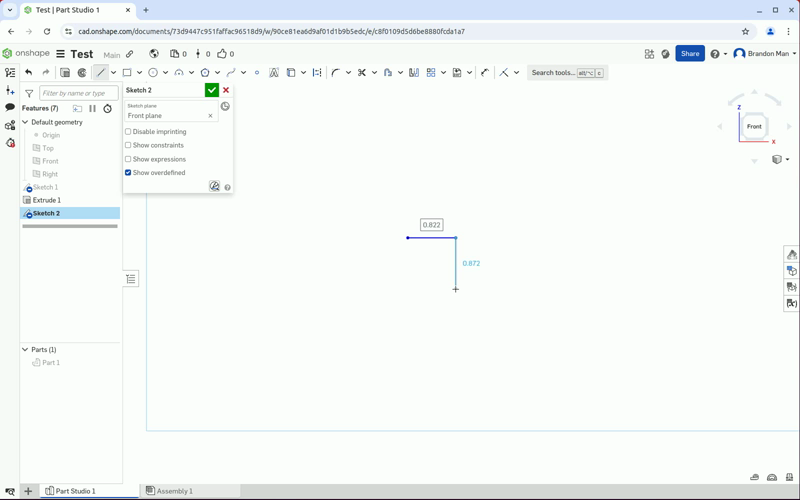
scroll(-6)
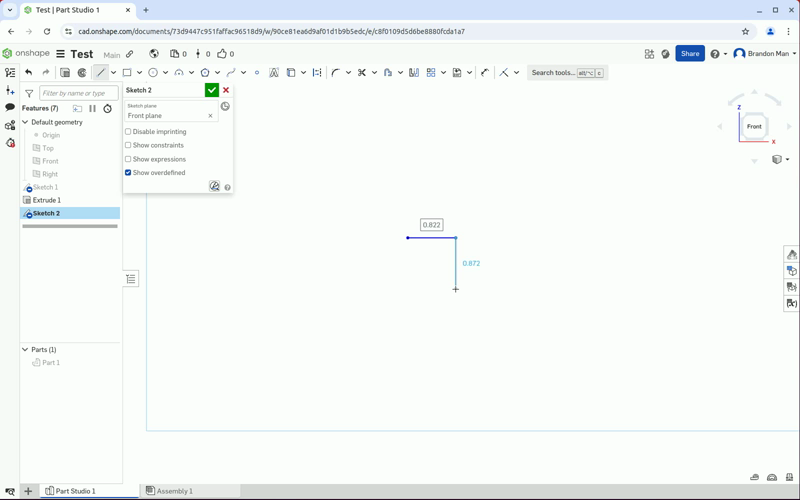
scroll(-6)
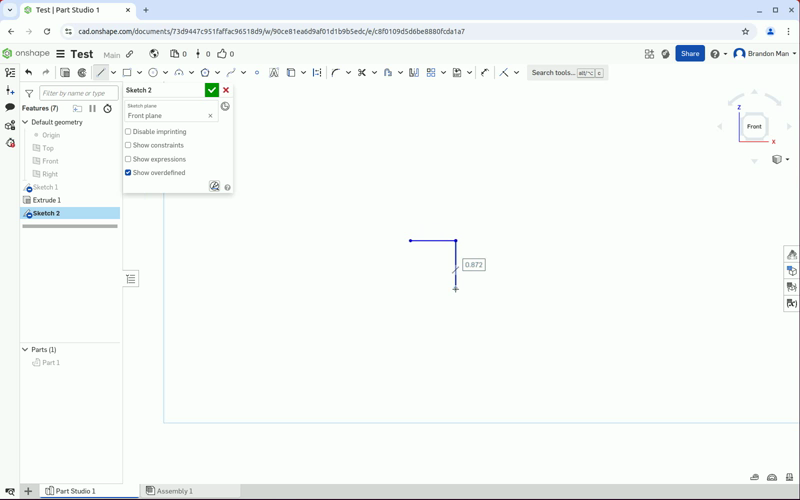
scroll(-6)
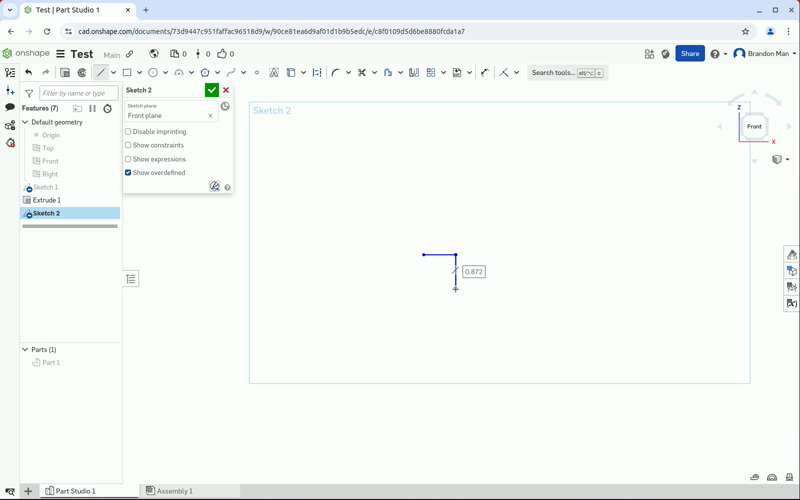
scroll(-6)
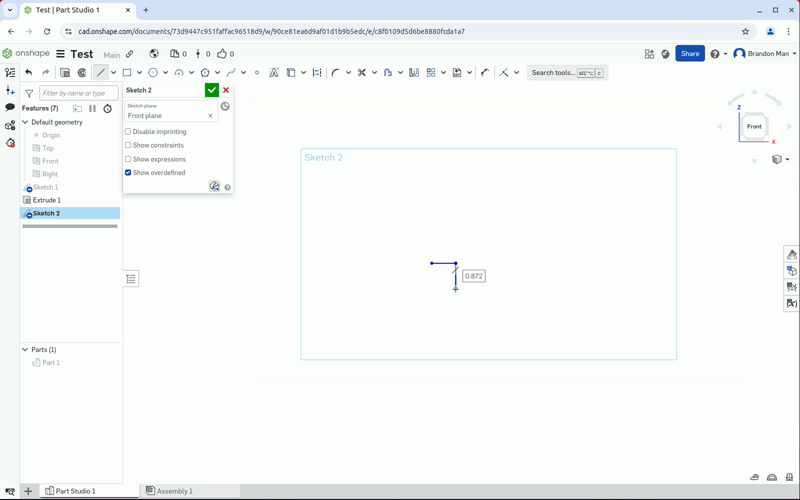
scroll(-6)
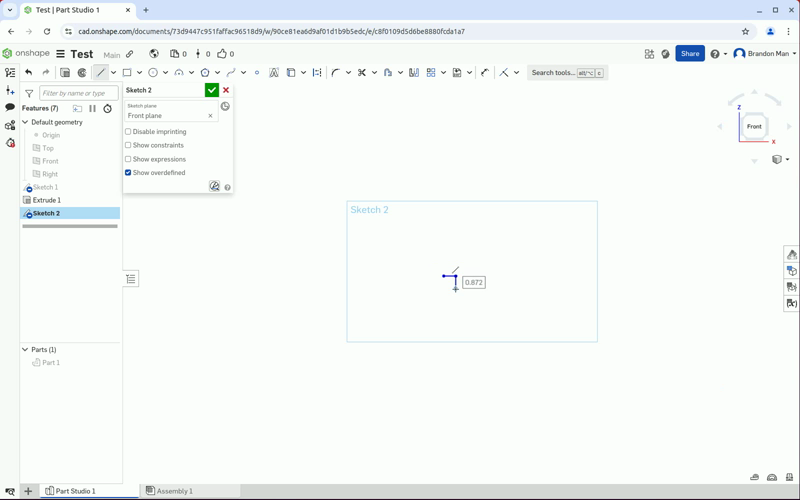
scroll(-6)
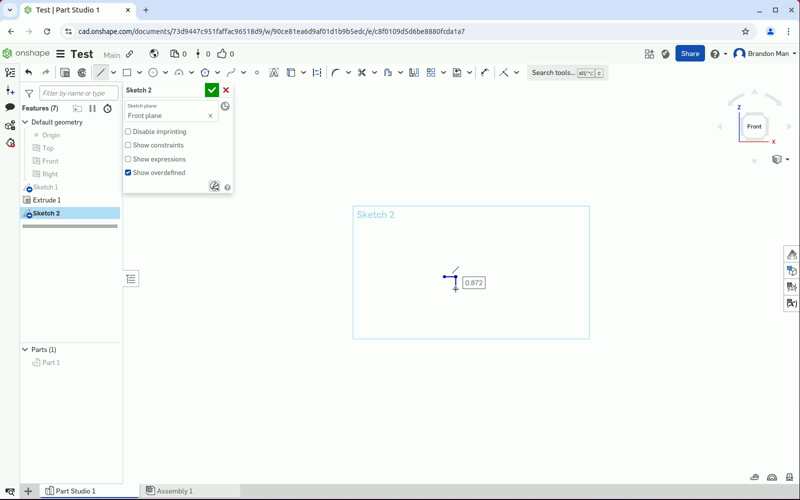
scroll(-6)
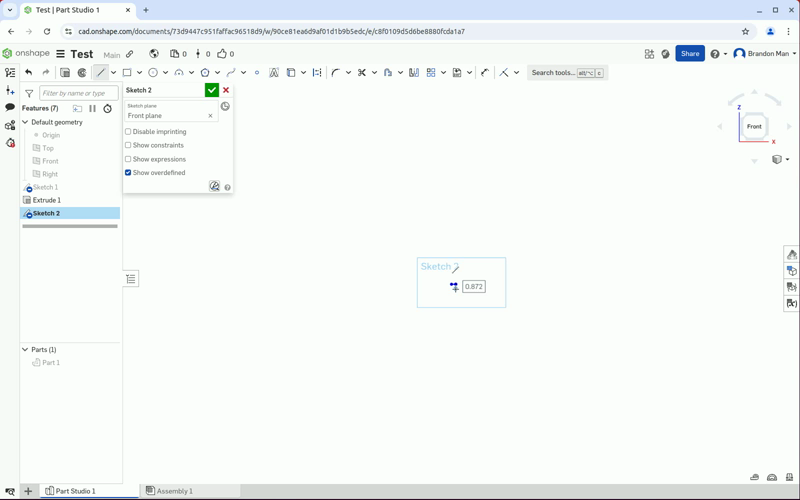
key_up(shift)
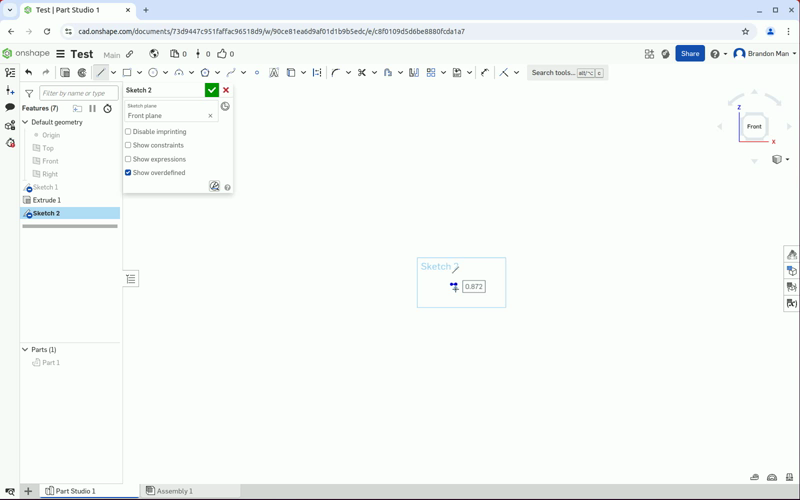
key_down(shift)
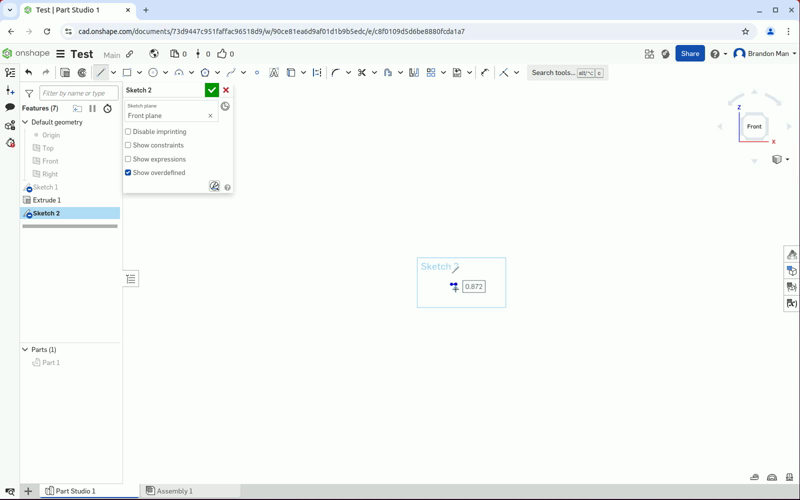
mouse_move(485, 288)
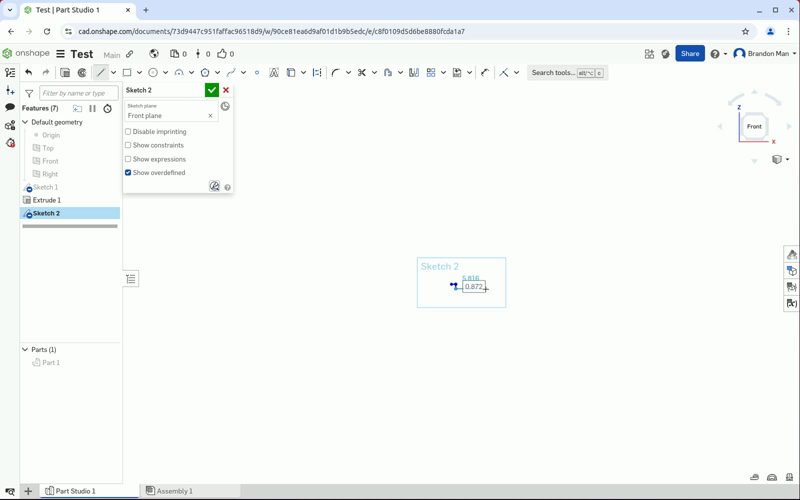
mouse_move(467, 288)
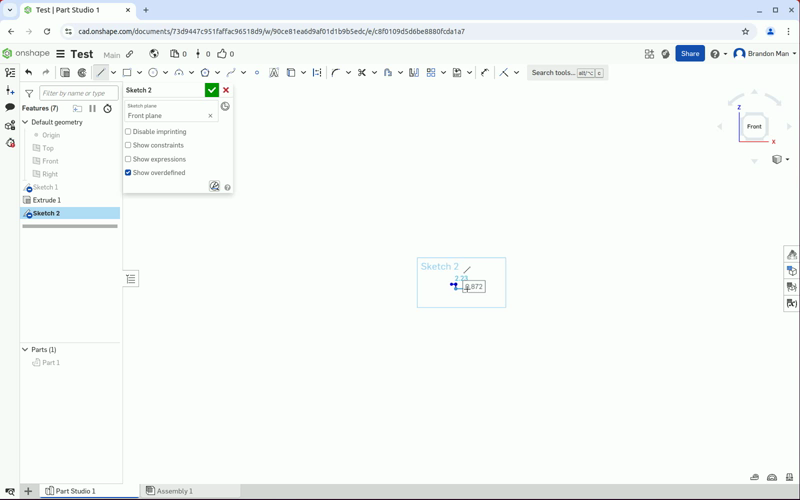
click(467, 288)
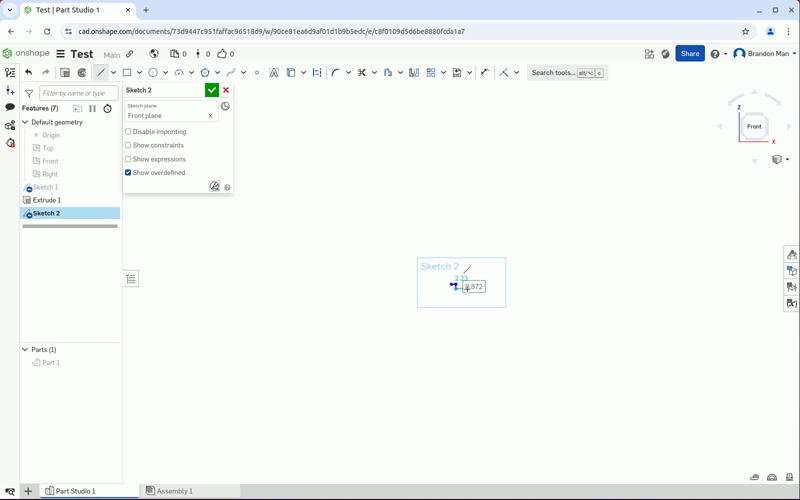
key_up(shift)
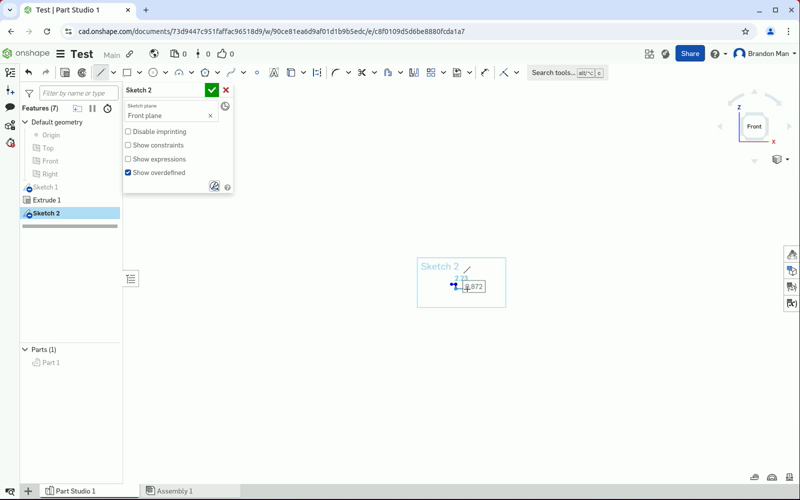
key_down(shift)
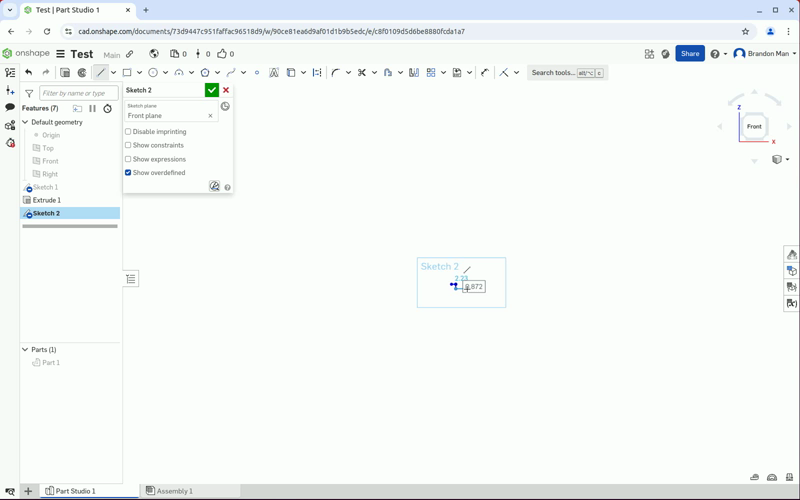
mouse_move(497, 288)
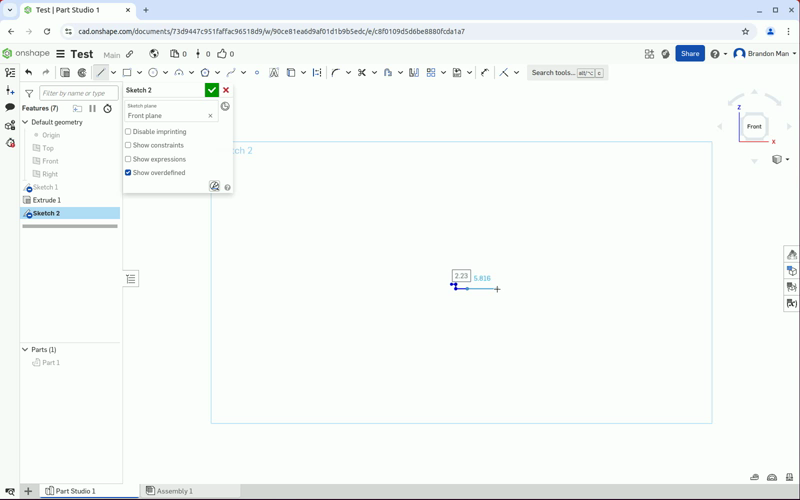
mouse_move(467, 284)
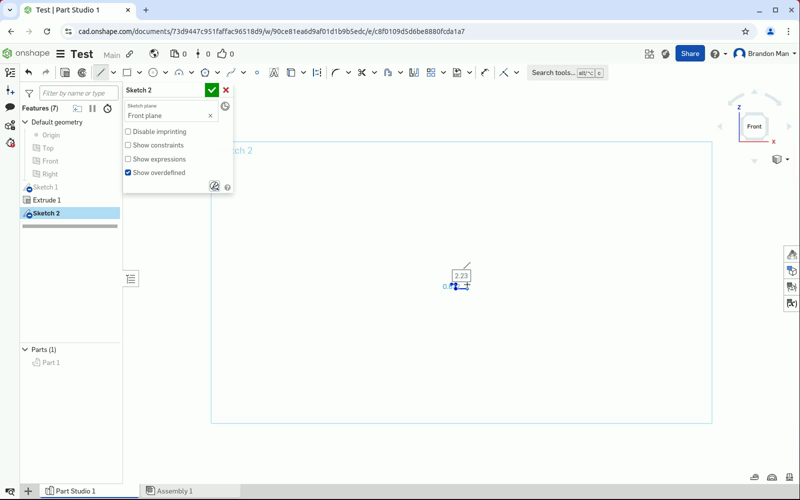
scroll(6)
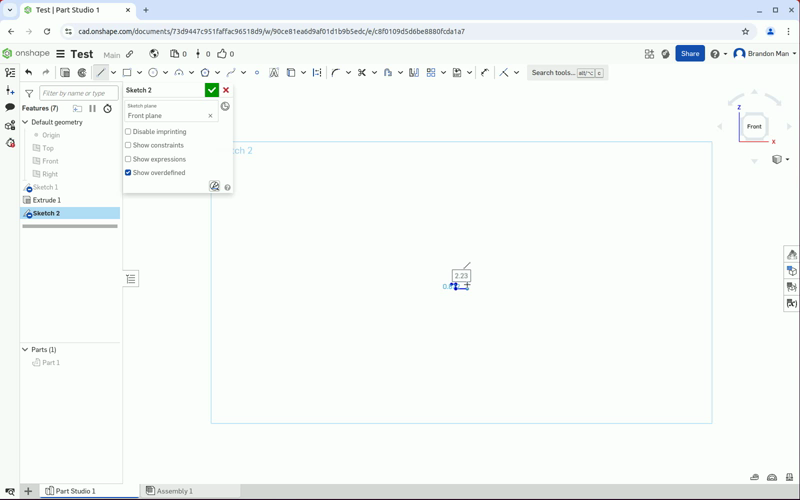
scroll(6)
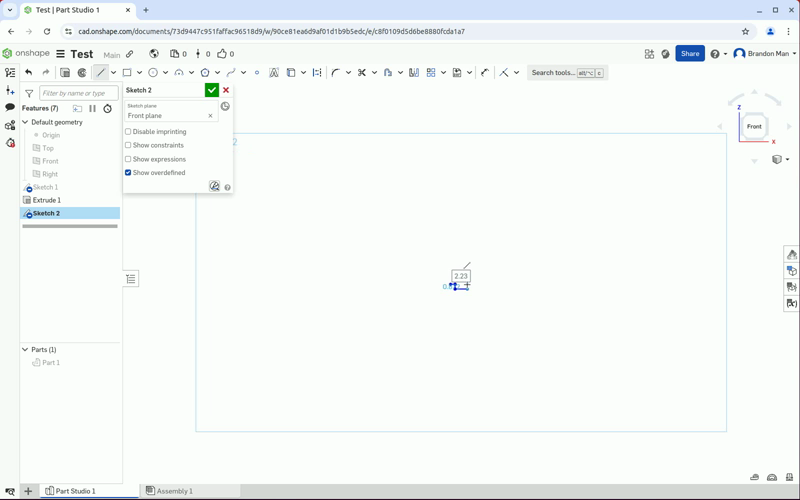
scroll(6)
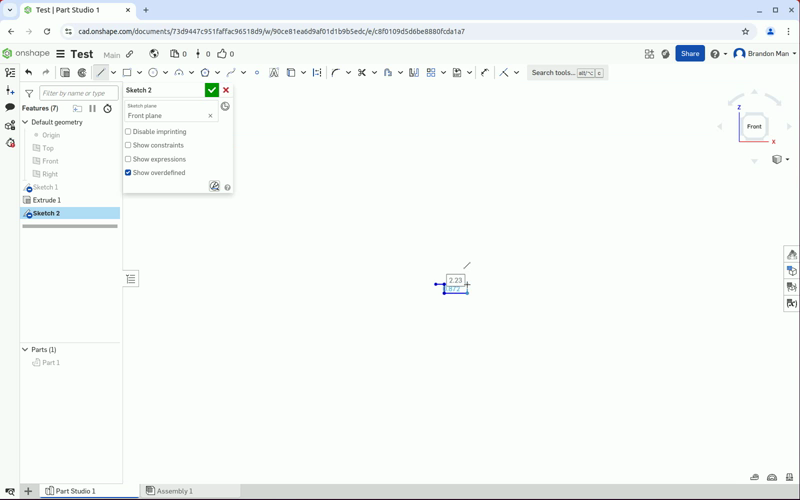
scroll(6)
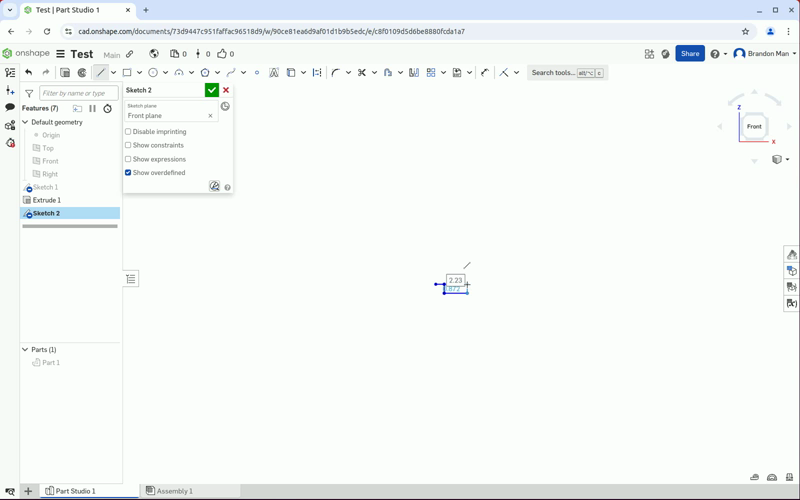
scroll(6)
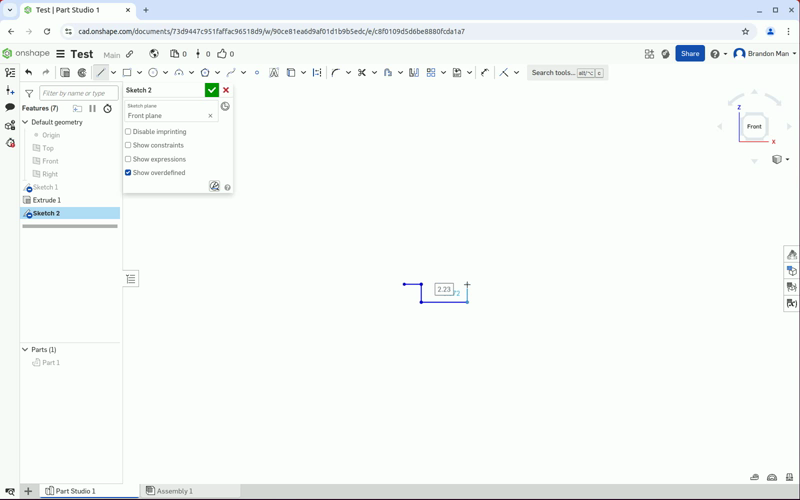
scroll(6)
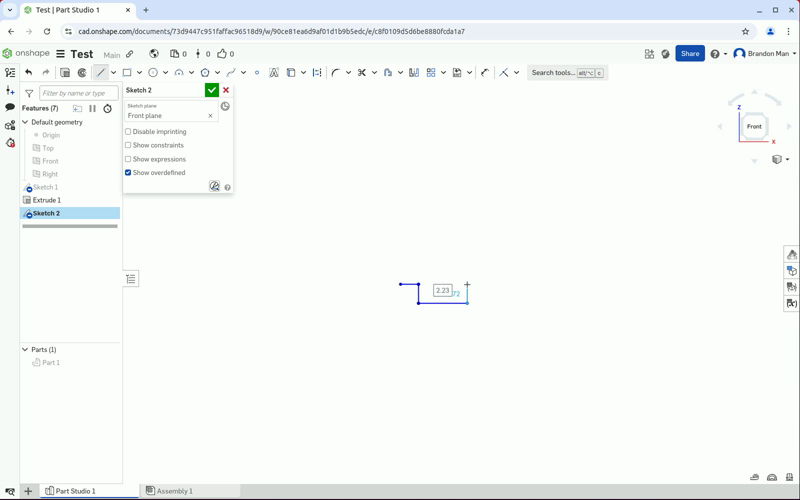
scroll(6)
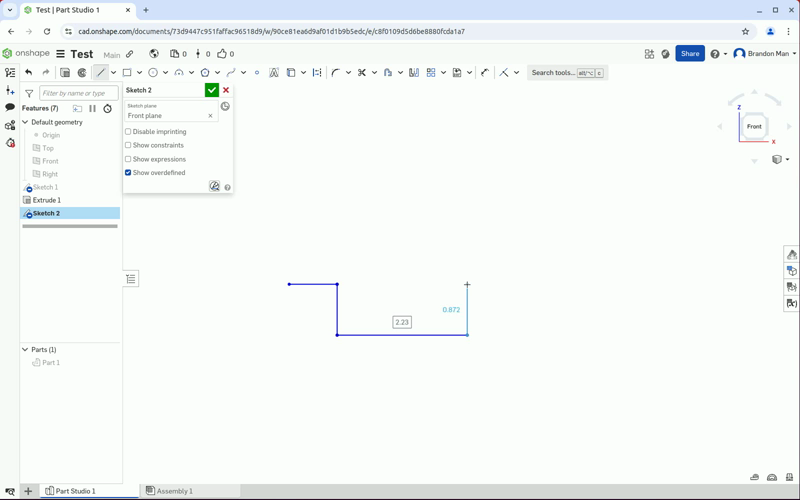
click(467, 284)
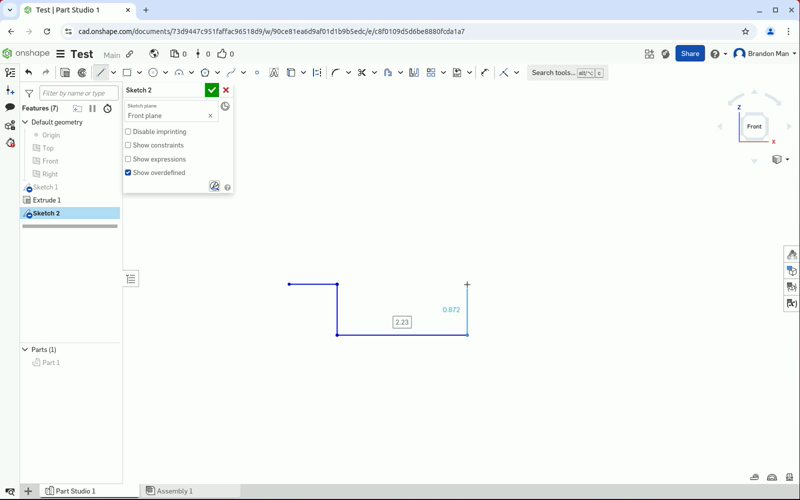
scroll(-6)
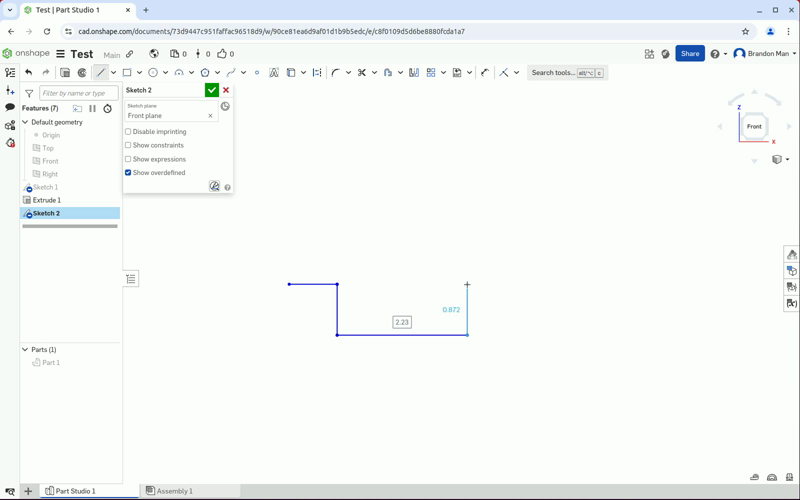
scroll(-6)
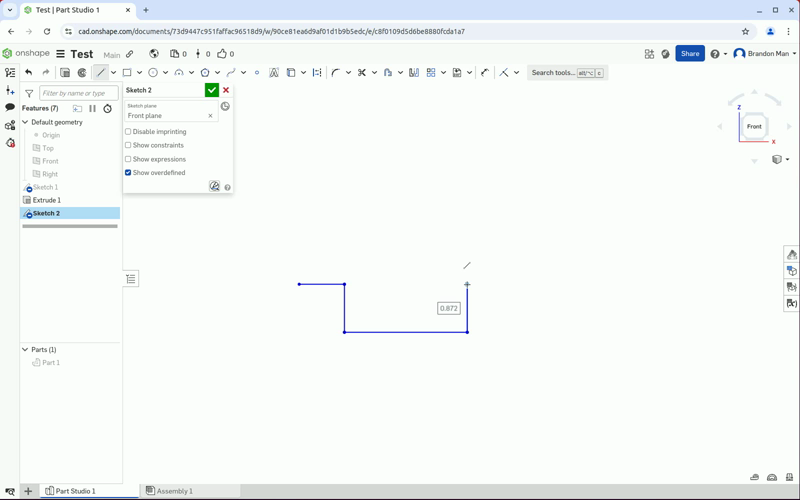
scroll(-6)
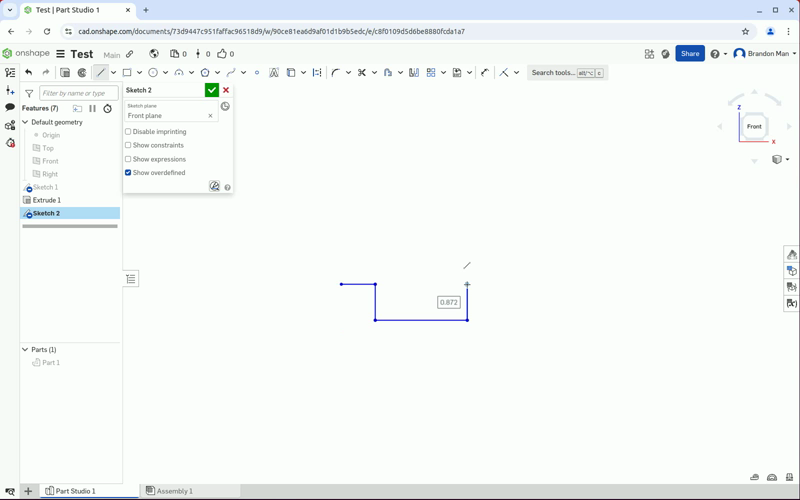
scroll(-6)
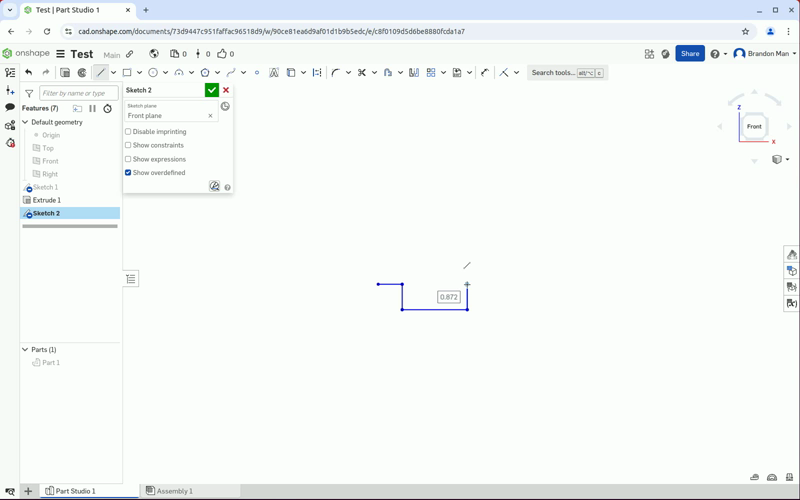
scroll(-6)
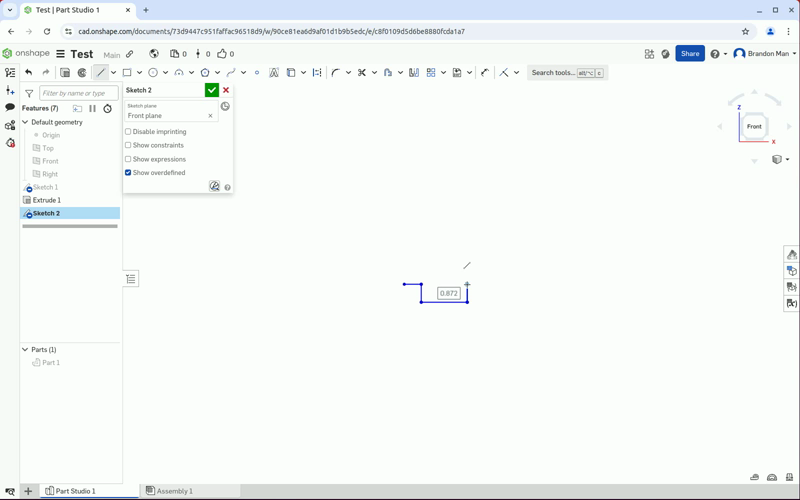
scroll(-6)
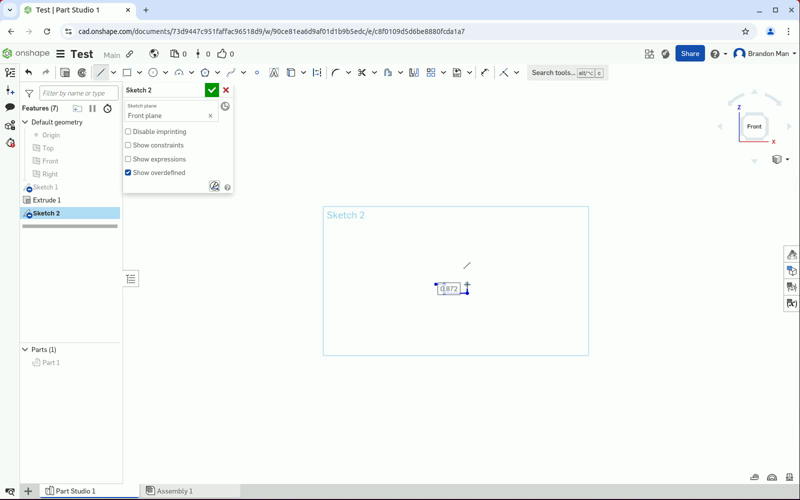
scroll(-6)
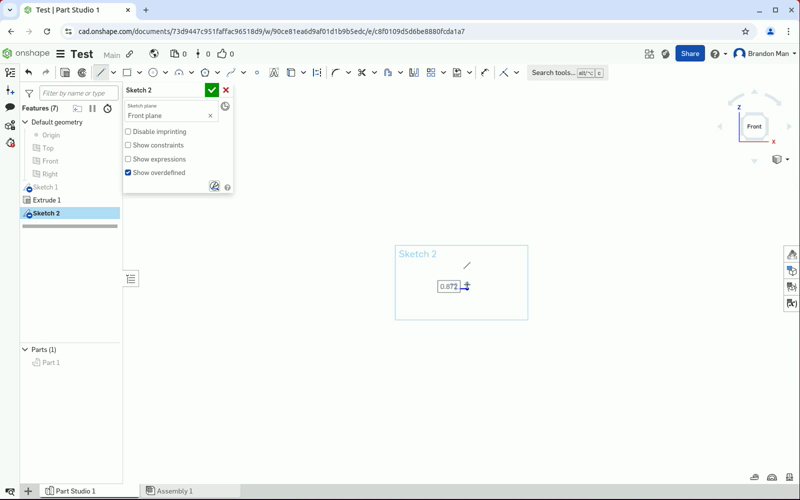
key_up(shift)
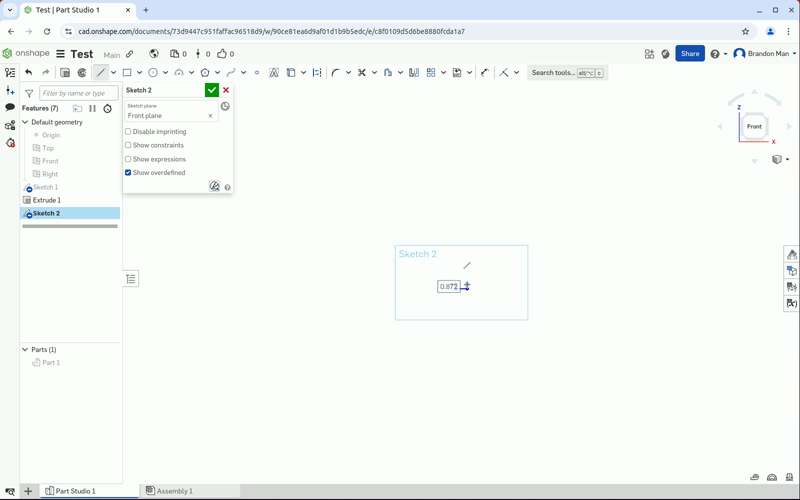
key_down(shift)
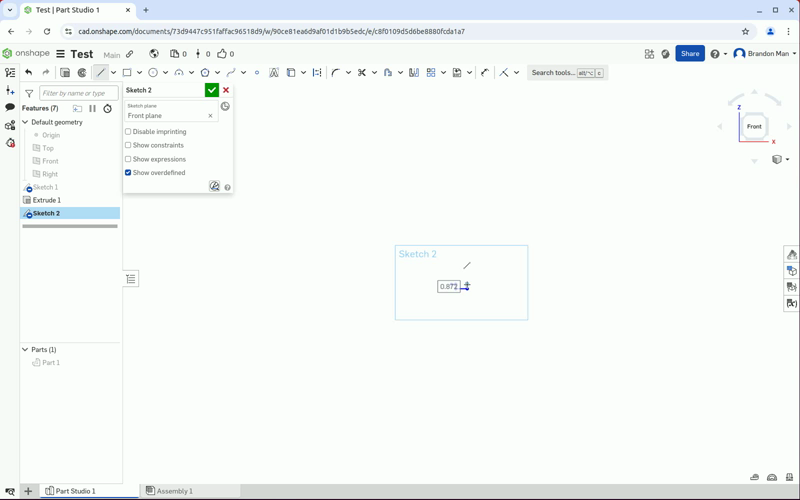
mouse_move(497, 284)
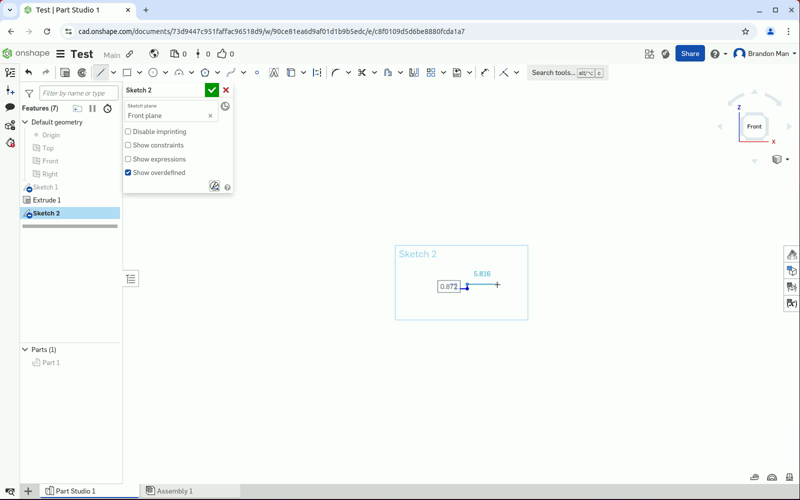
mouse_move(471, 284)
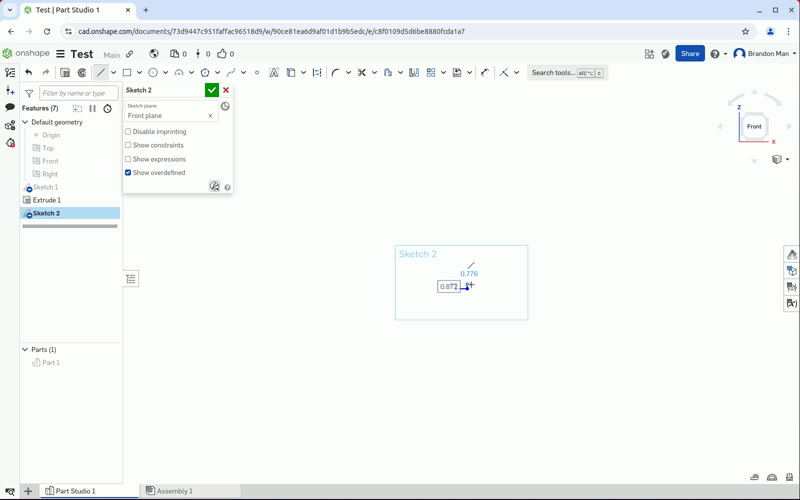
scroll(6)
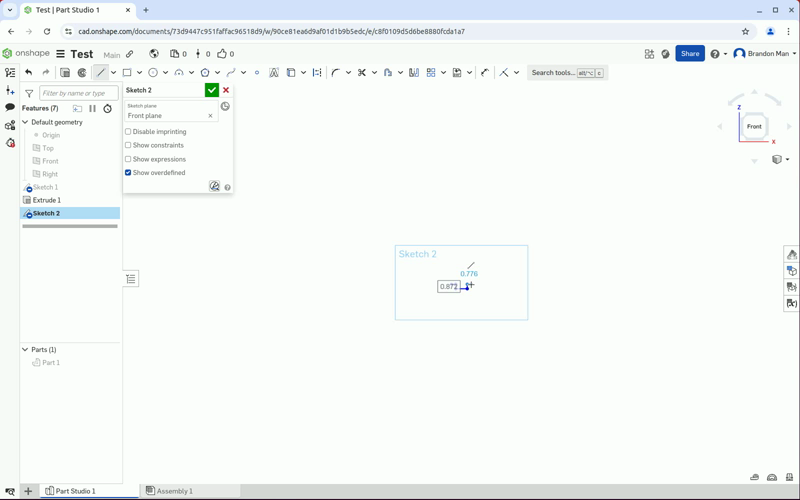
scroll(6)
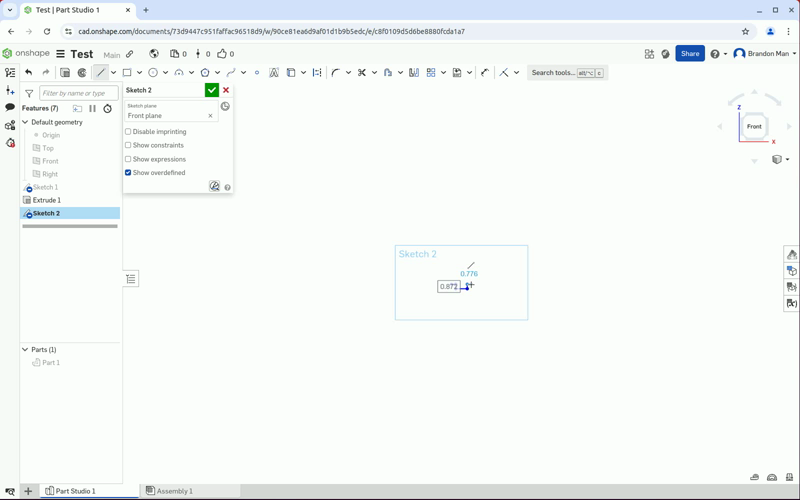
scroll(6)
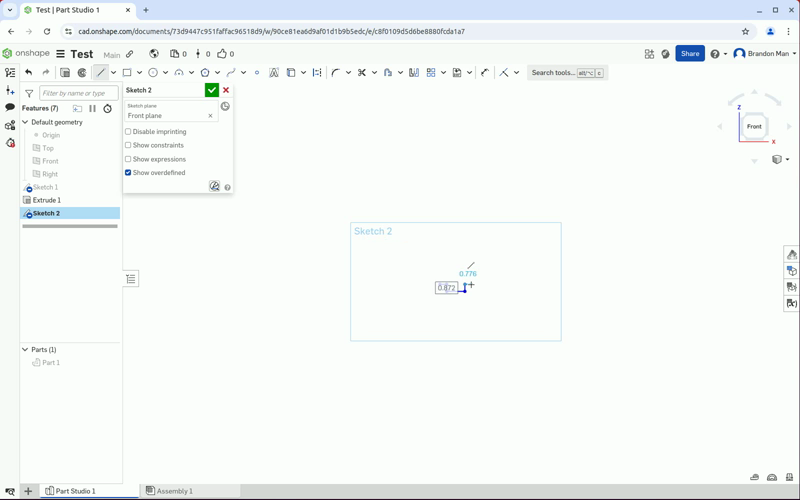
scroll(6)
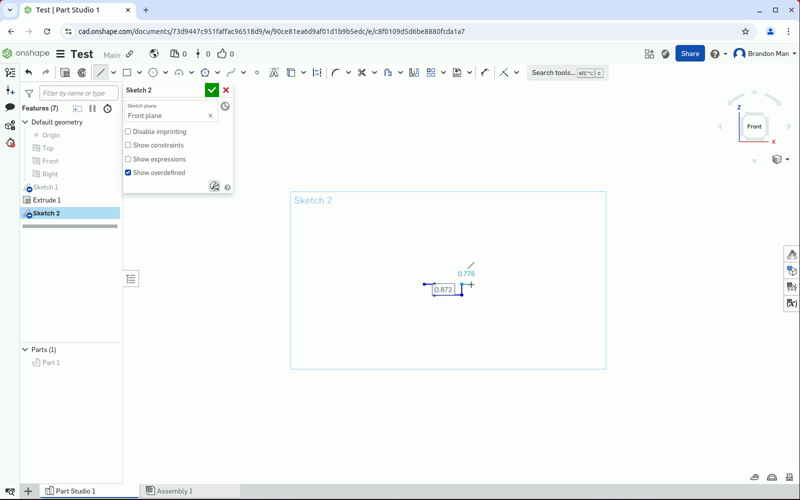
scroll(6)
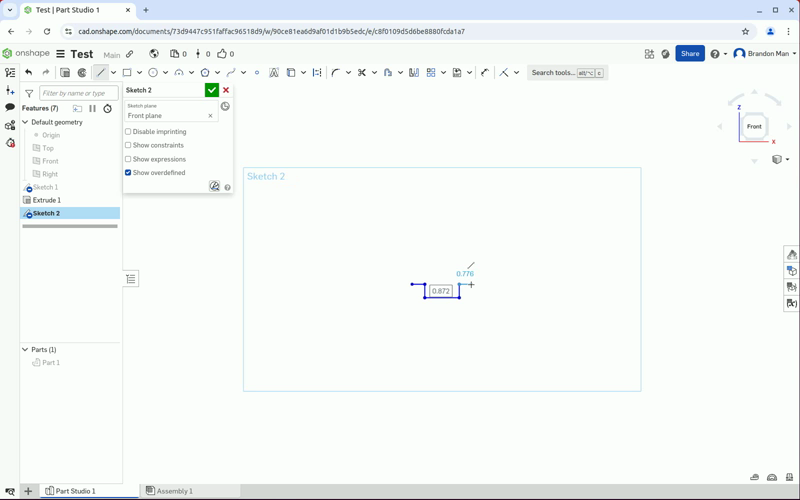
scroll(6)
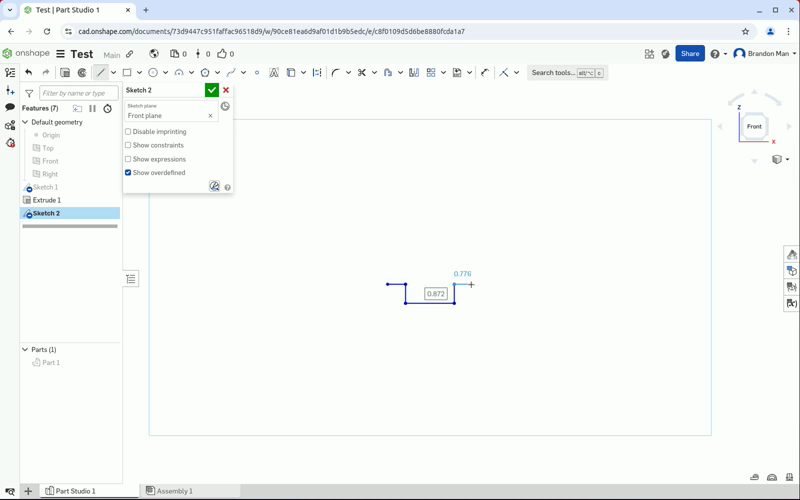
scroll(6)
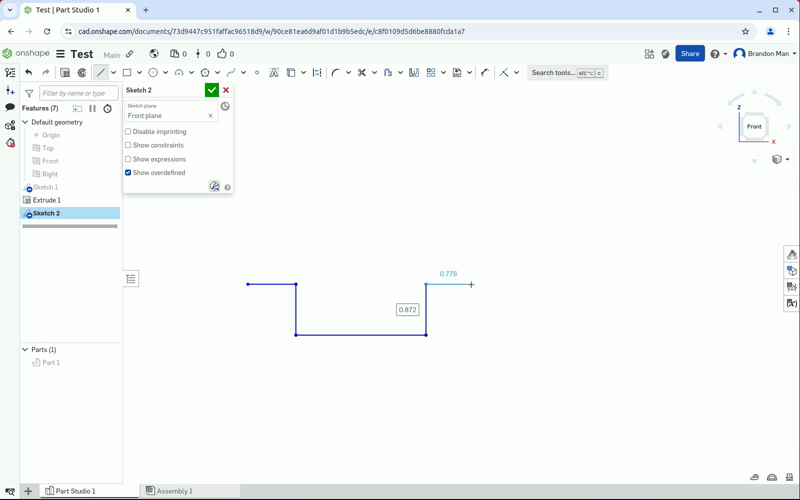
click(471, 284)
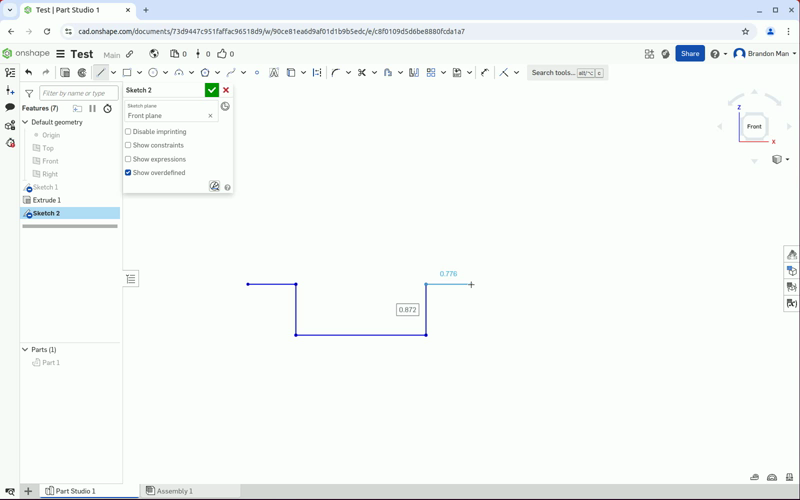
scroll(-6)
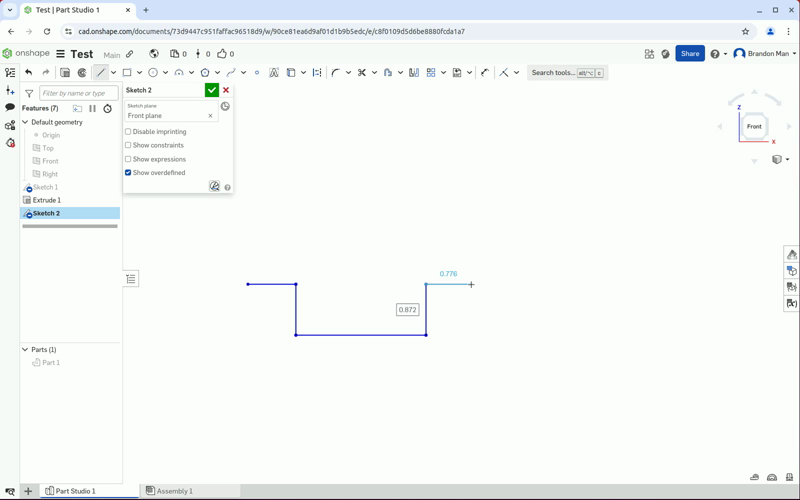
scroll(-6)
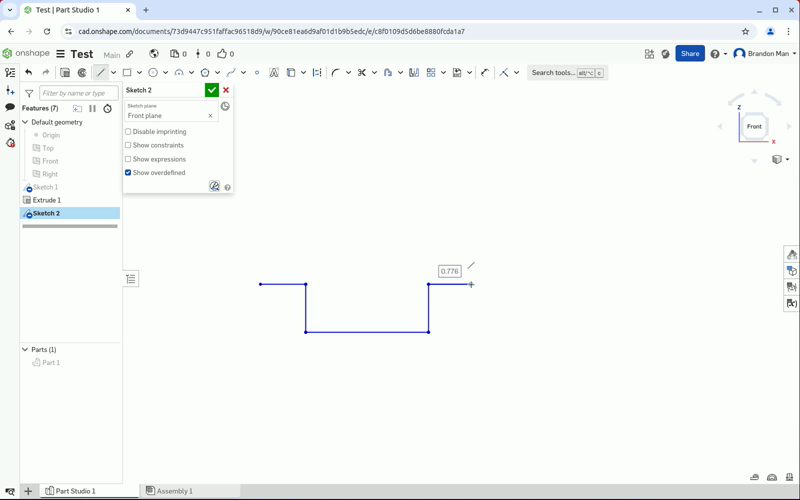
scroll(-6)
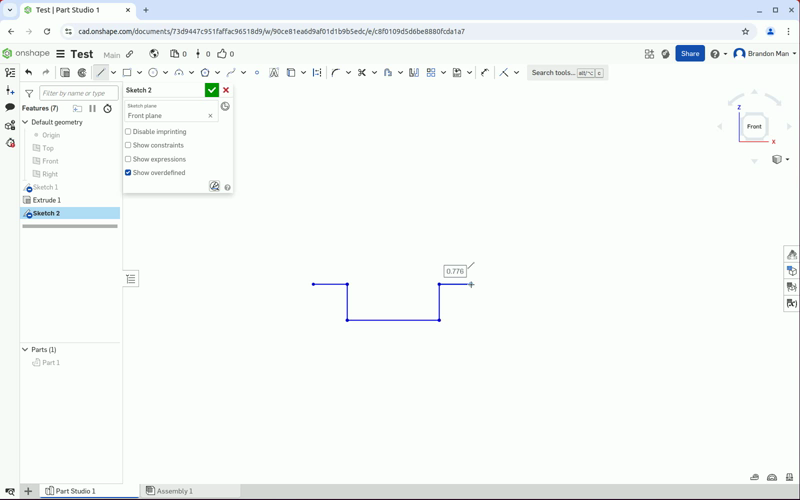
scroll(-6)
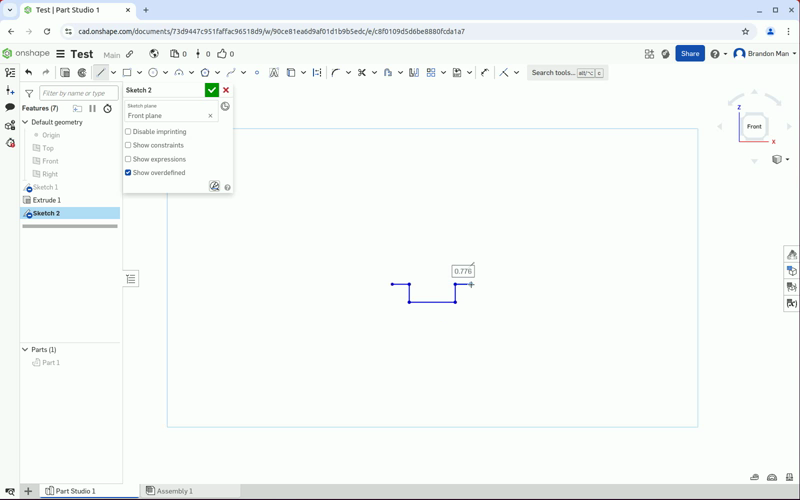
scroll(-6)
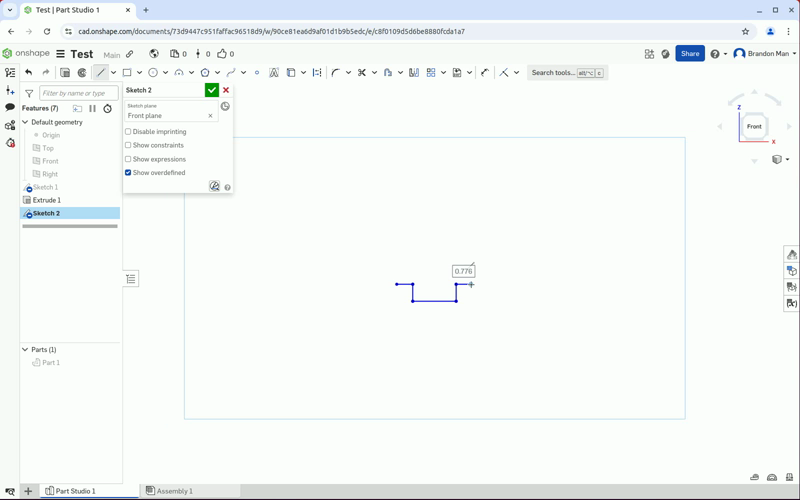
scroll(-6)
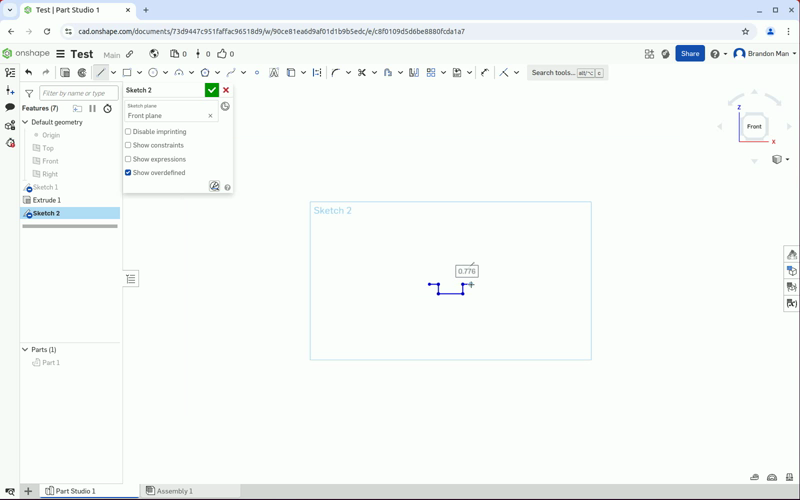
scroll(-6)
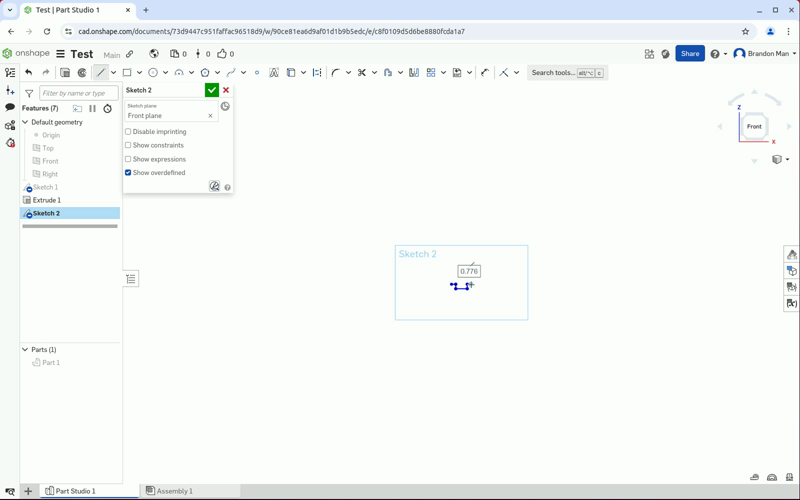
key_up(shift)
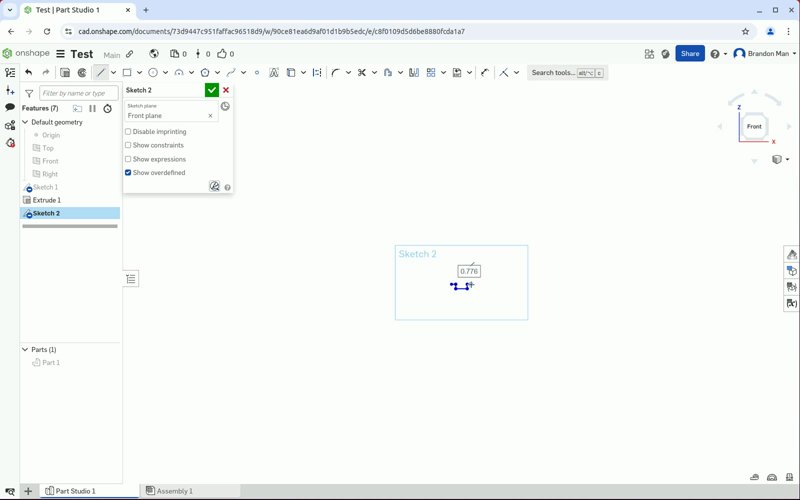
key_down(shift)
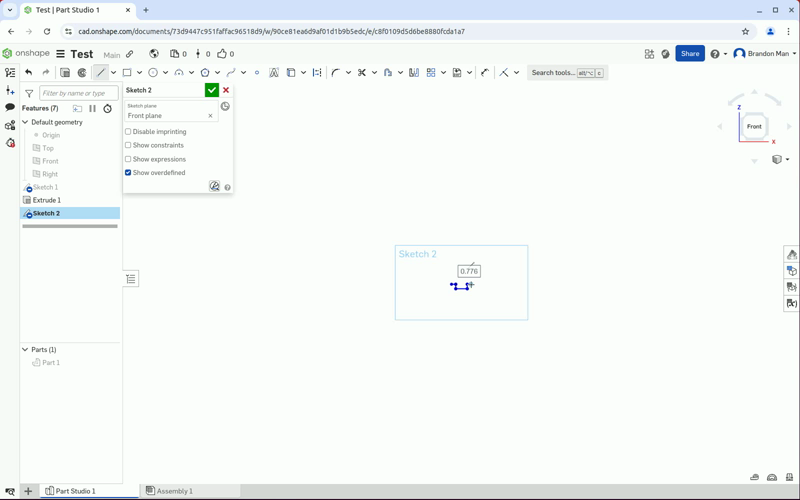
mouse_move(501, 284)
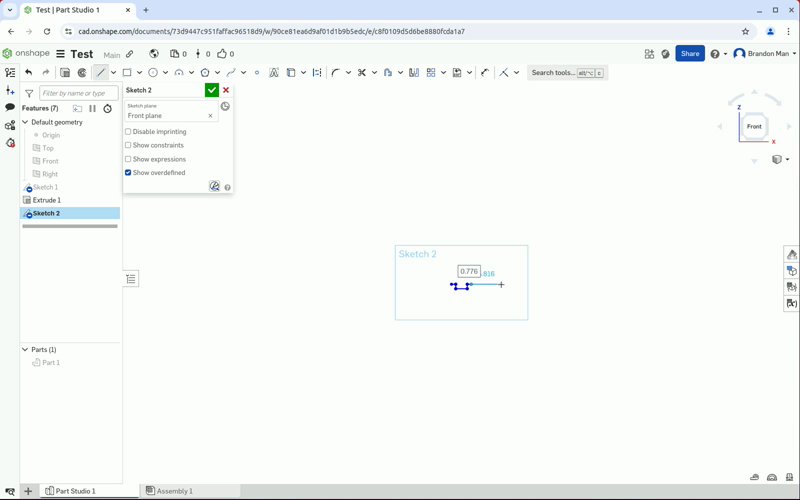
mouse_move(471, 280)
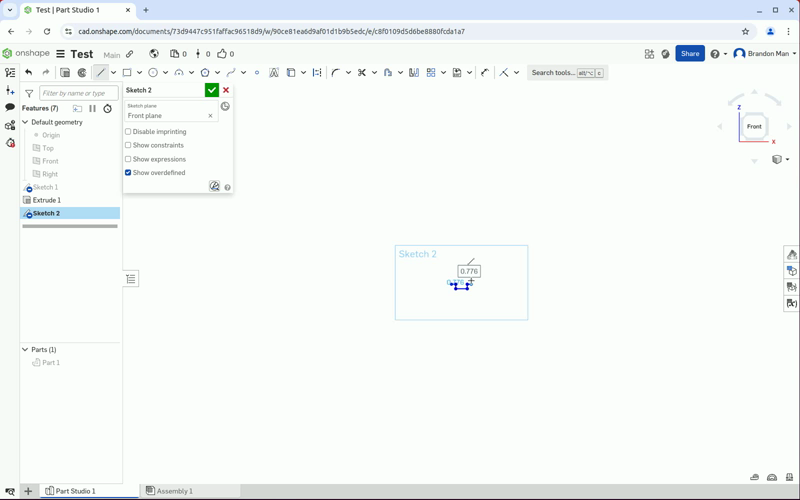
scroll(6)
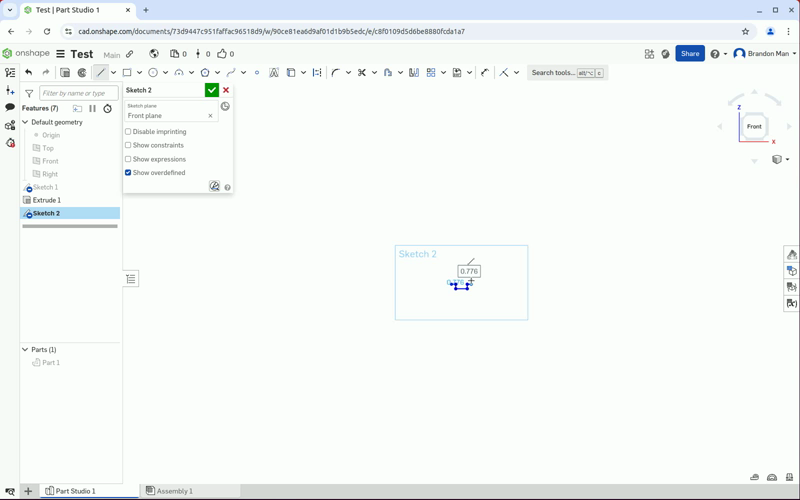
scroll(6)
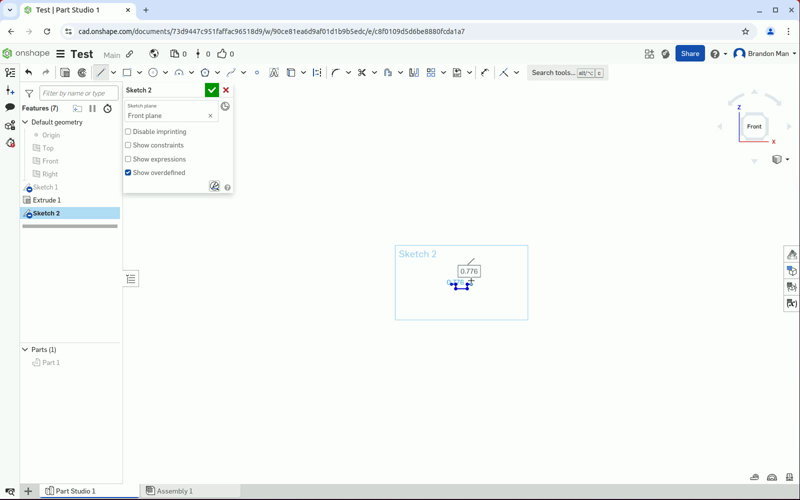
scroll(6)
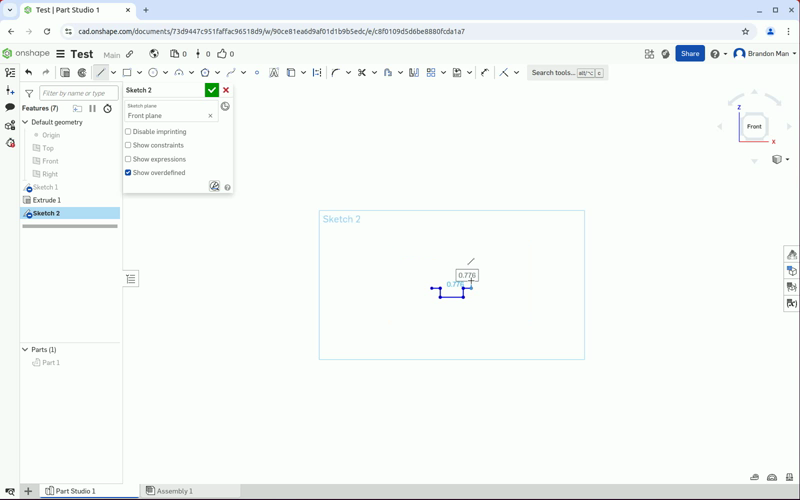
scroll(6)
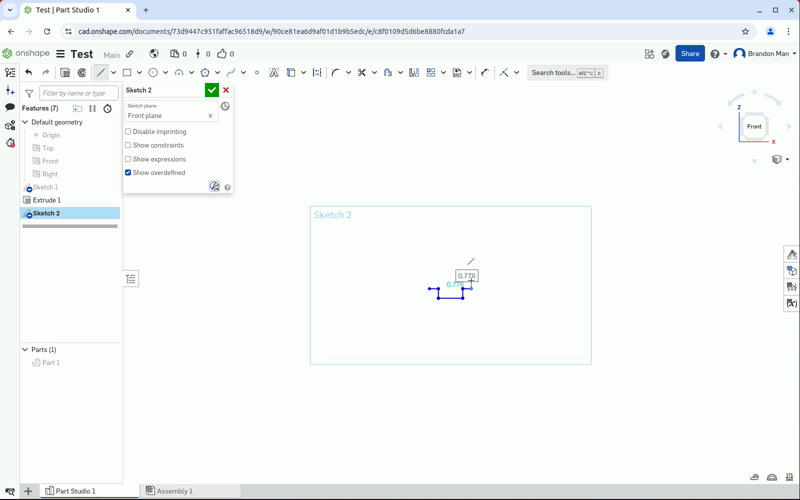
scroll(6)
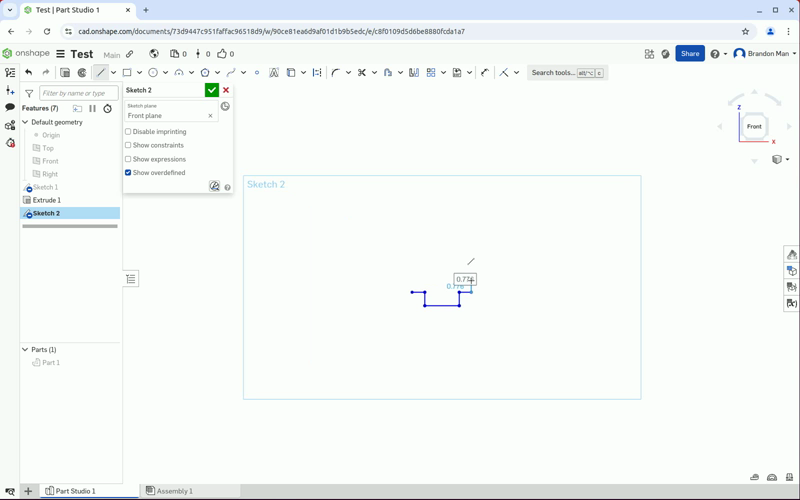
scroll(6)
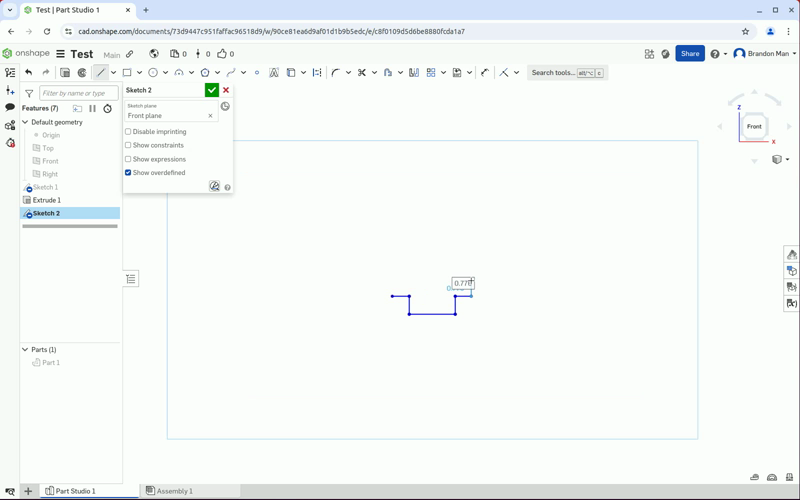
scroll(6)
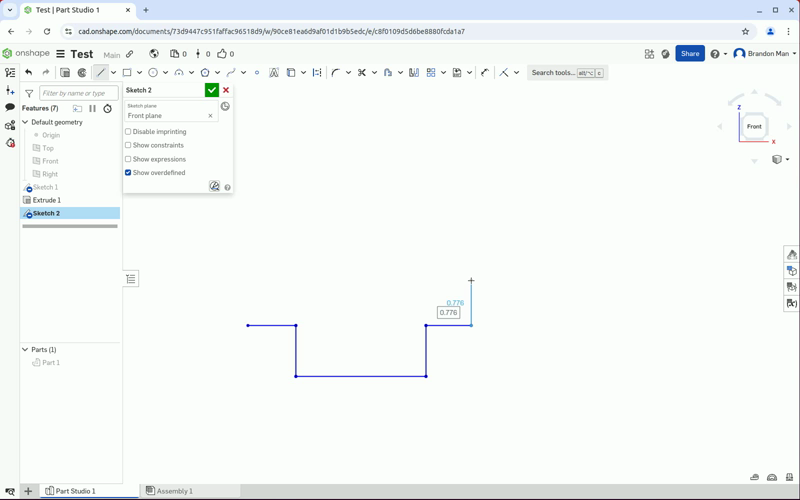
click(471, 280)
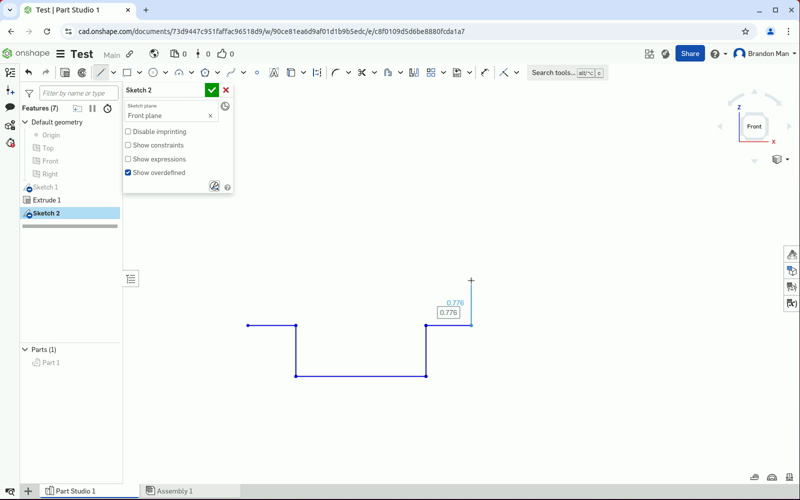
scroll(-6)
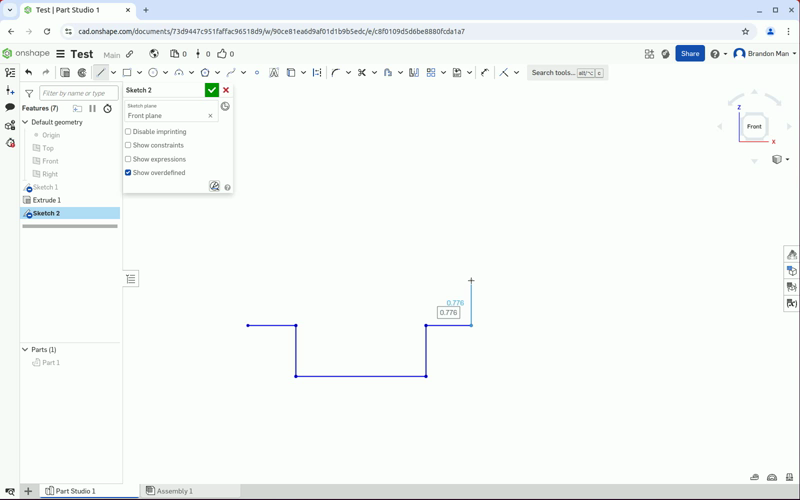
scroll(-6)
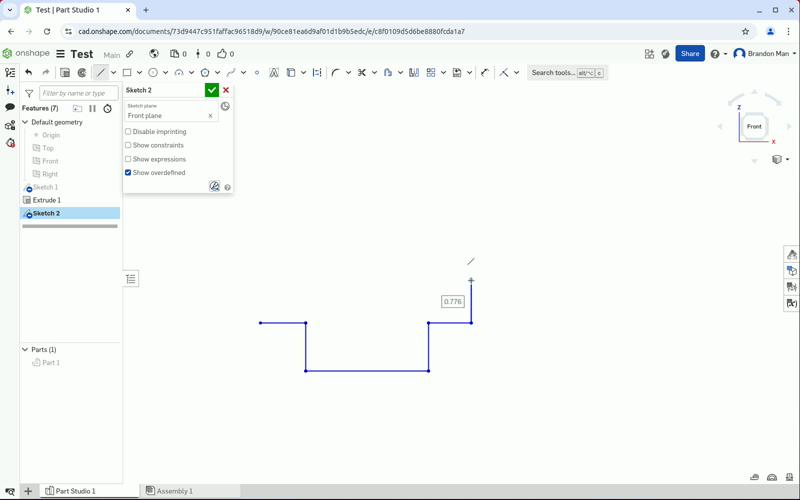
scroll(-6)
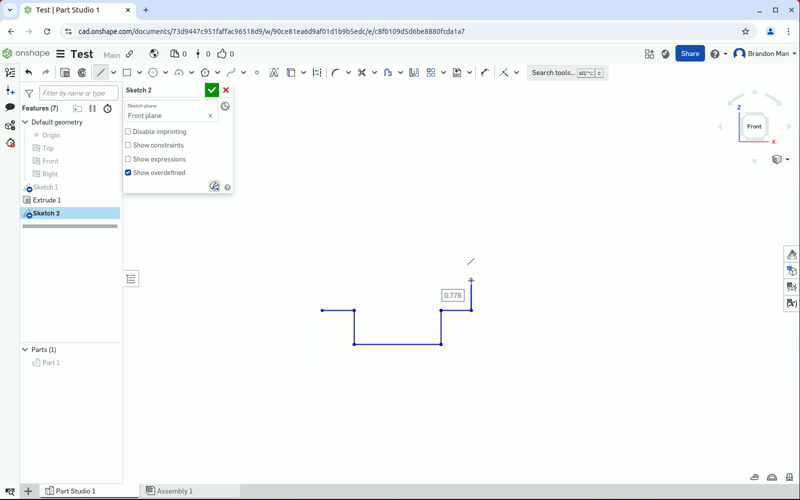
scroll(-6)
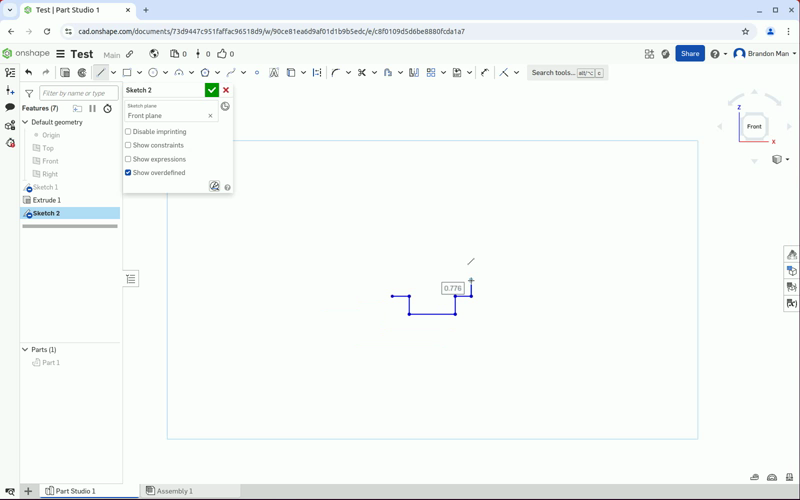
scroll(-6)
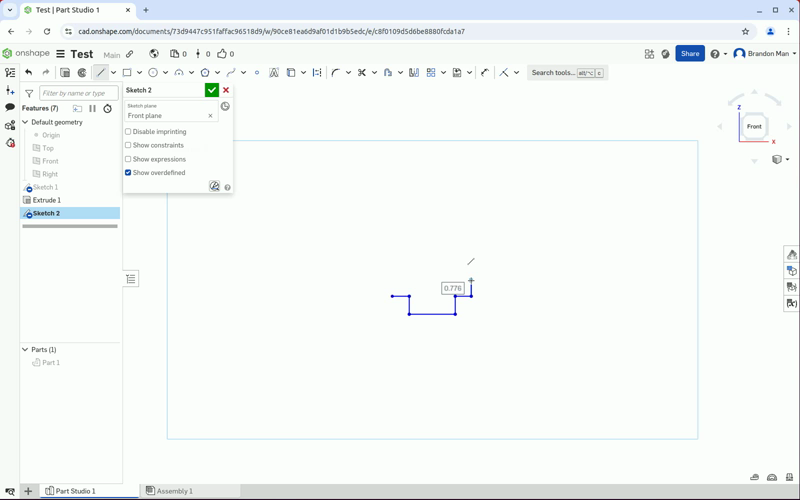
scroll(-6)
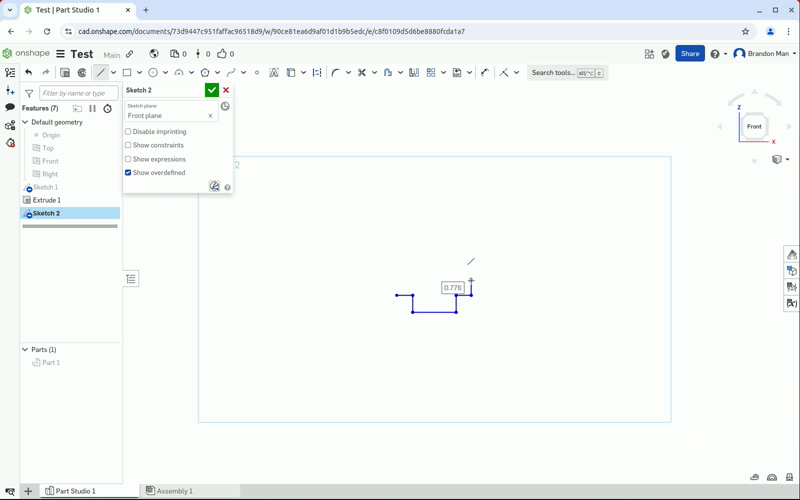
scroll(-6)
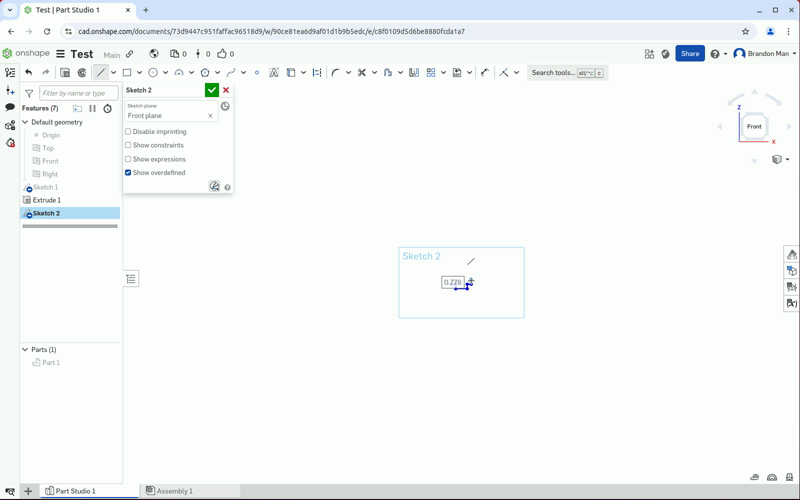
key_up(shift)
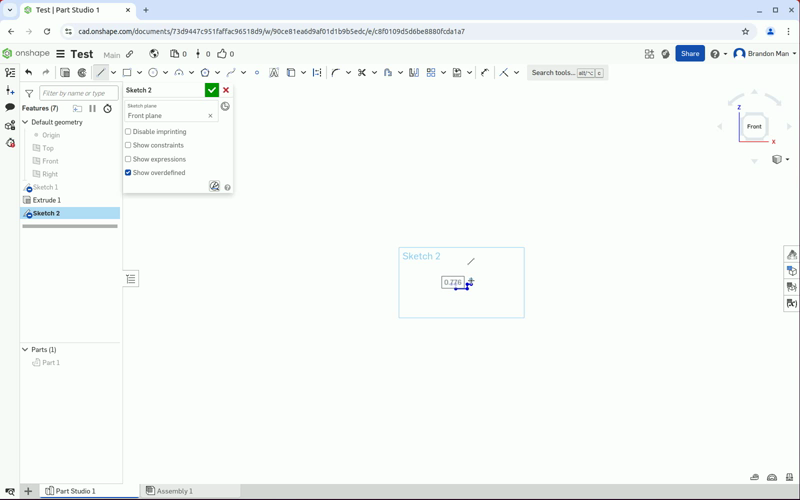
key_down(shift)
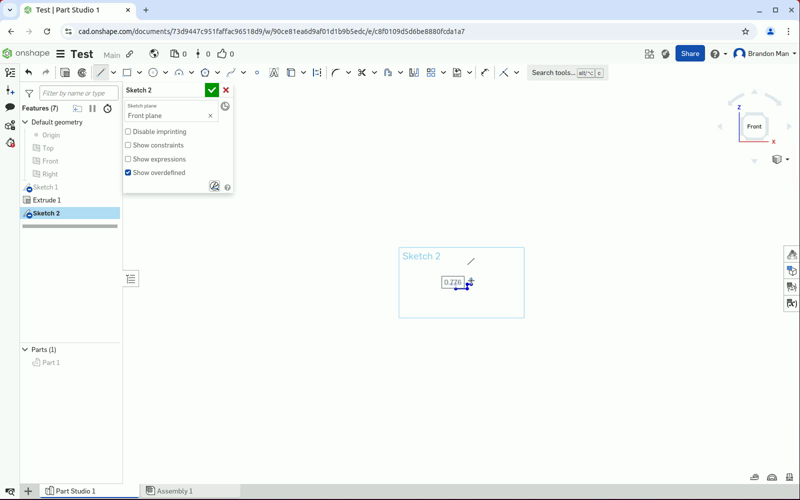
mouse_move(501, 280)
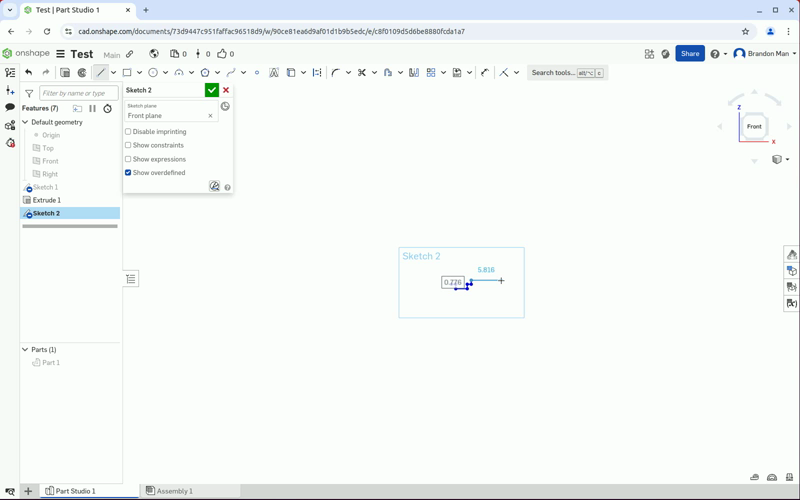
mouse_move(451, 280)
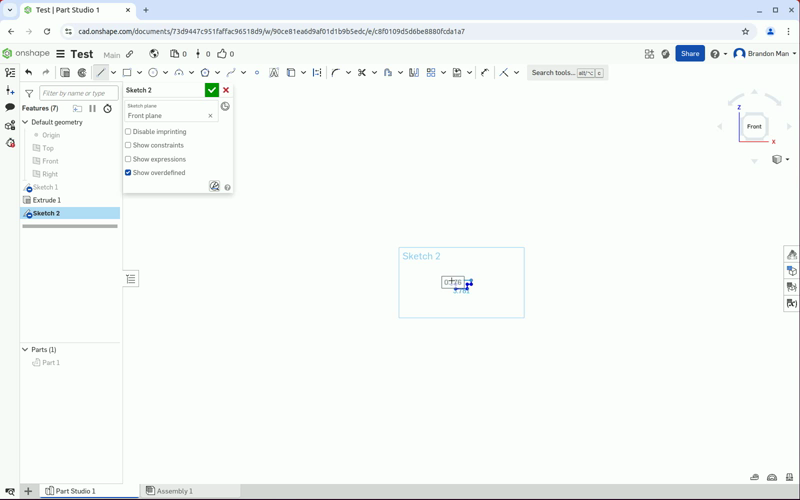
scroll(6)
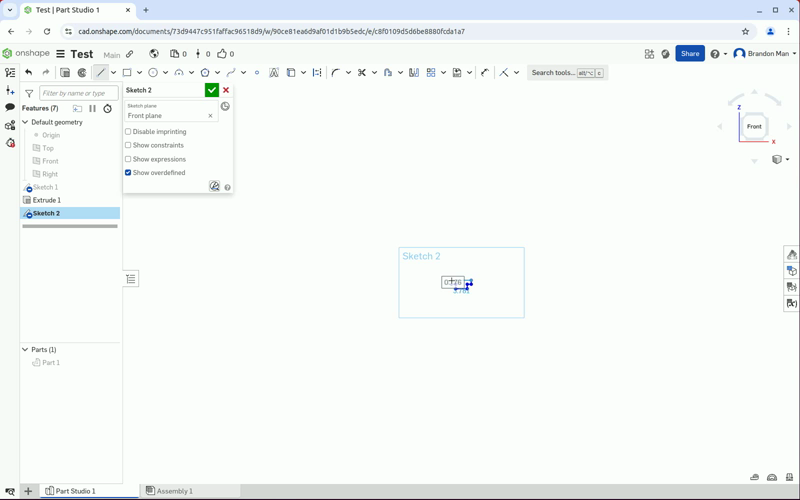
scroll(6)
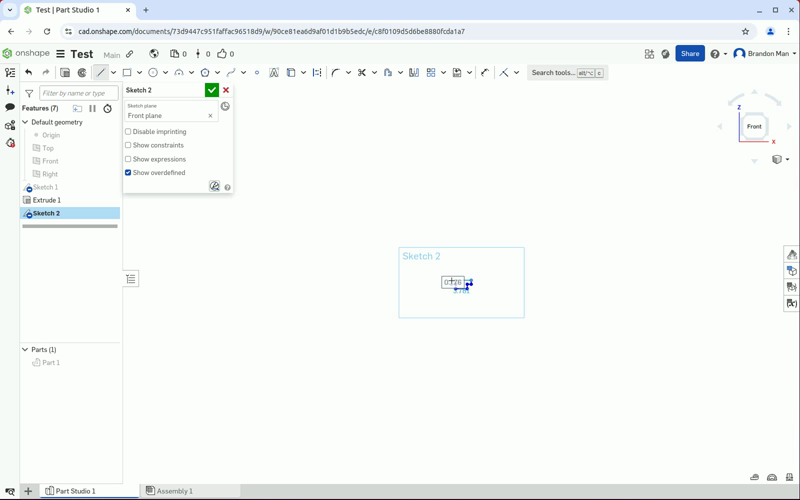
scroll(6)
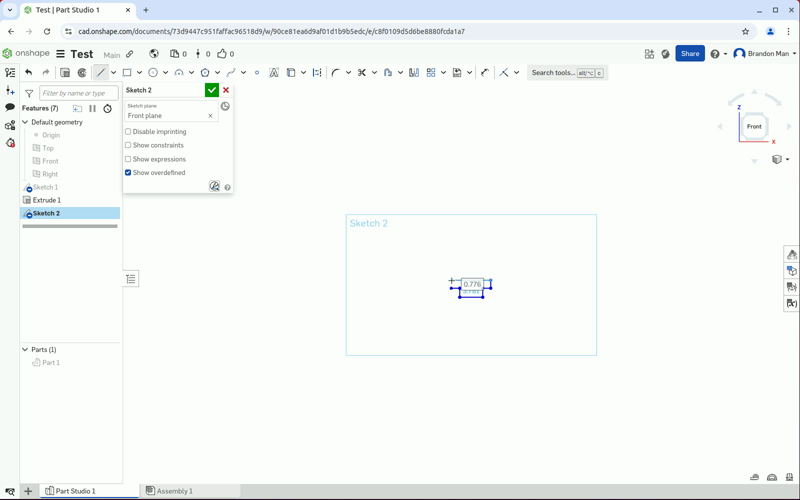
scroll(6)
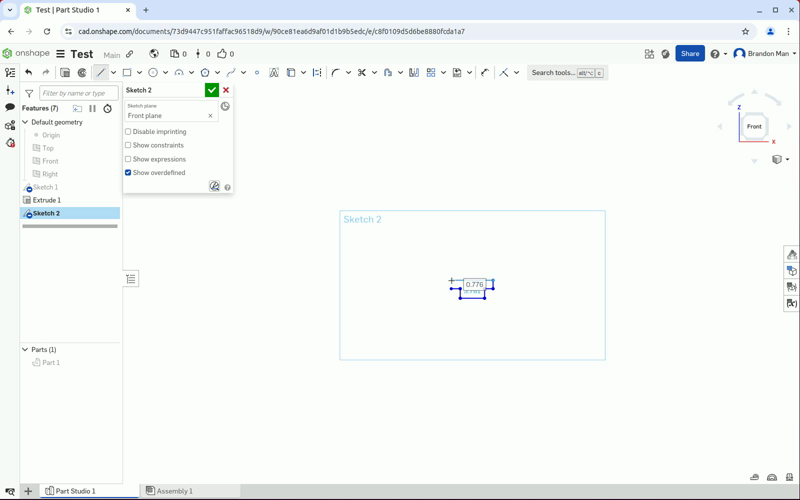
scroll(6)
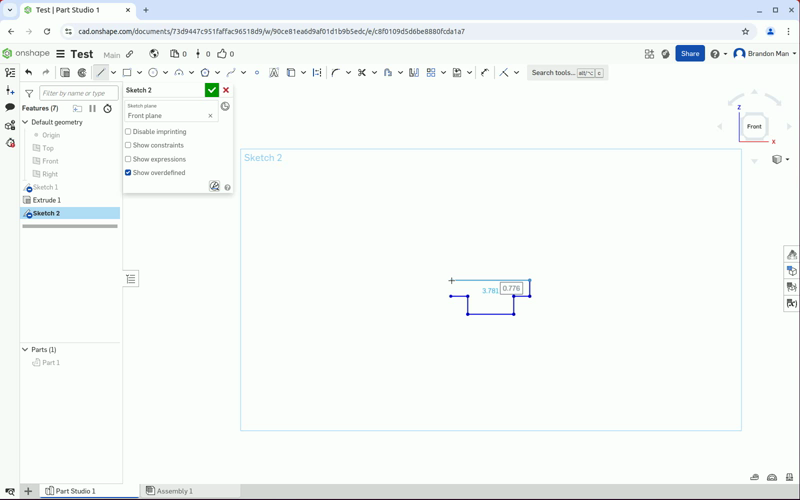
scroll(6)
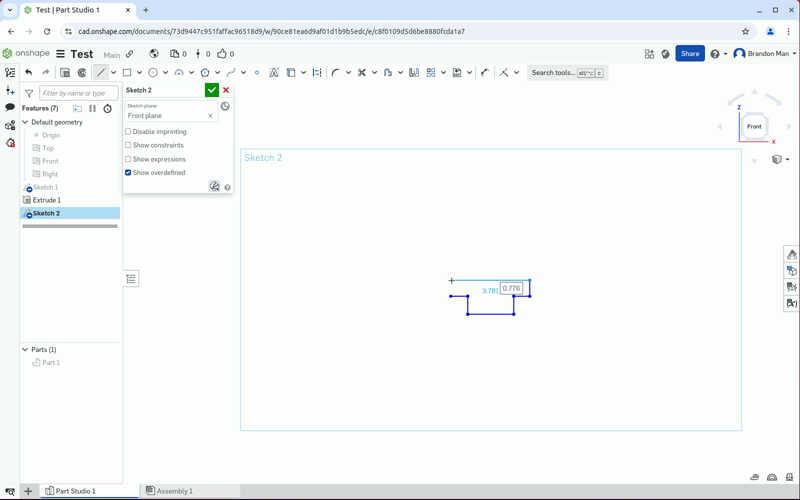
scroll(6)
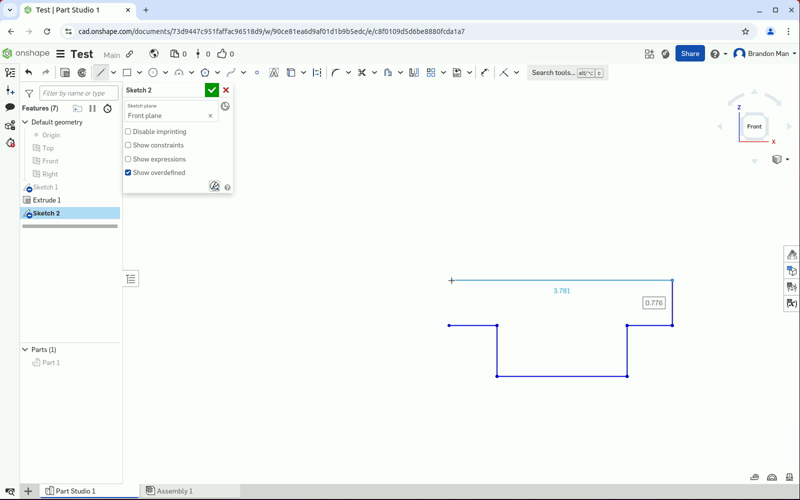
click(451, 280)
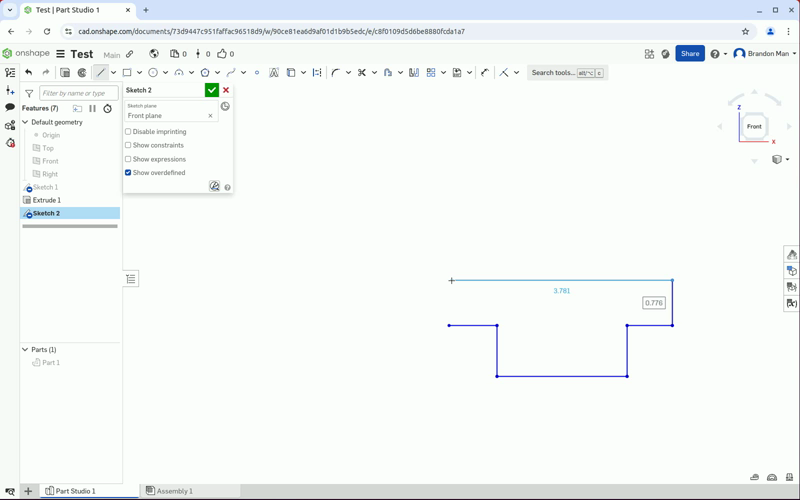
scroll(-6)
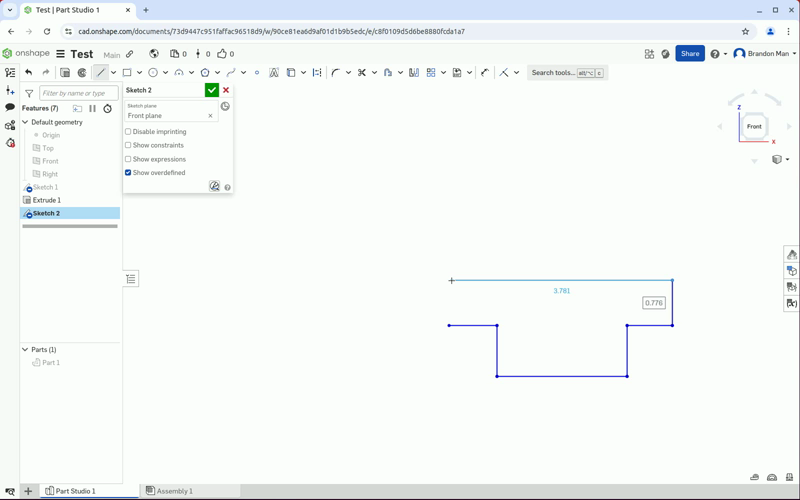
scroll(-6)
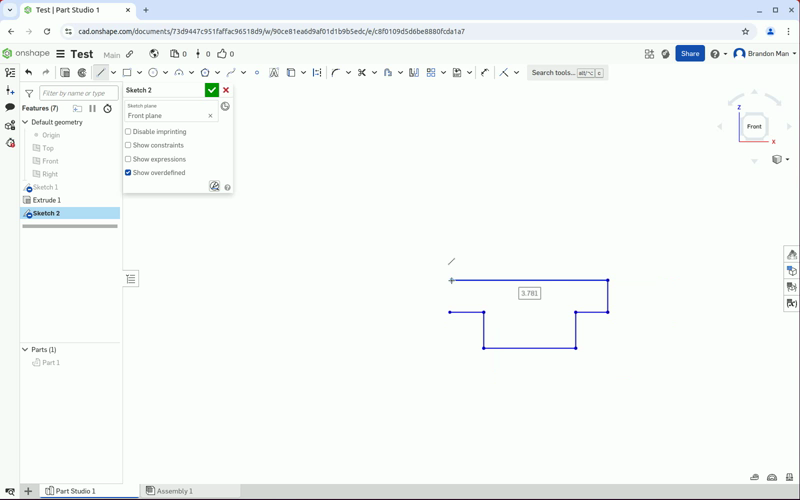
scroll(-6)
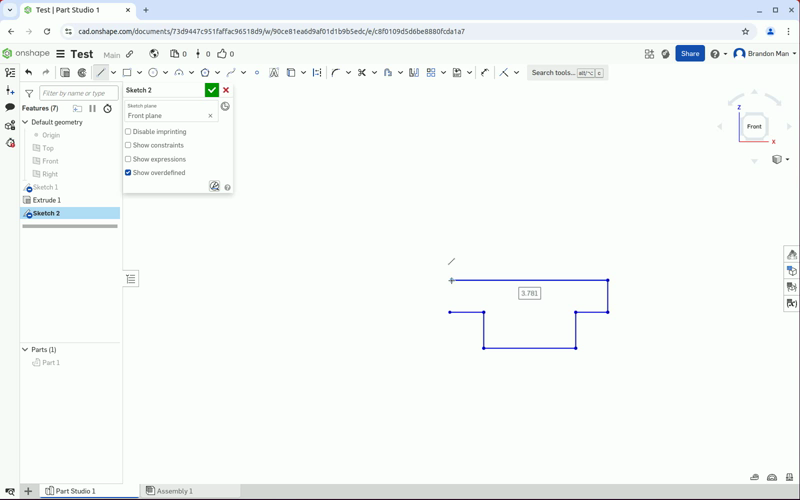
scroll(-6)
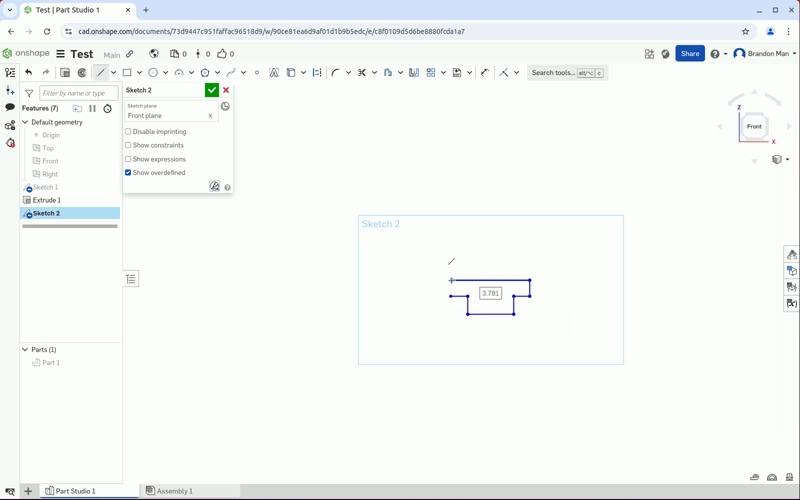
scroll(-6)
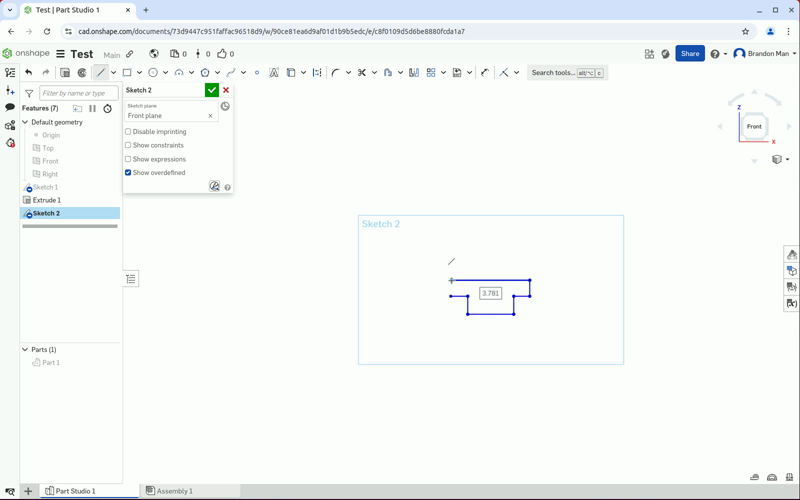
scroll(-6)
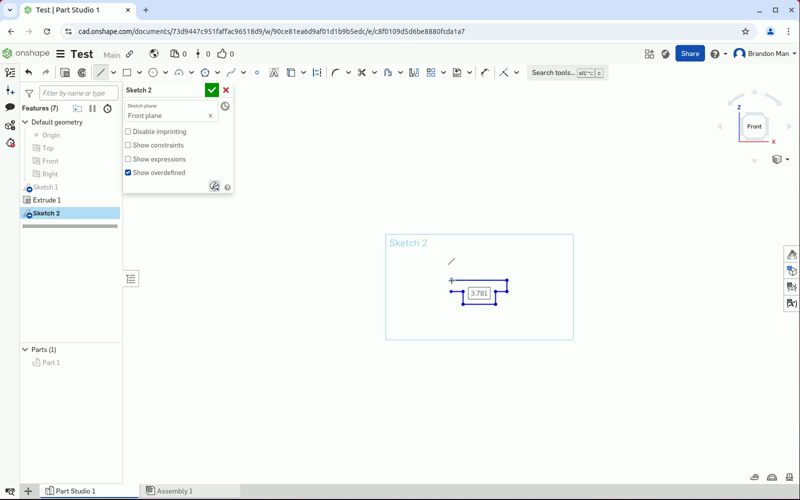
scroll(-6)
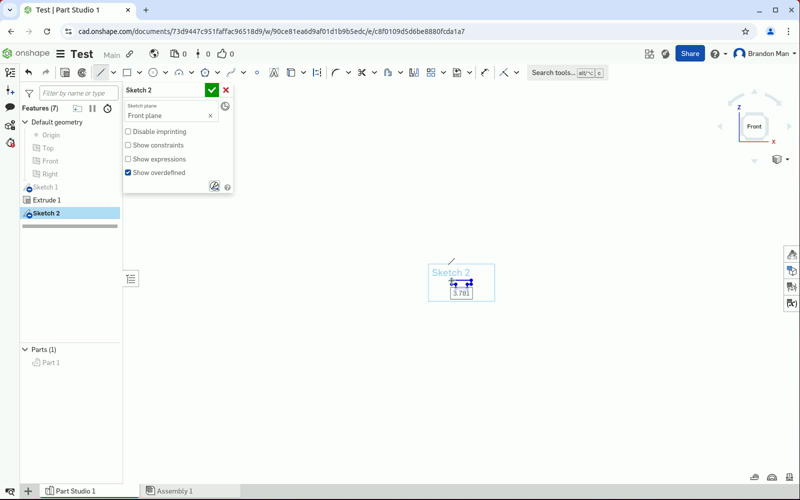
key_up(shift)
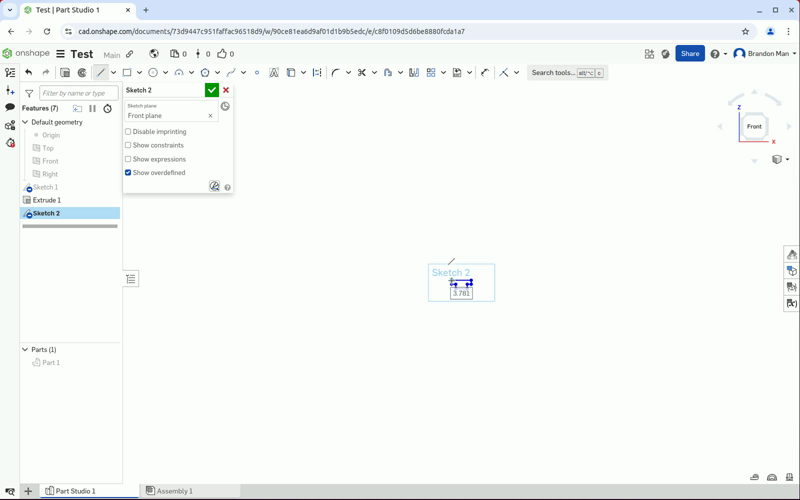
mouse_move(481, 280)
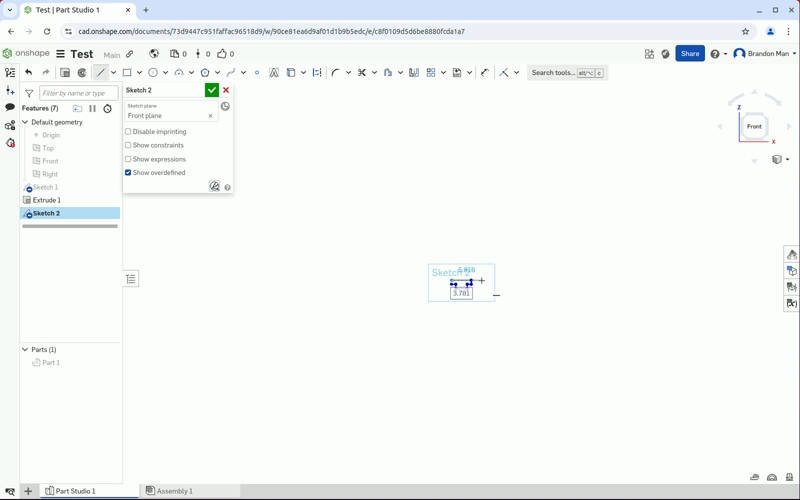
key_down(shift)
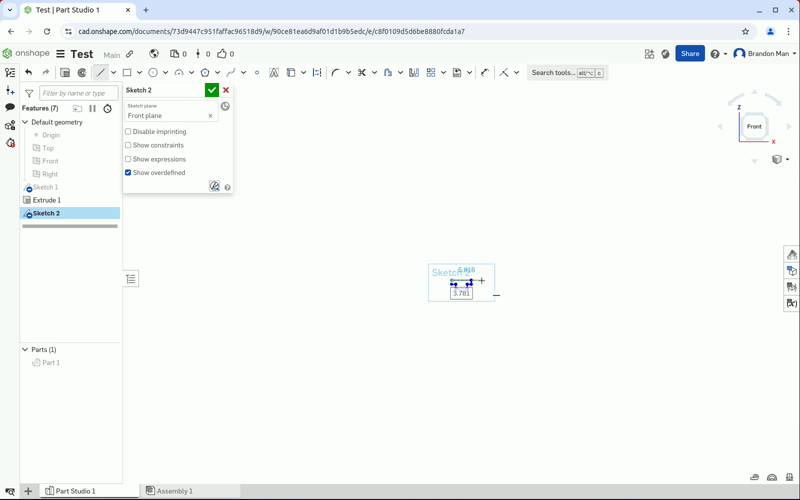
mouse_move(451, 284)
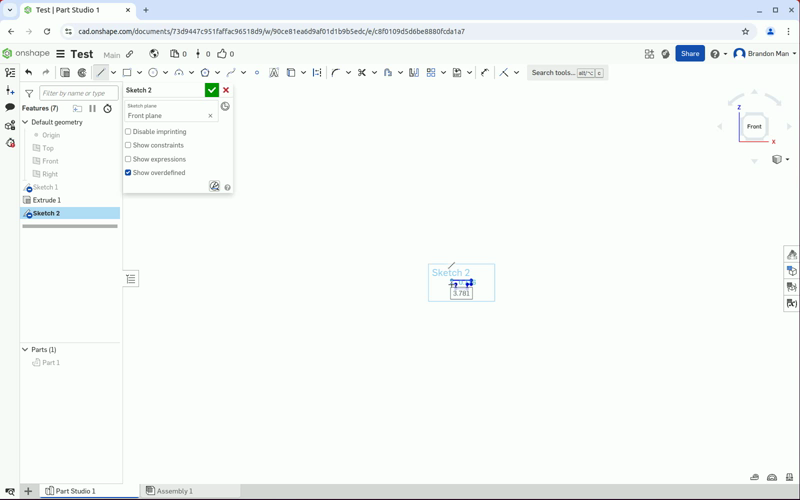
scroll(6)
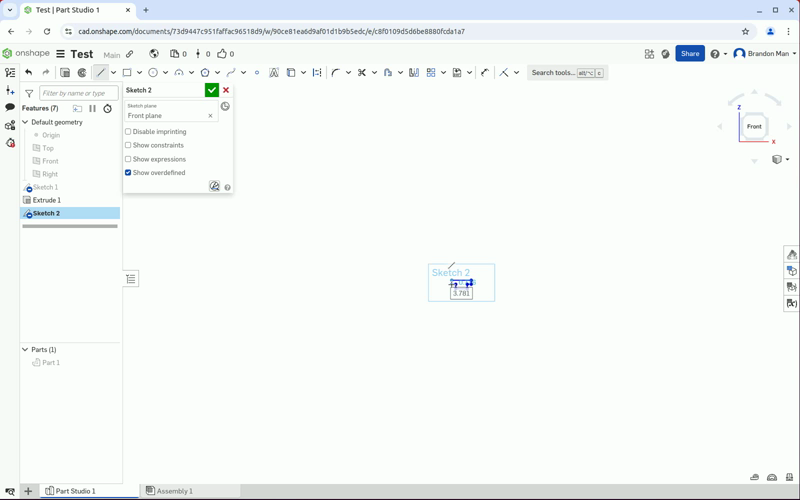
scroll(6)
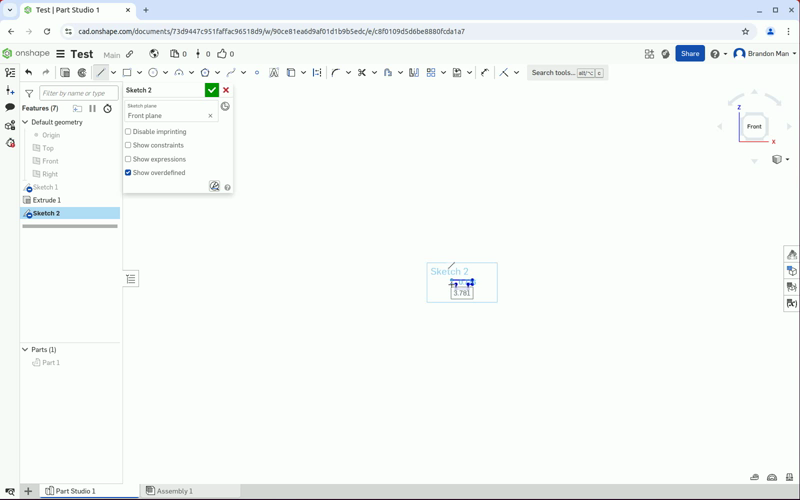
scroll(6)
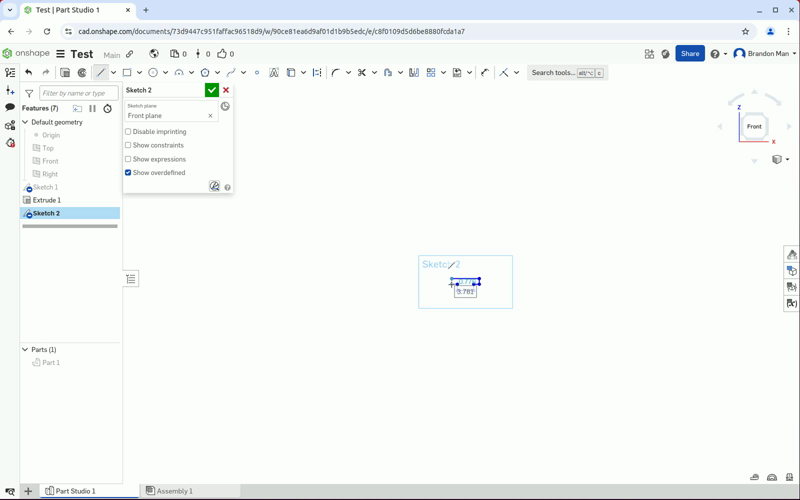
scroll(6)
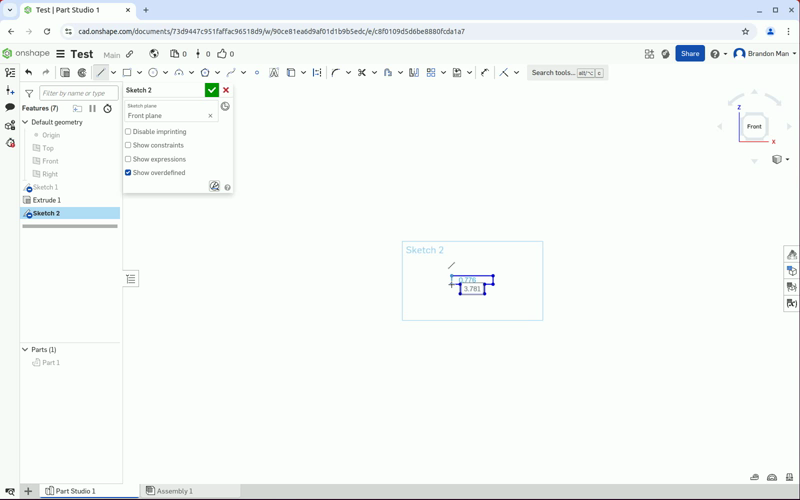
scroll(6)
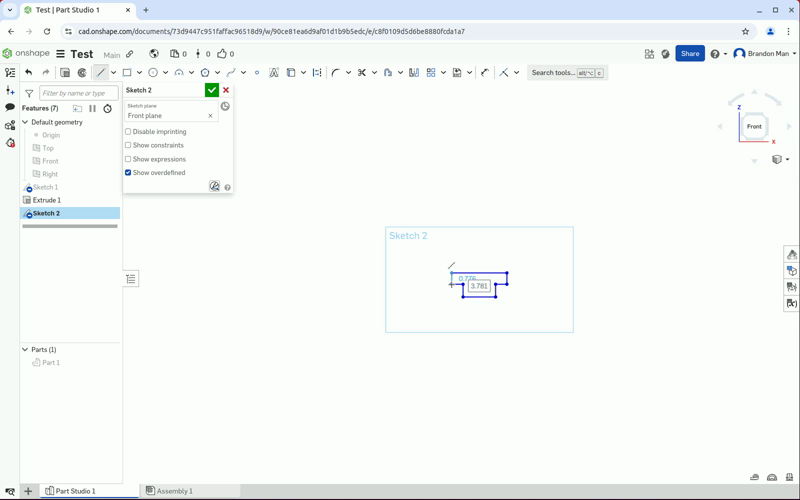
scroll(6)
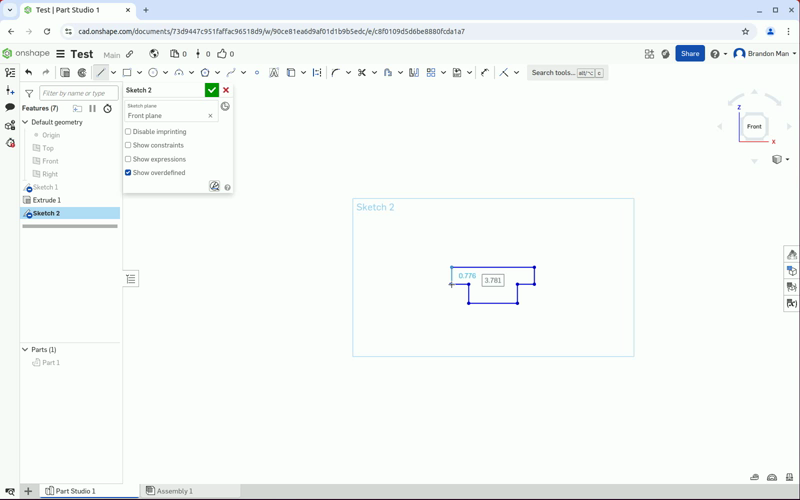
scroll(6)
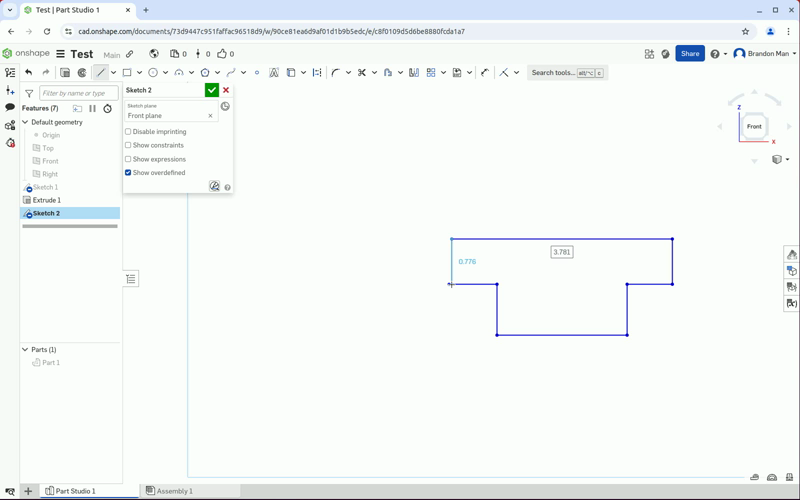
key_up(shift)
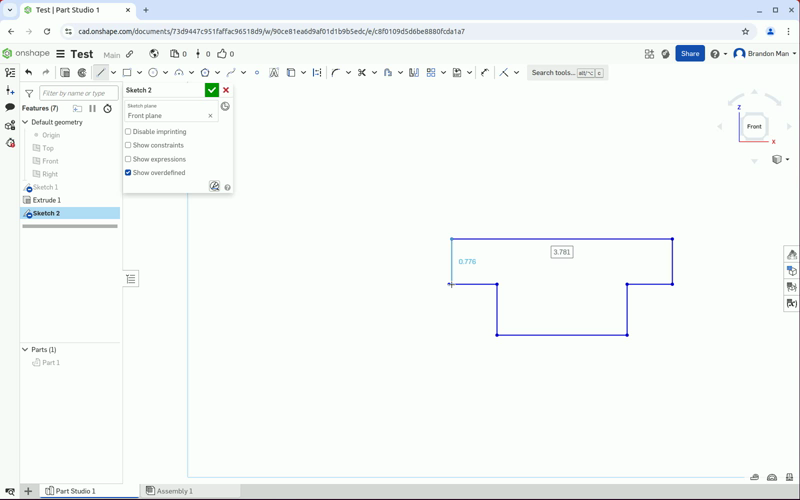
click(451, 284)
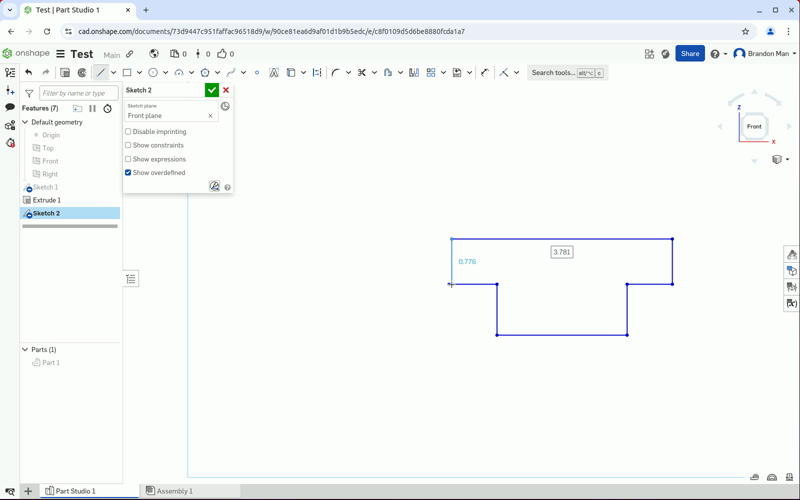
scroll(-6)
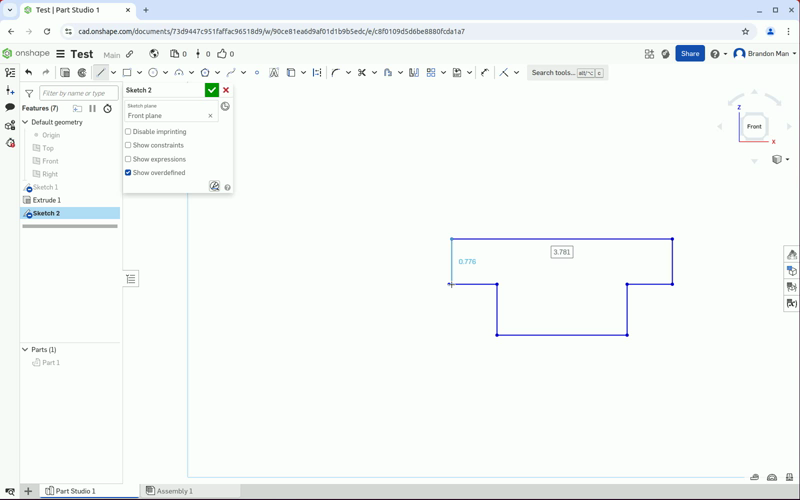
scroll(-6)
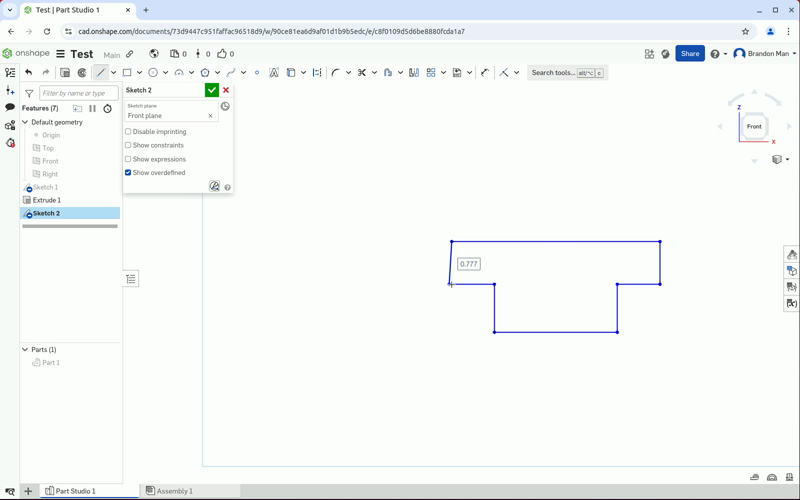
scroll(-6)
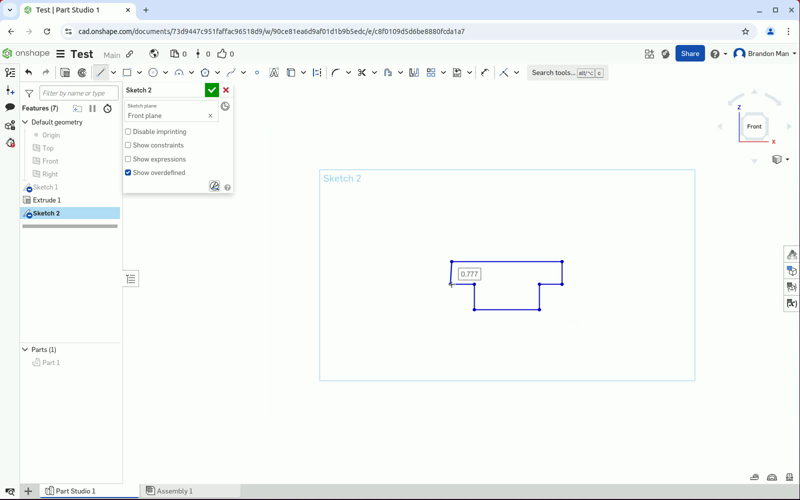
scroll(-6)
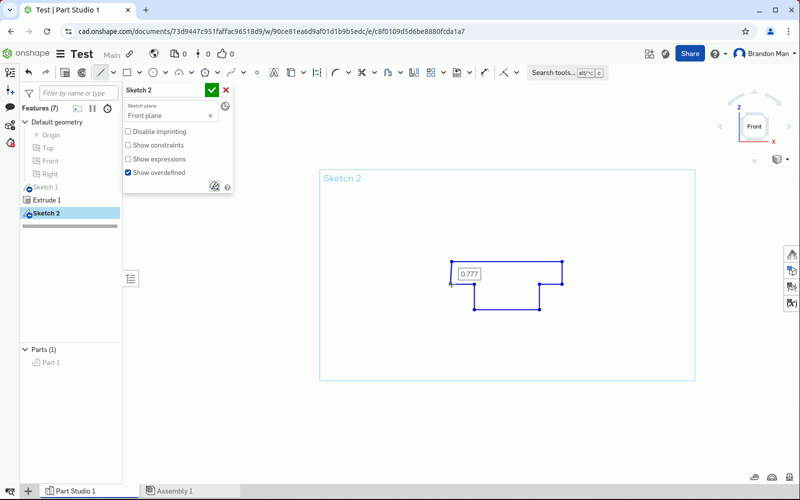
scroll(-6)
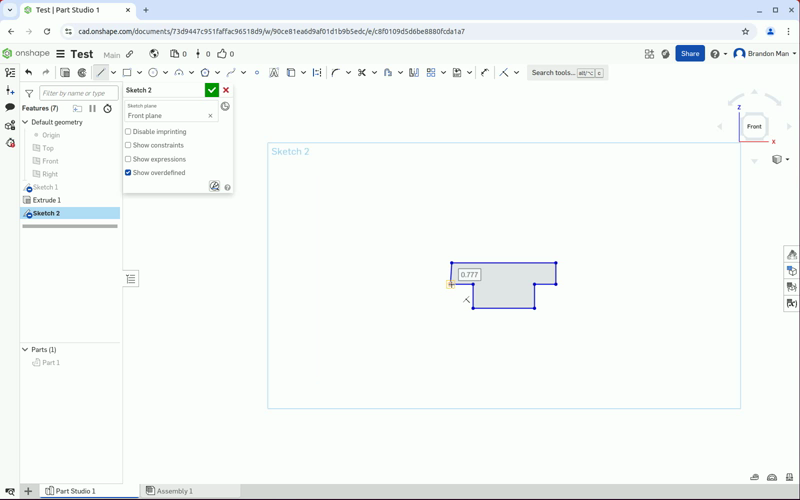
scroll(-6)
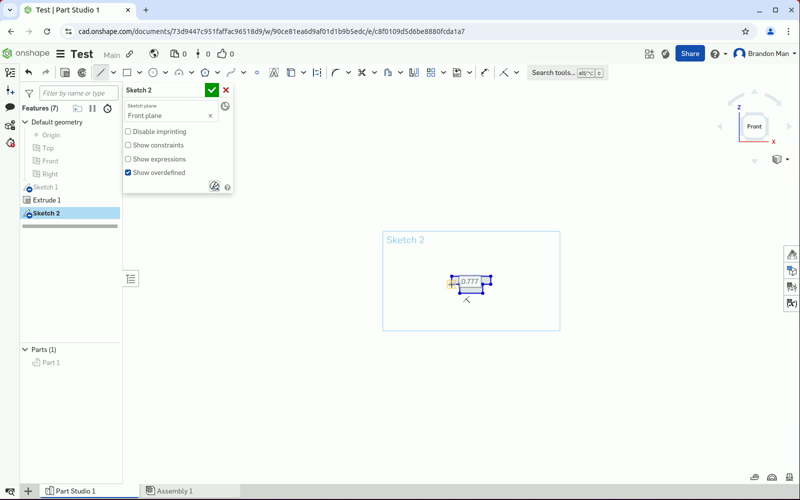
scroll(-6)
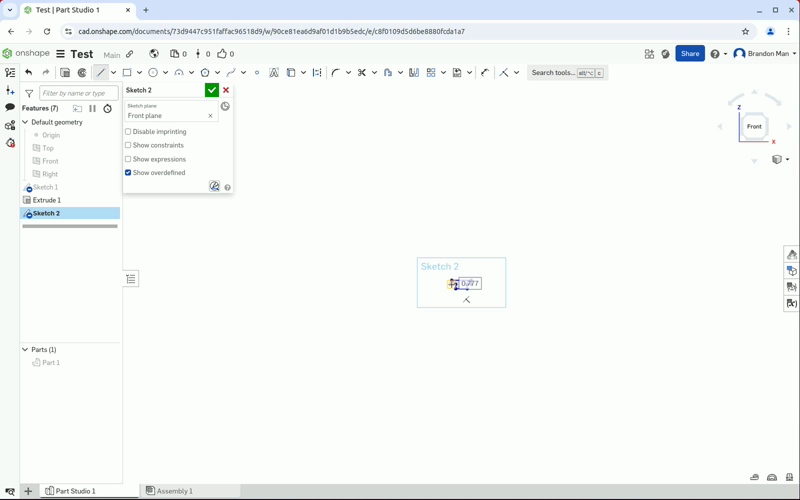
key(esc)
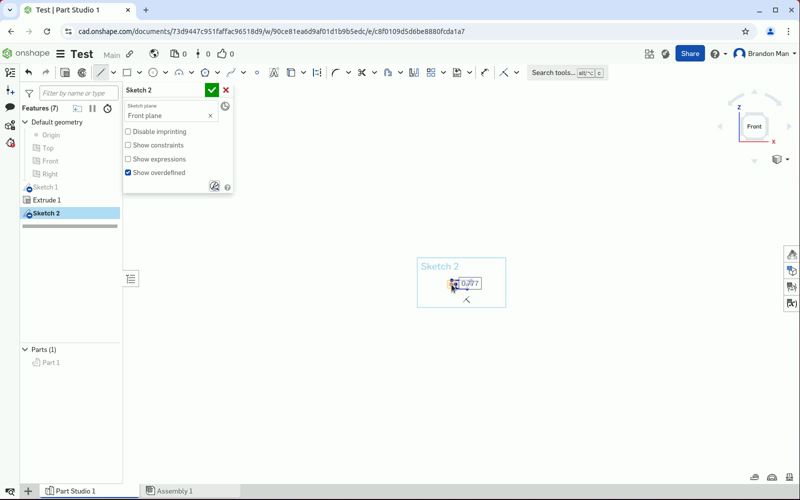
mouse_move(467, 283)
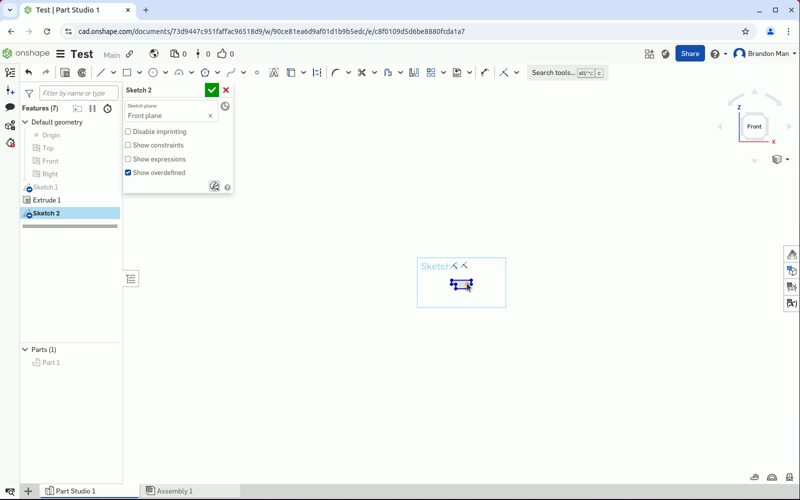
scroll(6)
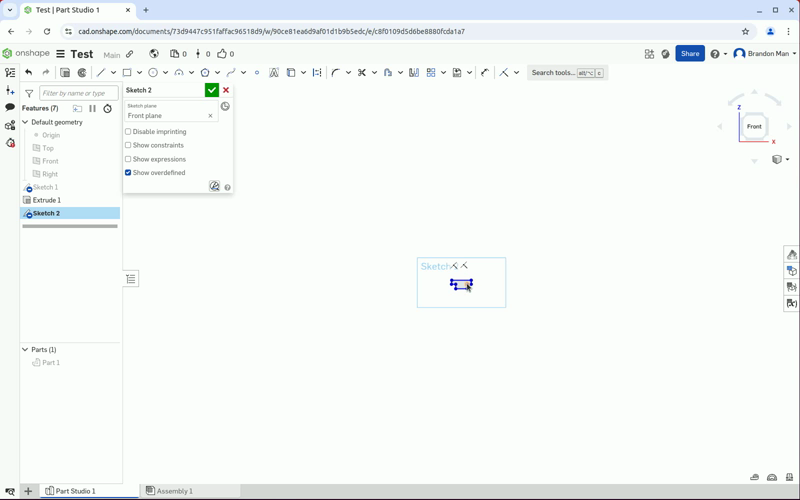
scroll(6)
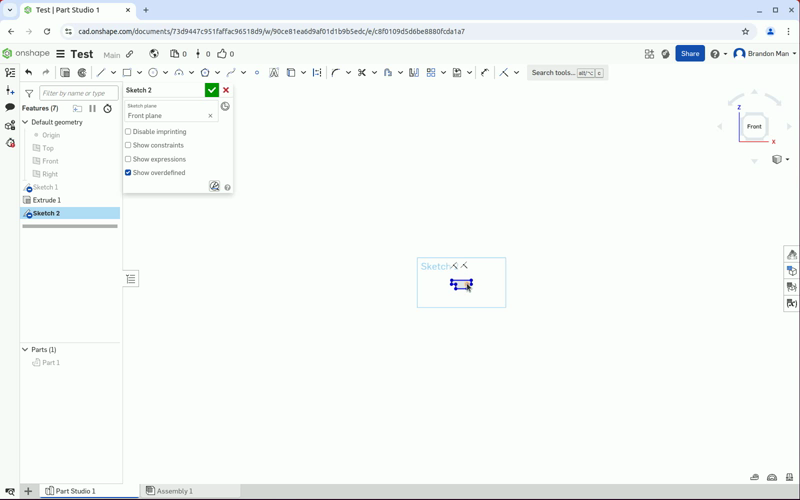
scroll(6)
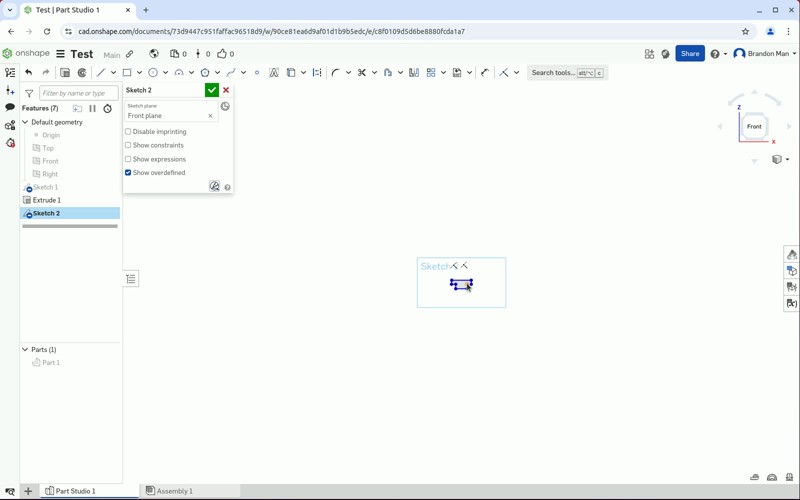
scroll(6)
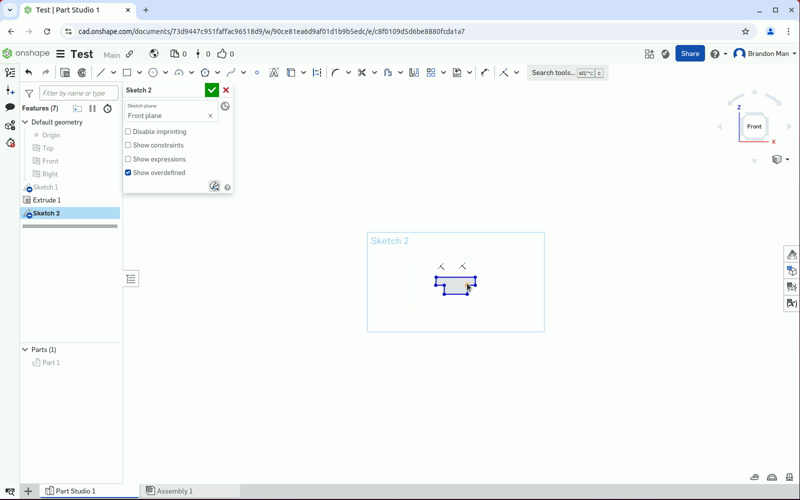
scroll(6)
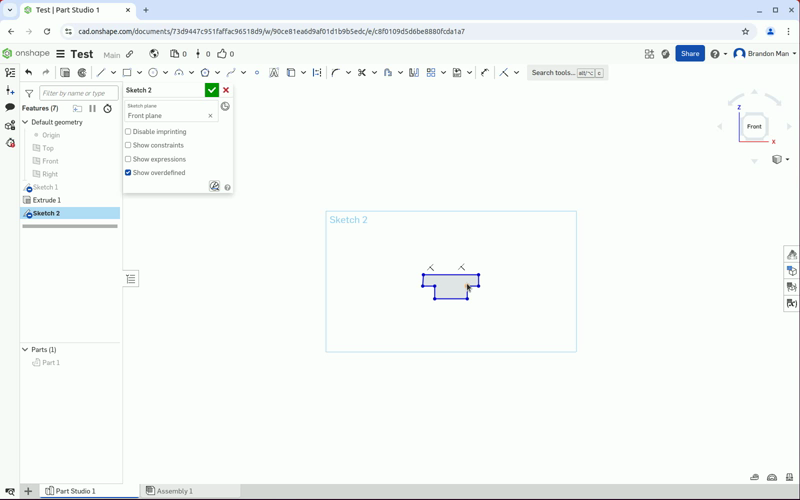
scroll(6)
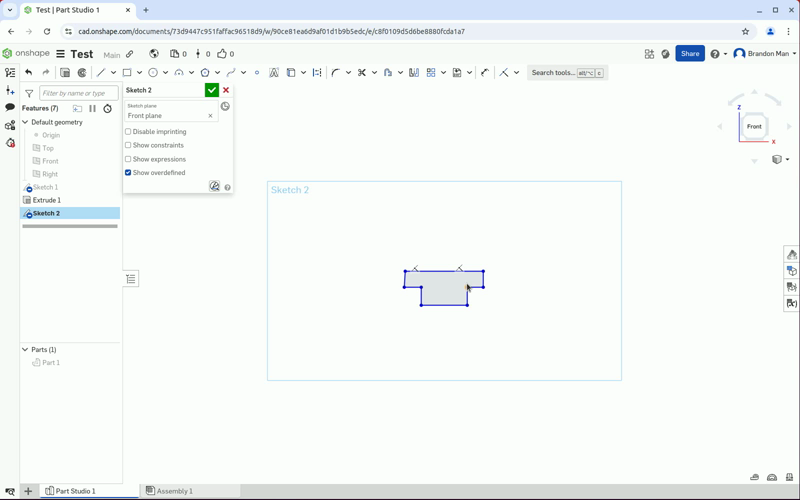
scroll(6)
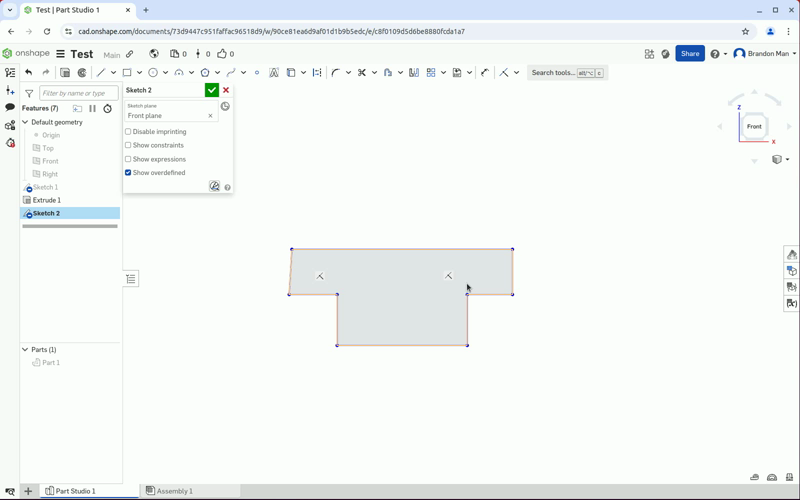
click(467, 283)
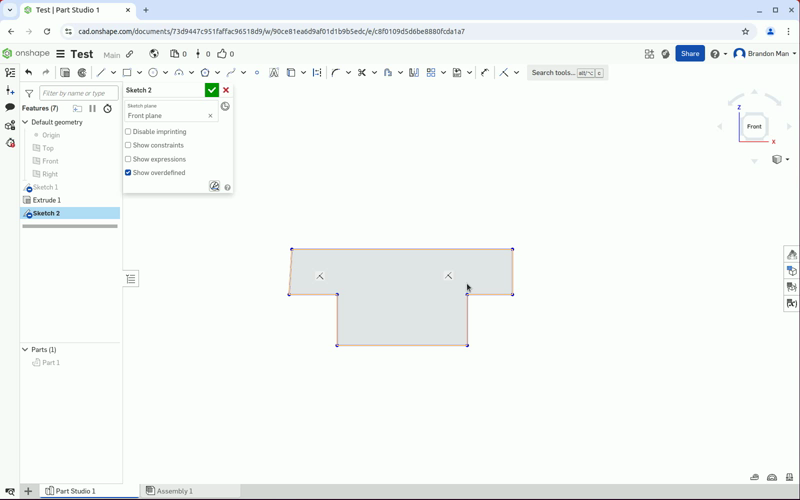
scroll(-6)
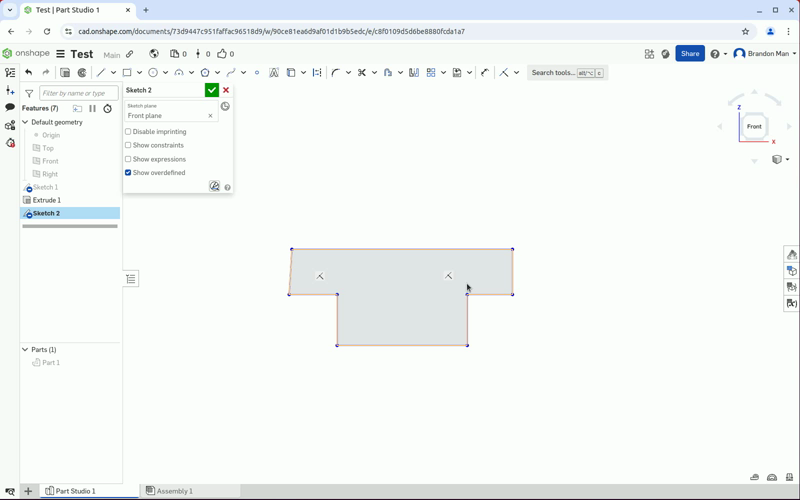
scroll(-6)
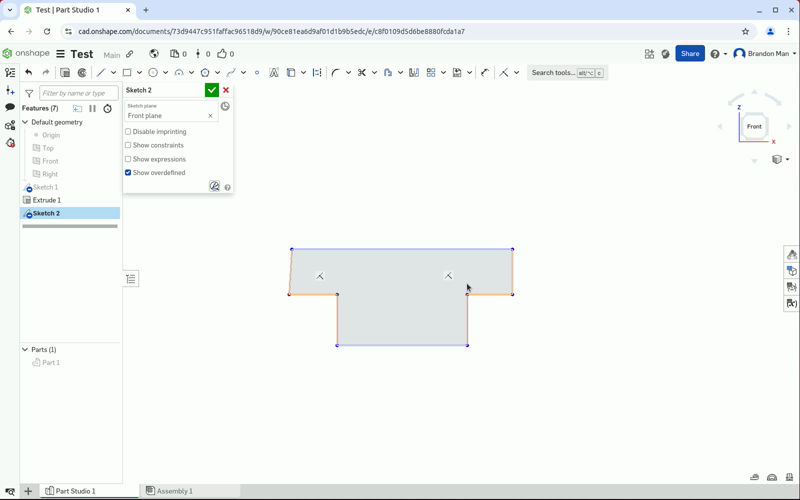
scroll(-6)
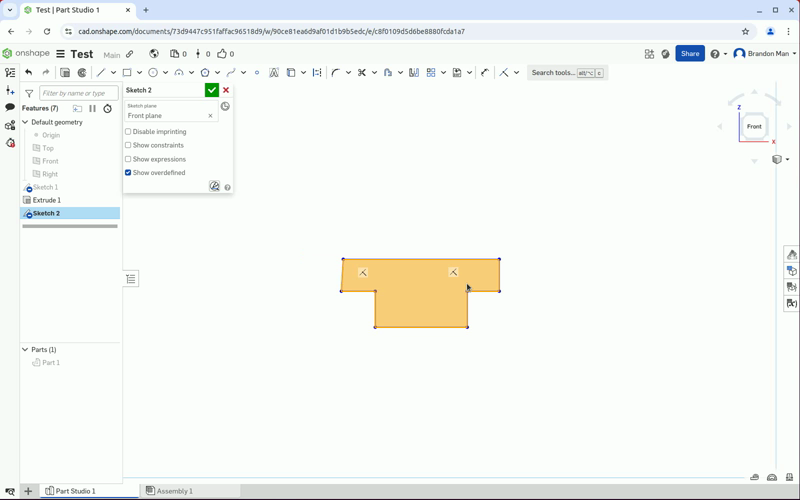
scroll(-6)
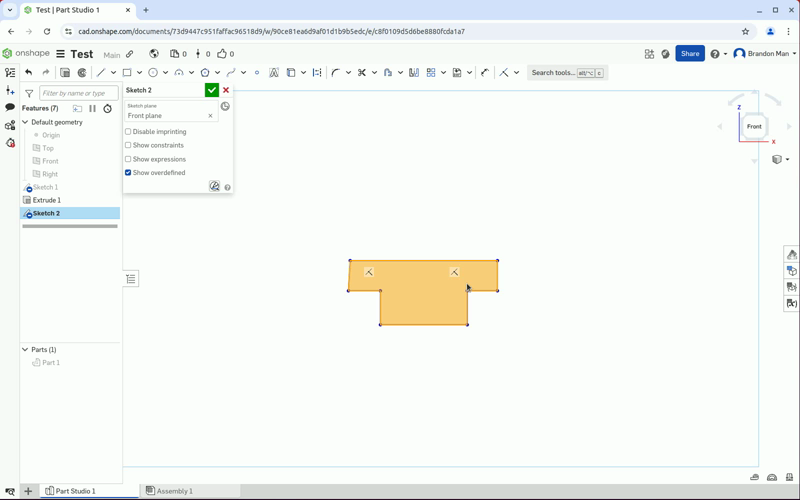
scroll(-6)
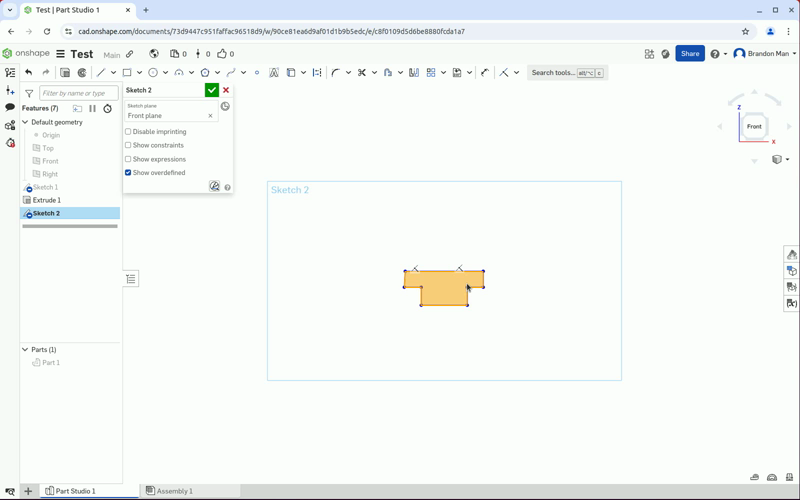
scroll(-6)
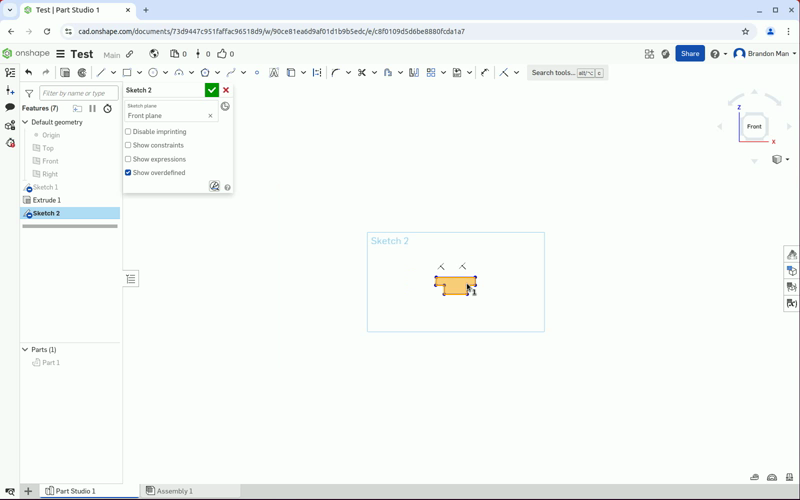
scroll(-6)
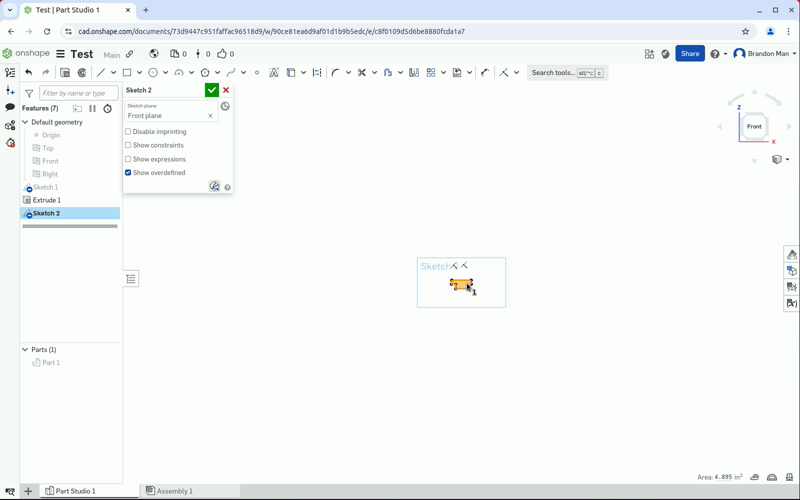
mouse_move(73, 352)
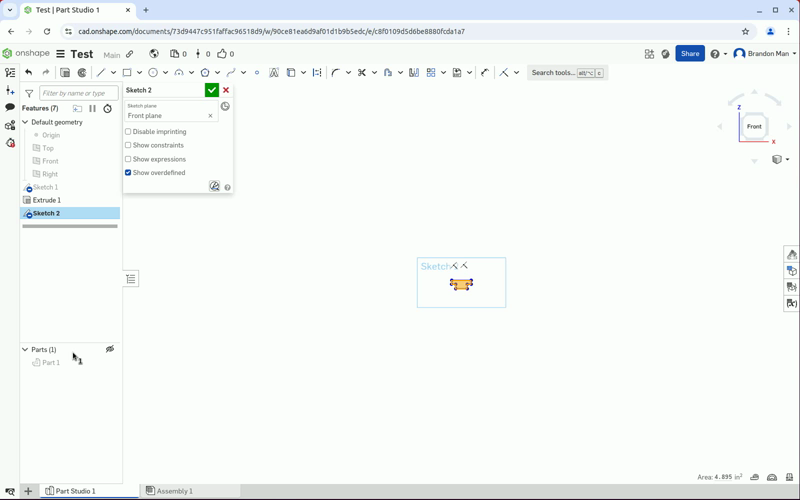
key(shift+y)
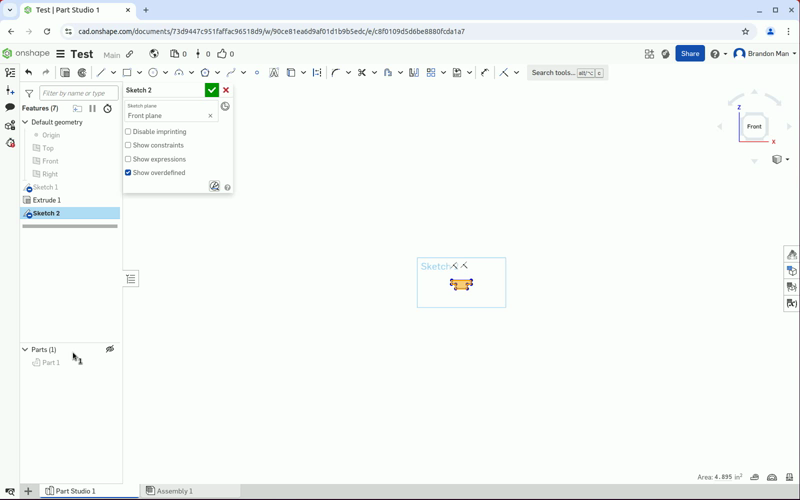
key(shift+e)
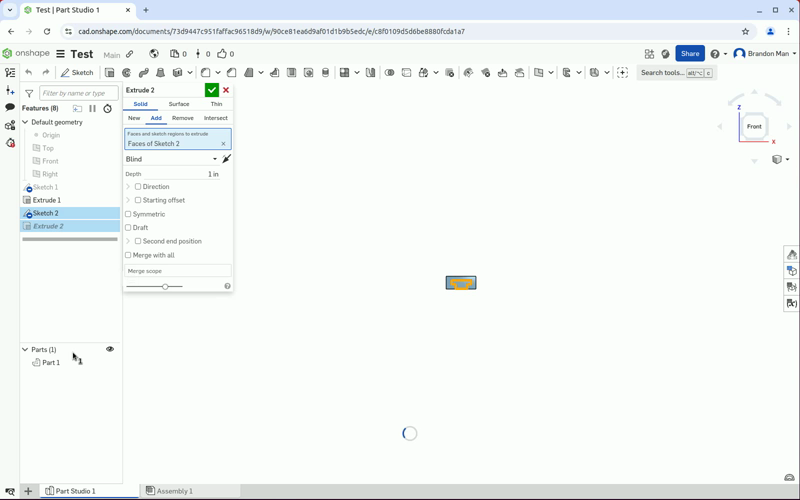
mouse_move(143, 106)
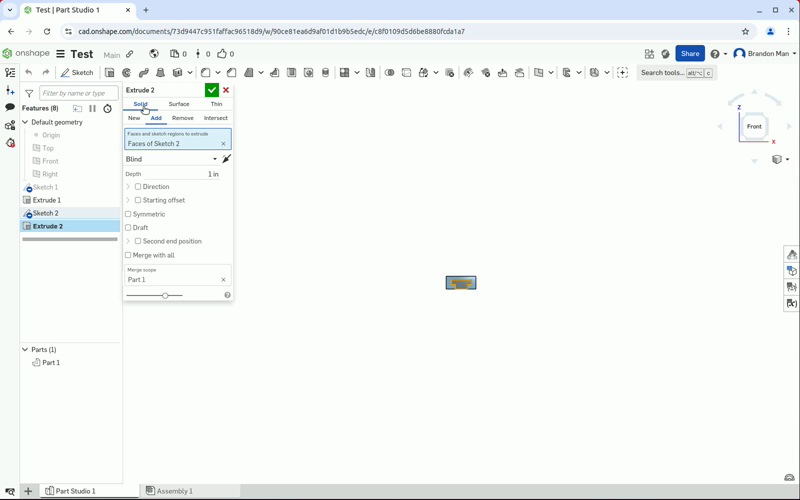
click(143, 106)
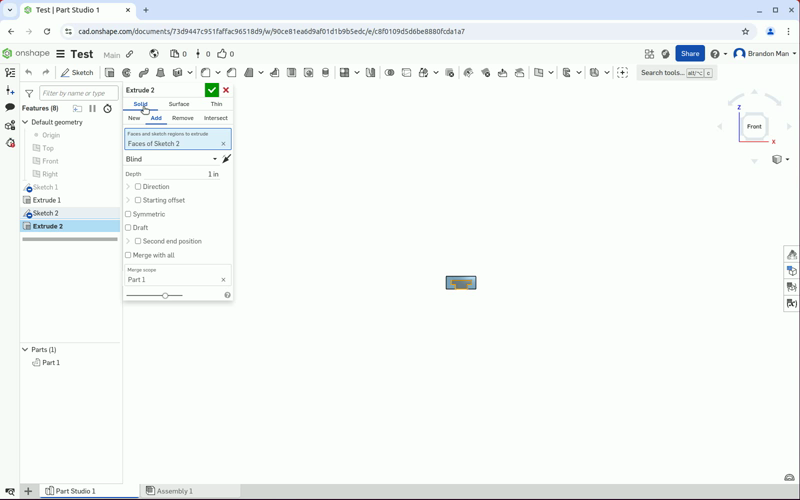
mouse_move(186, 120)
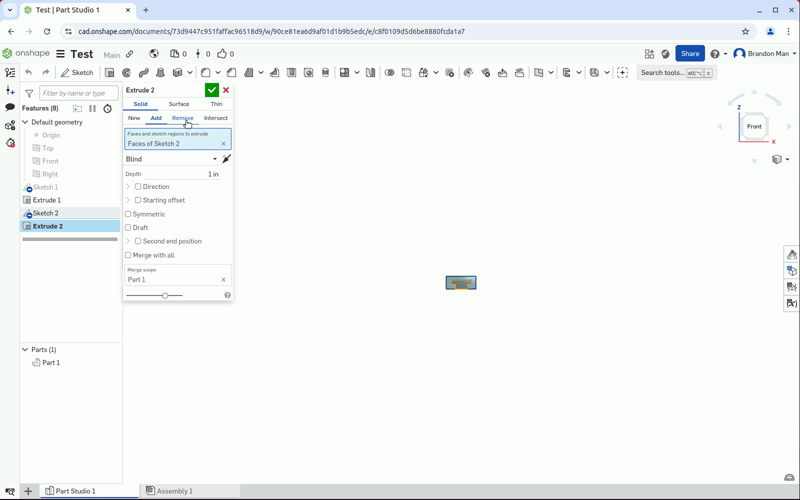
click(186, 120)
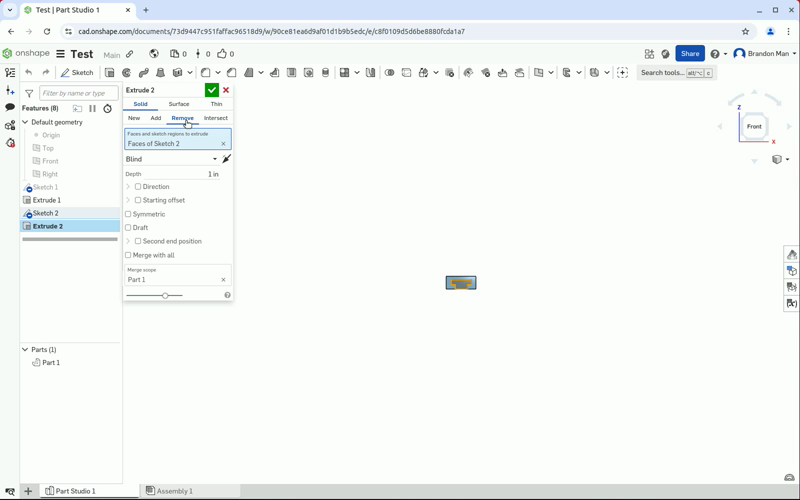
key(tab, 4)
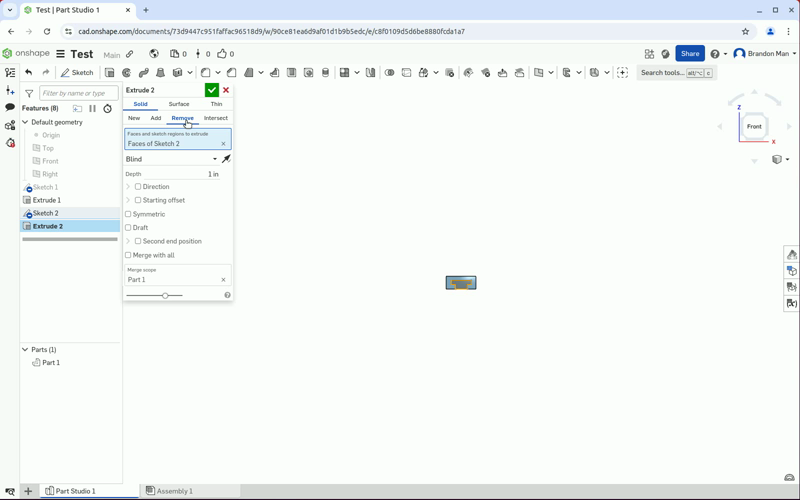
text(16.609)
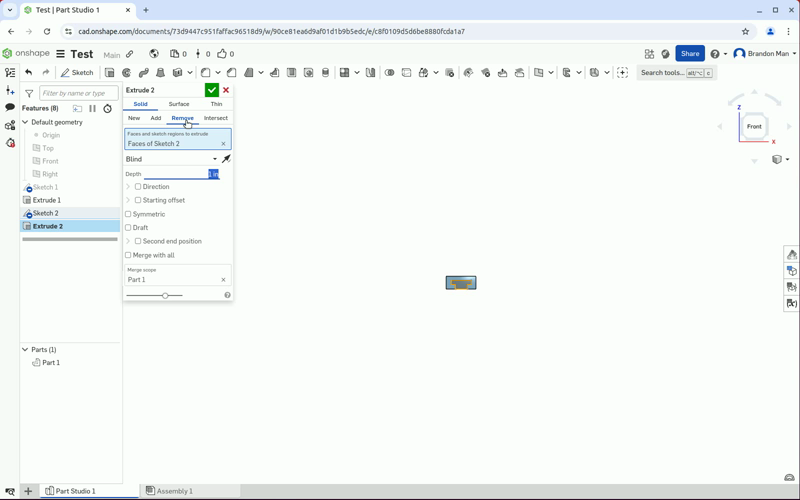
key(tab, 6)
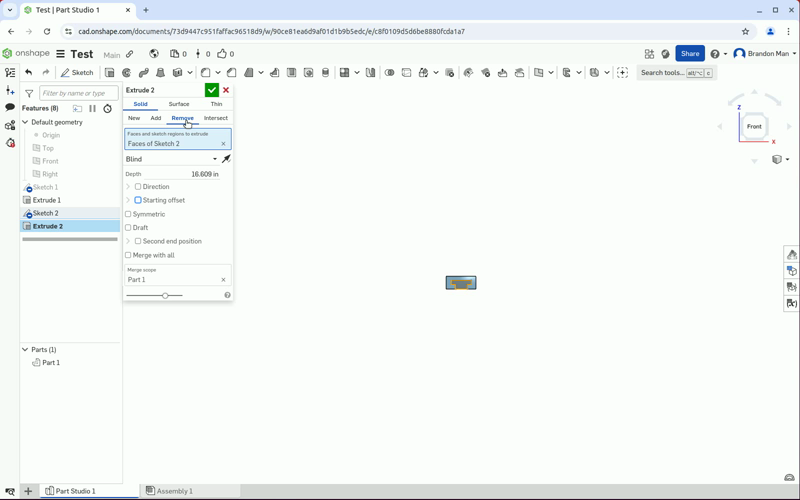
key(space)
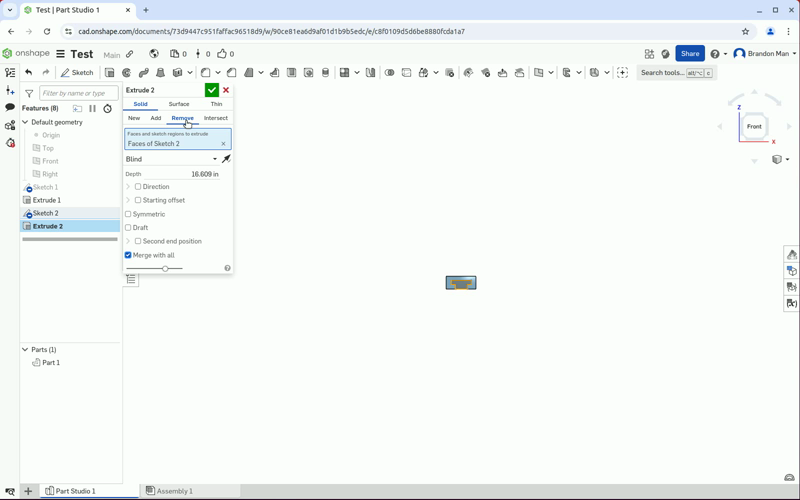
key(enter)
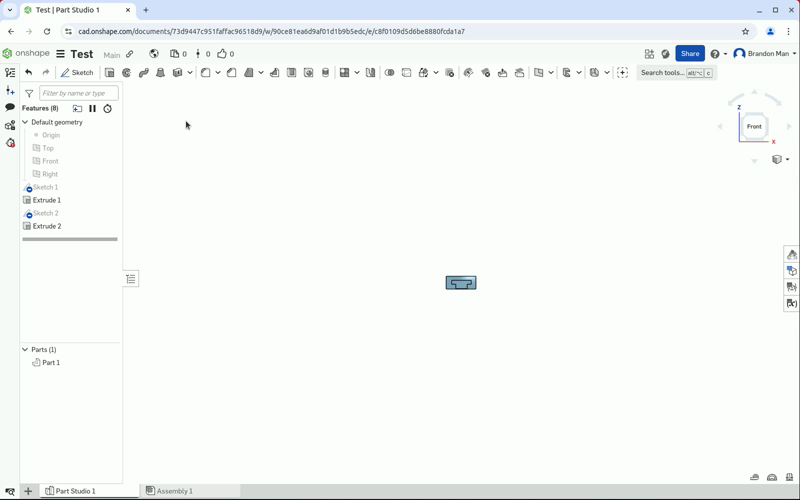
key(shift+h)
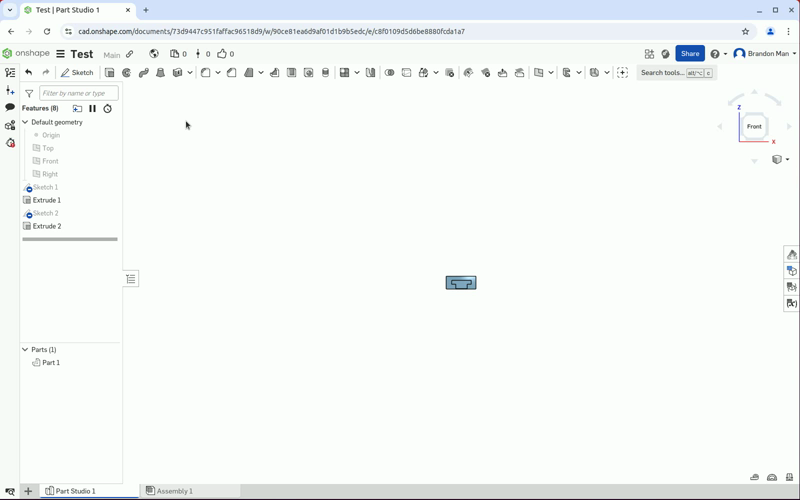
key(shift+h)
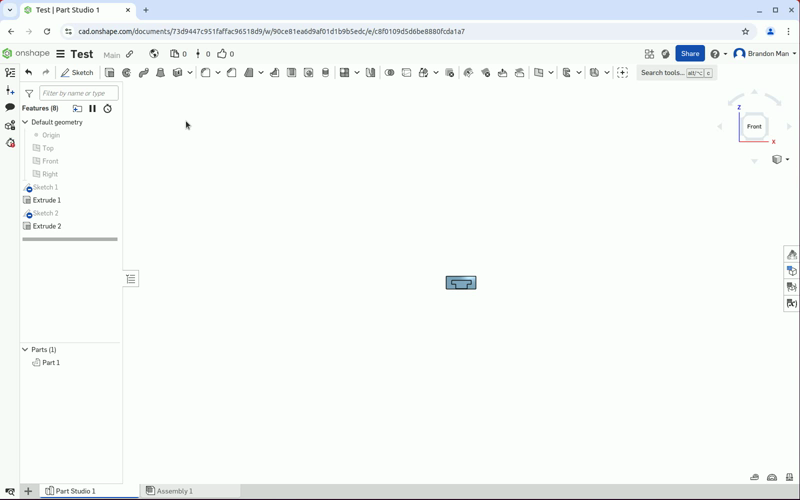
key(shift+7)
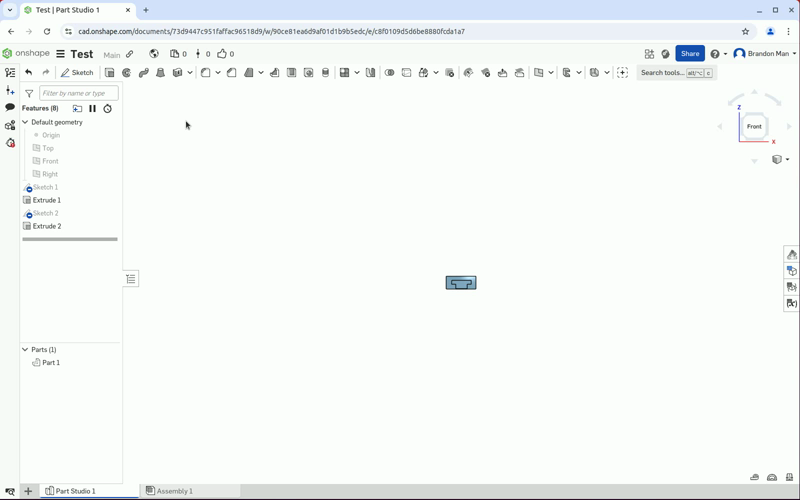
key(left, 2)
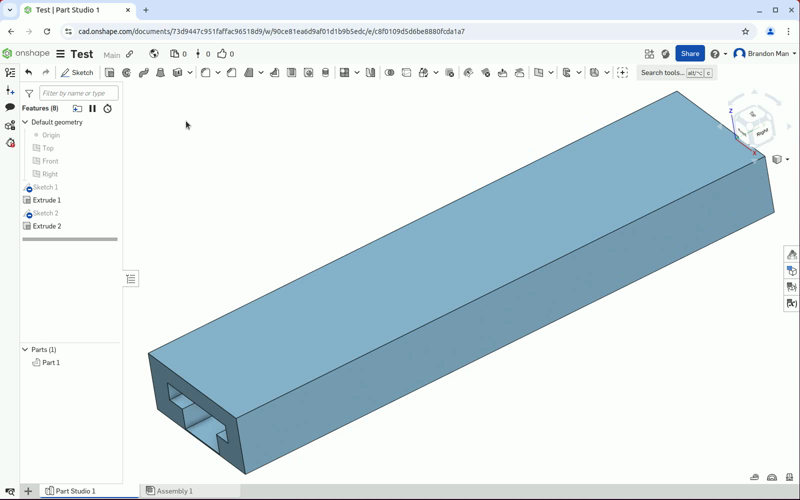
key(down, 2)
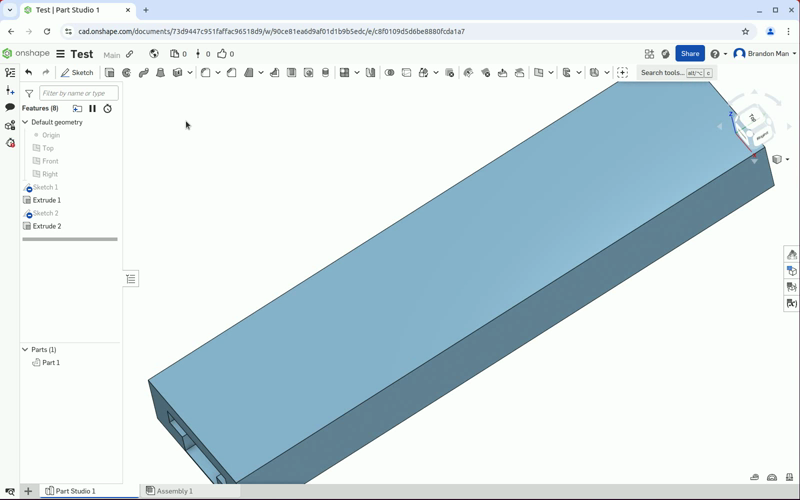
key(up, 2)
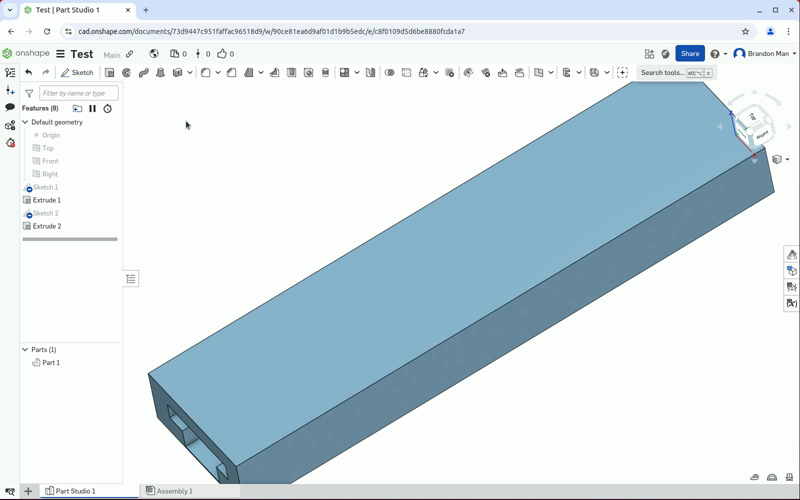
key(right, 2)
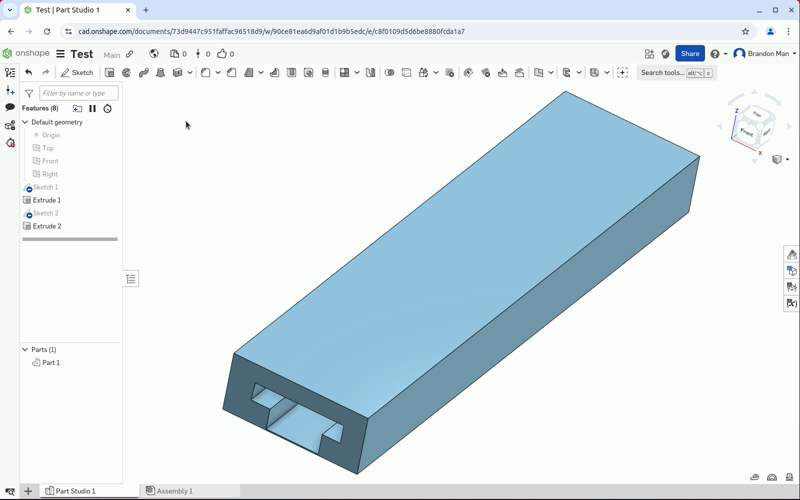
mouse_move(73, 189)
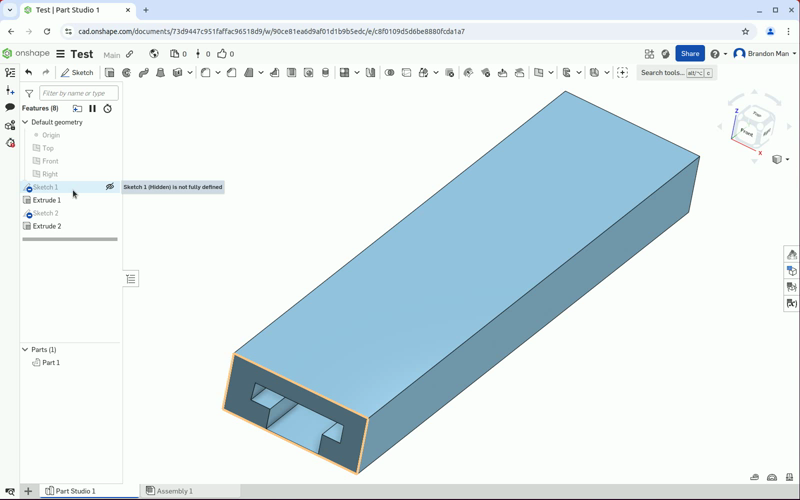
click(73, 189)